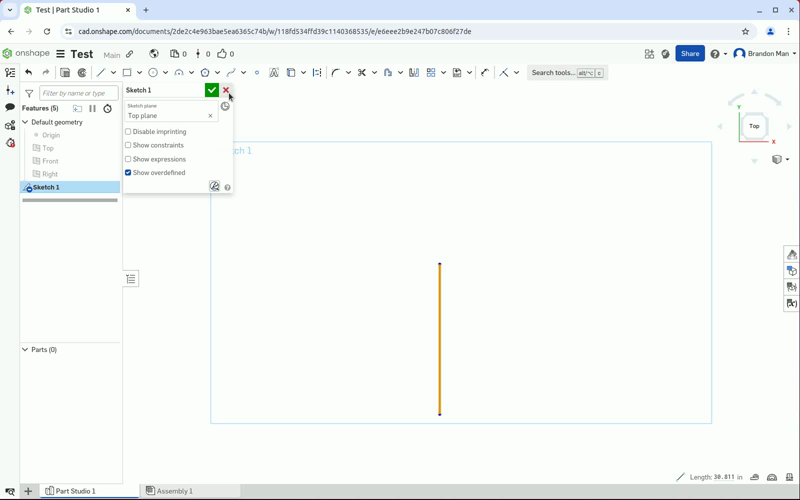
key(shift+h)
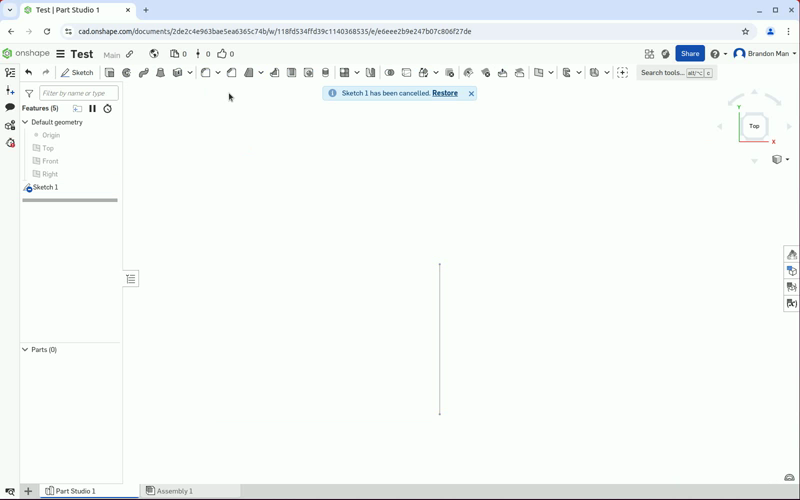
key(shift+s)
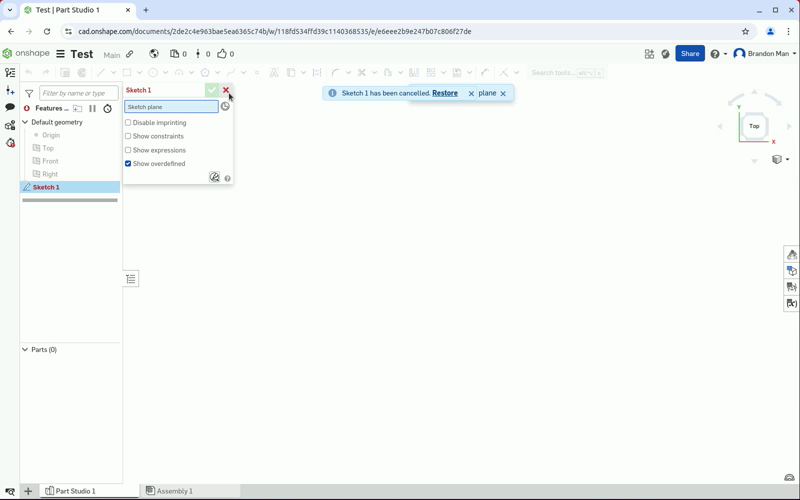
mouse_move(73, 150)
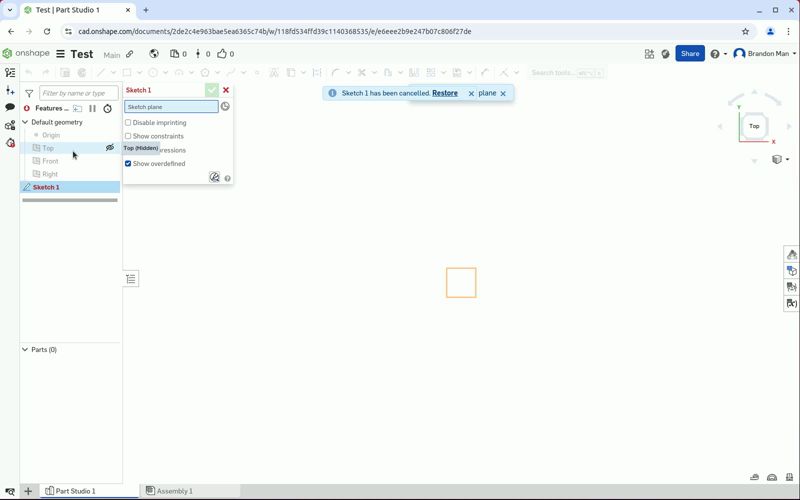
click(73, 150)
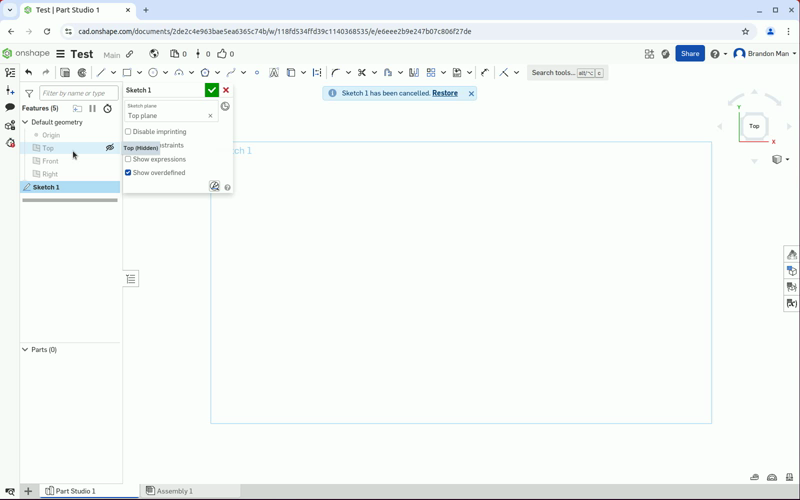
mouse_move(73, 352)
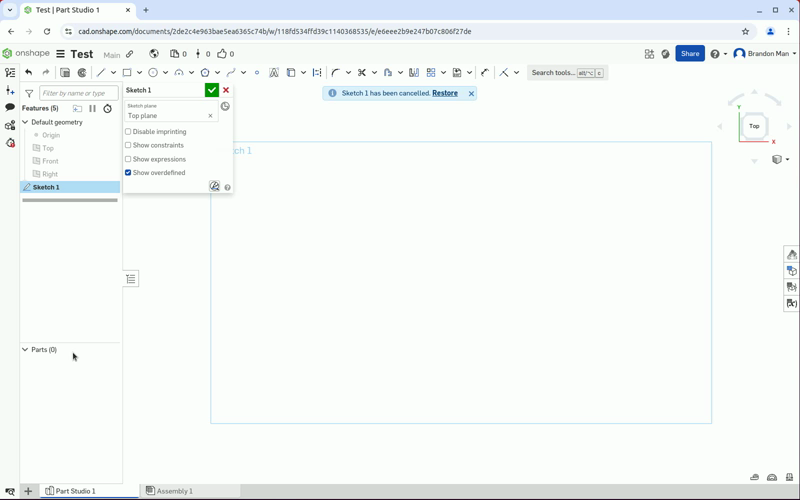
key(y)
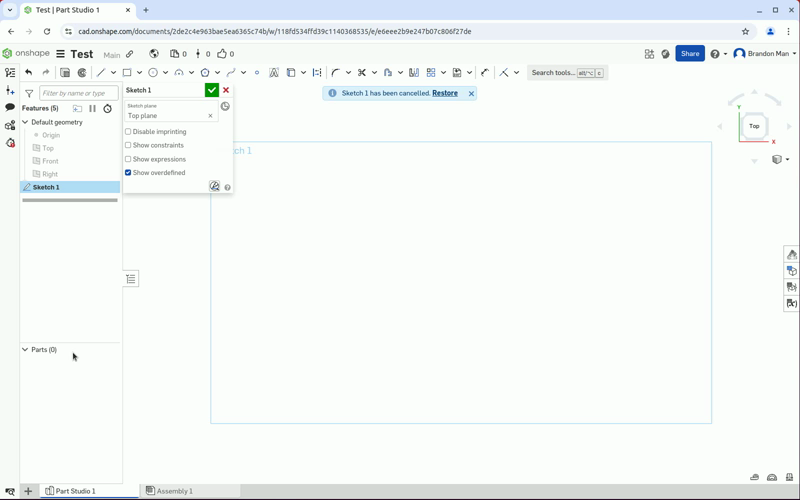
key(l)
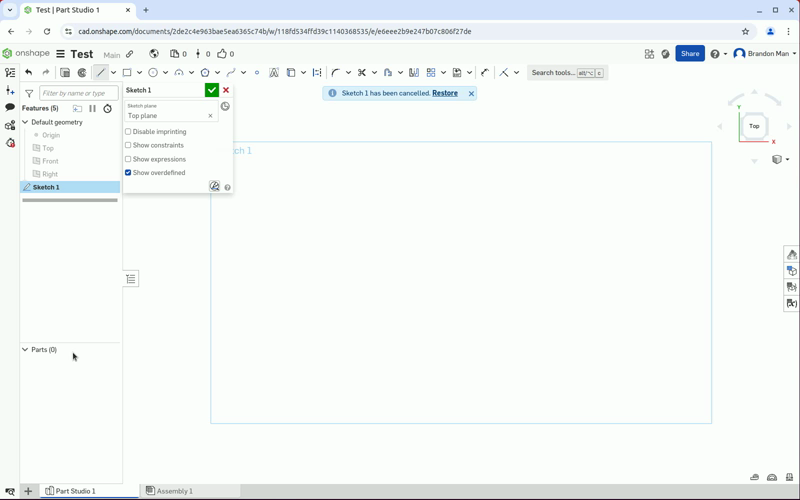
key_down(shift)
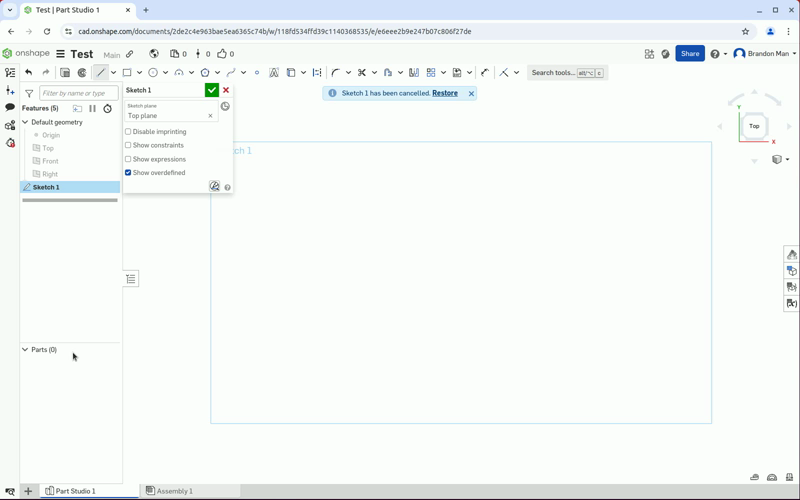
mouse_move(380, 239)
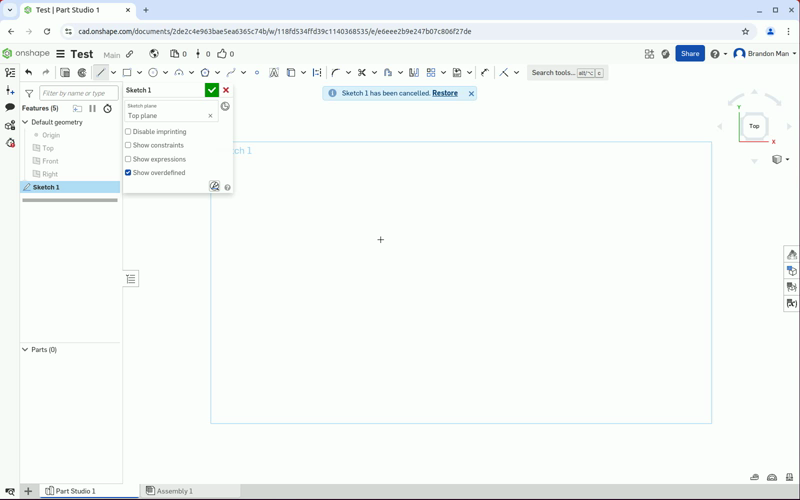
click(380, 239)
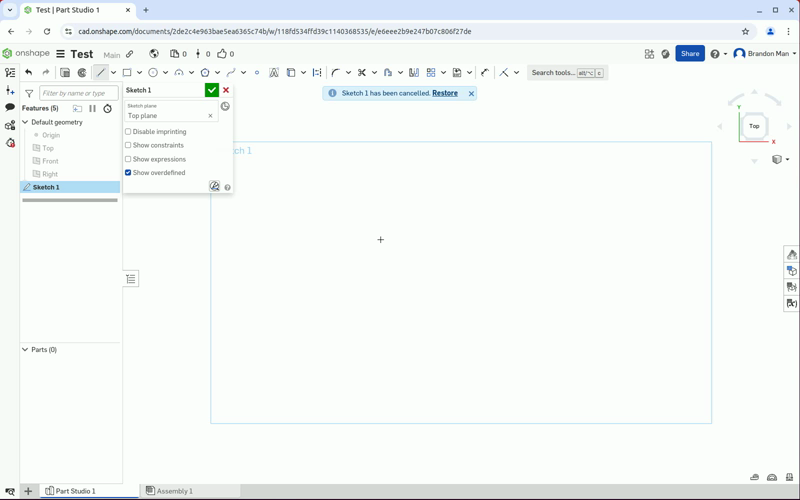
key_up(shift)
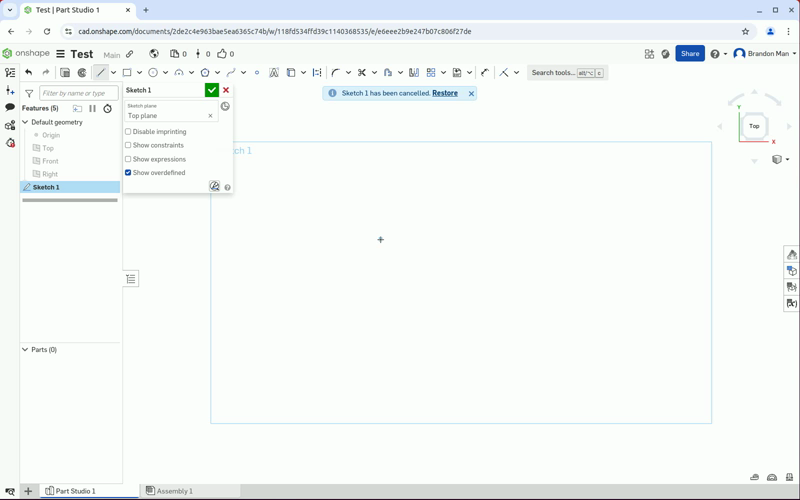
key_down(shift)
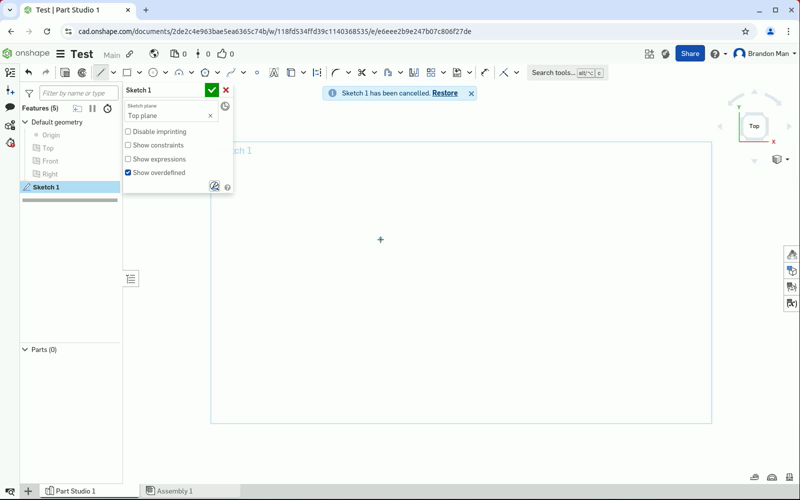
mouse_move(380, 170)
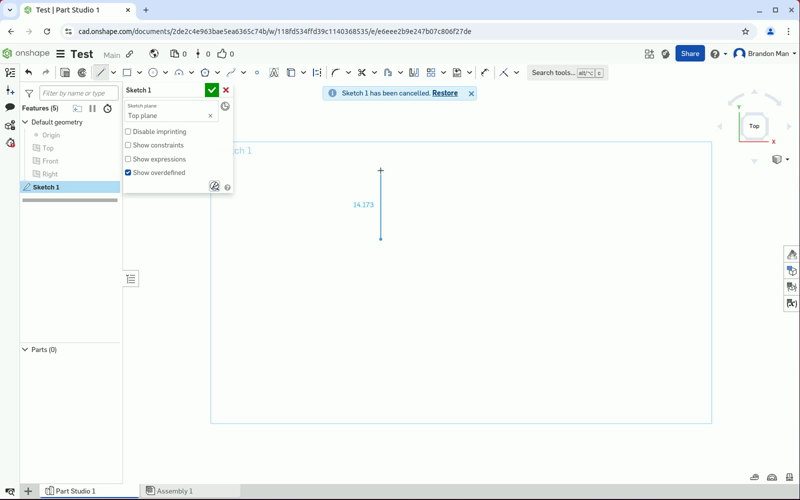
click(380, 170)
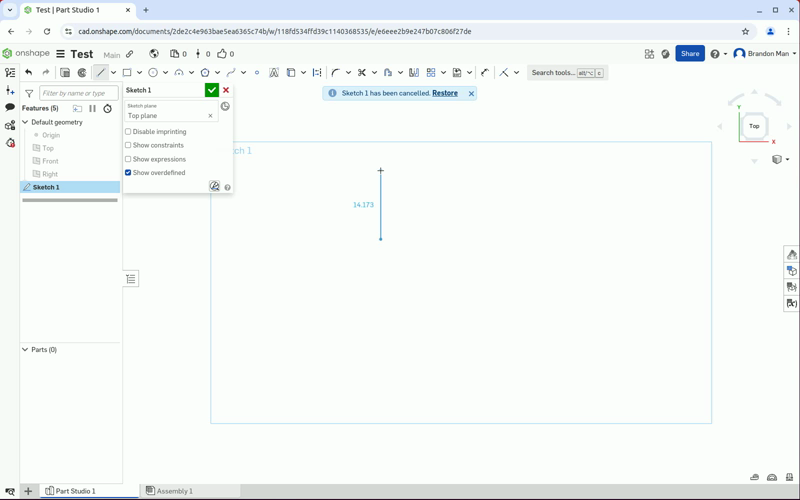
key_up(shift)
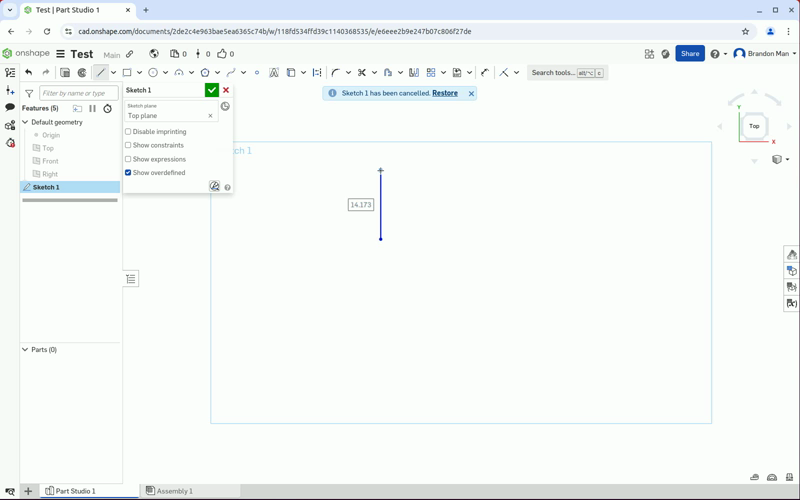
key(esc)
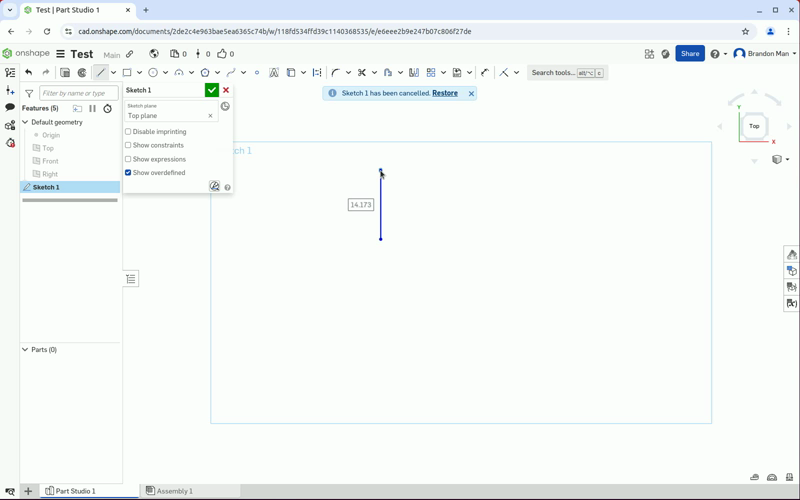
key(a)
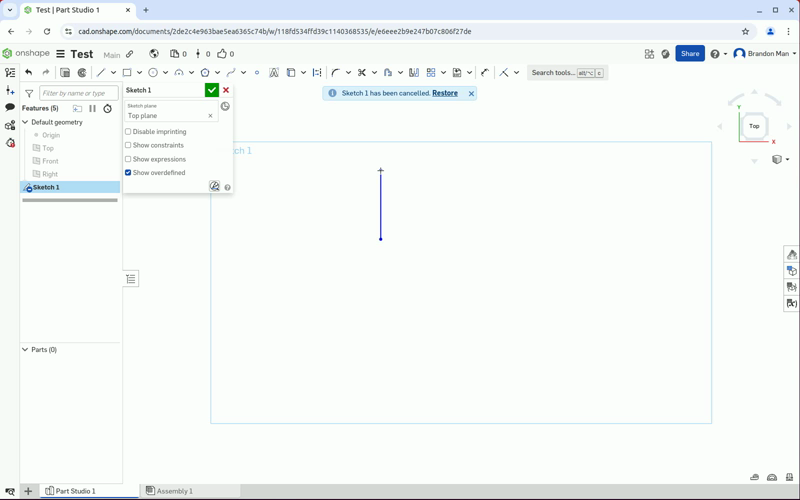
mouse_move(380, 170)
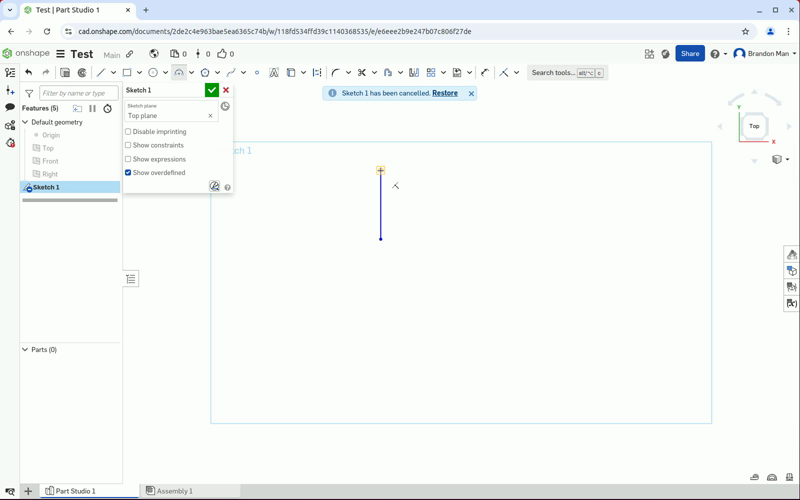
click(380, 170)
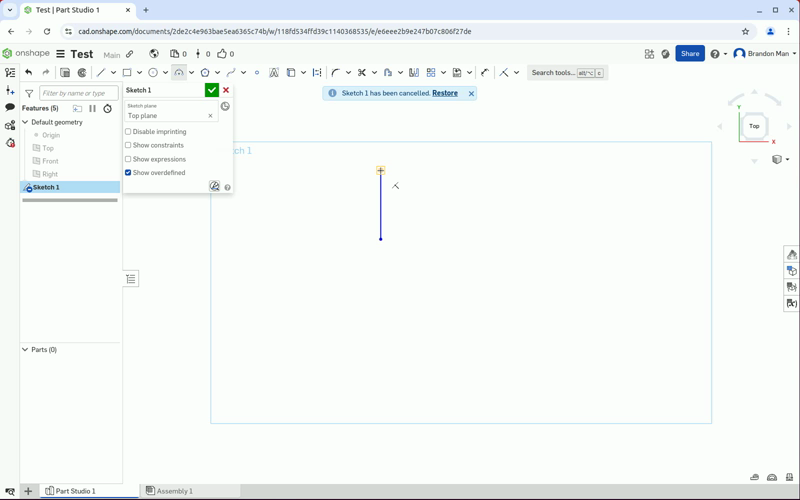
mouse_move(380, 239)
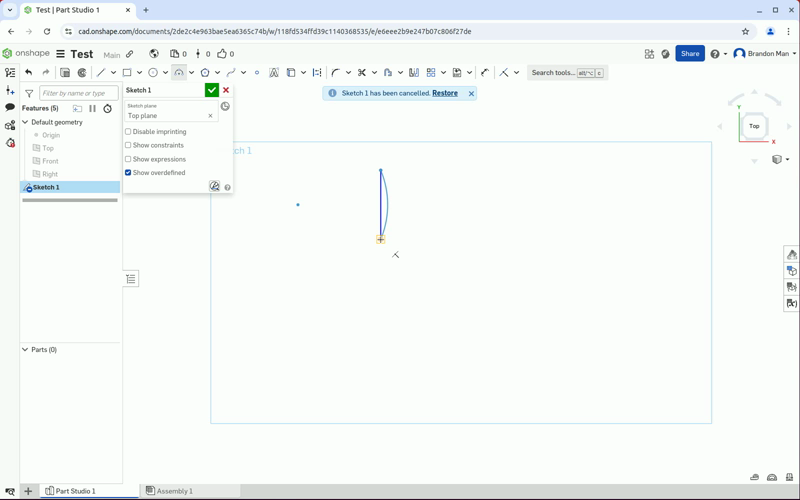
click(380, 239)
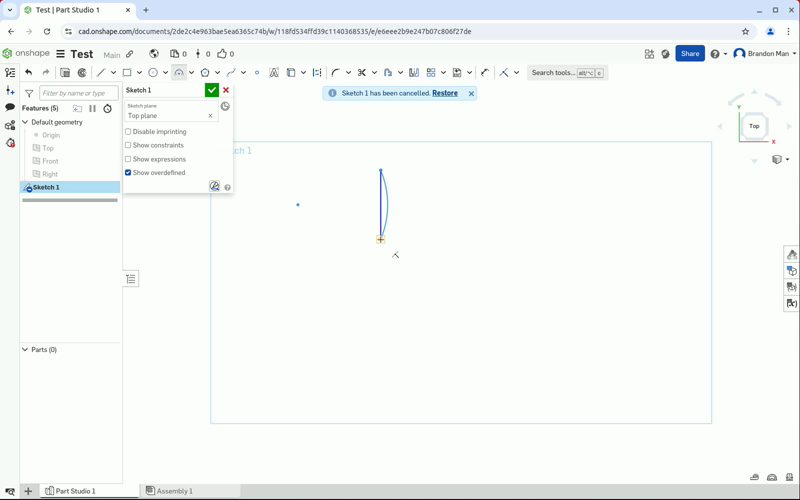
key_down(shift)
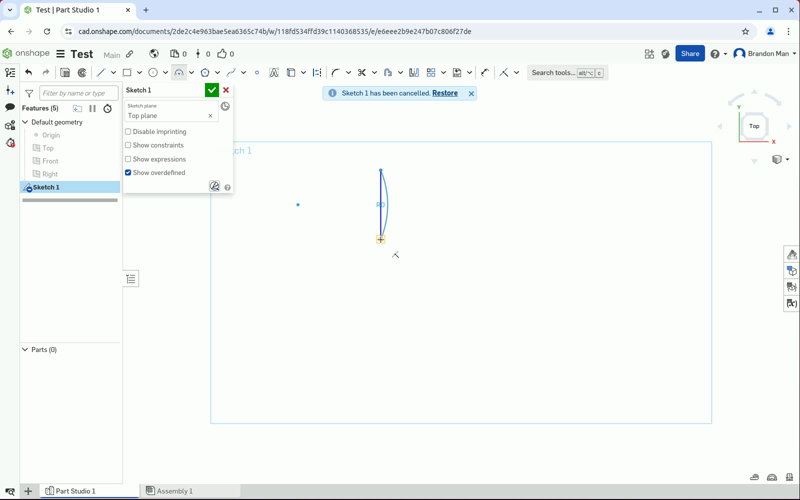
mouse_move(368, 204)
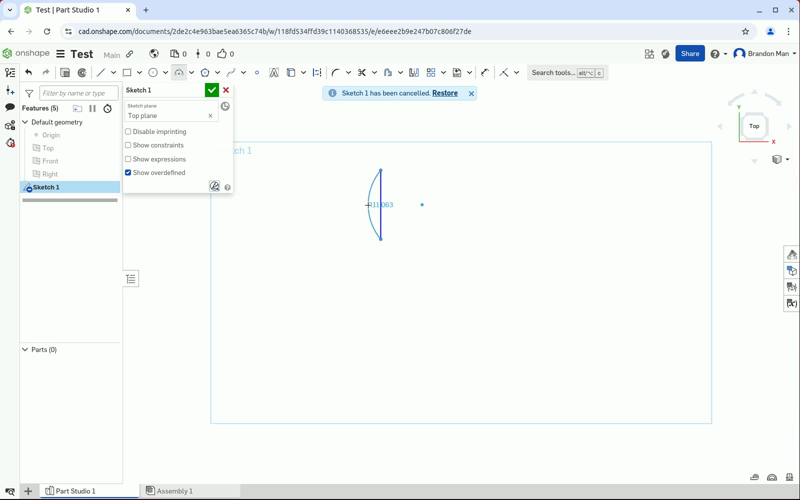
click(368, 204)
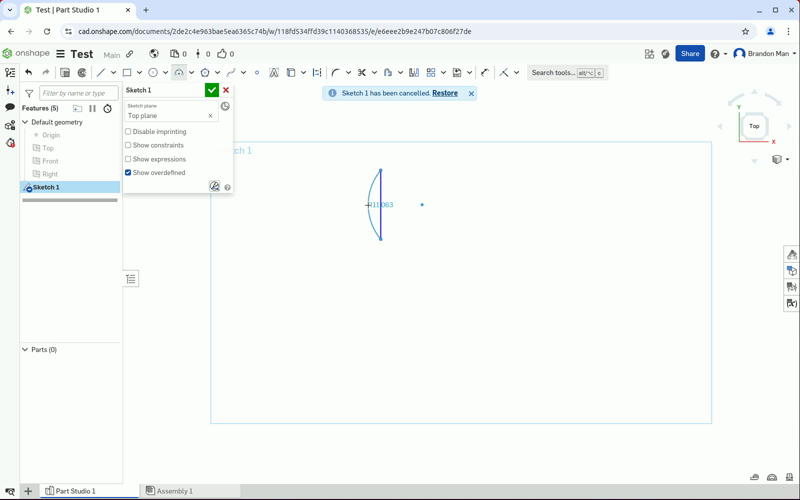
key_up(shift)
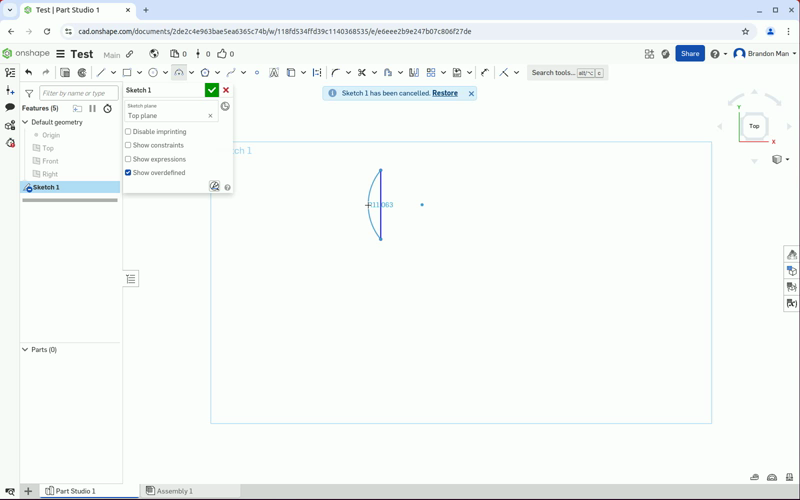
key(esc)
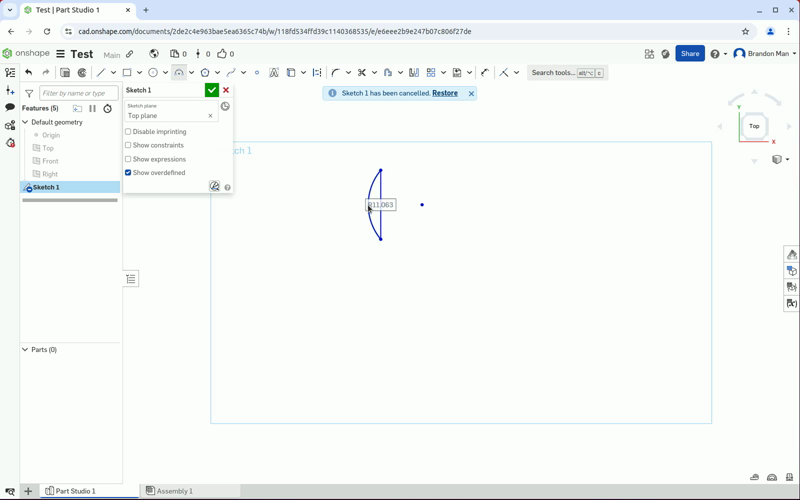
mouse_move(373, 195)
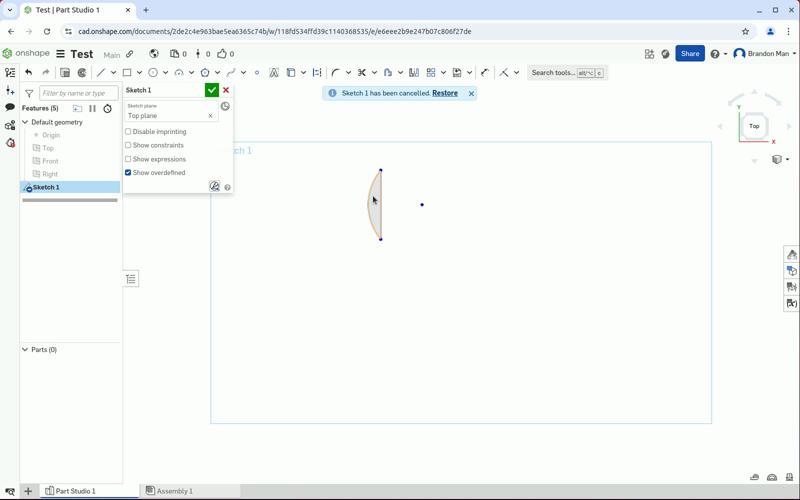
scroll(6)
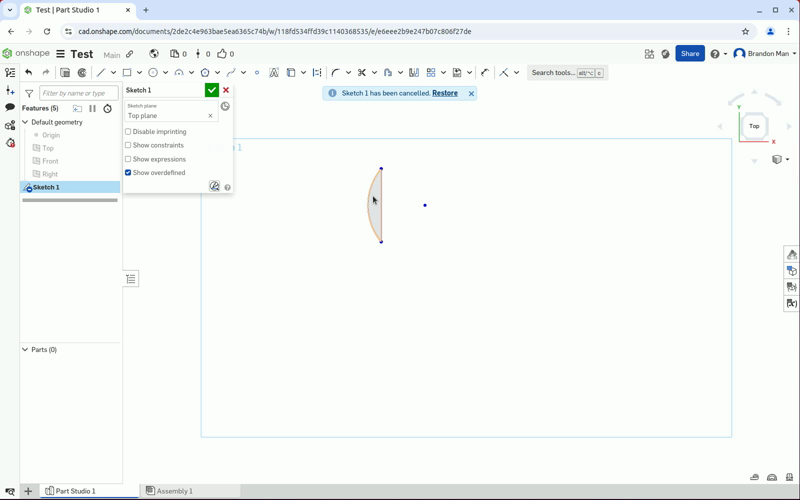
scroll(6)
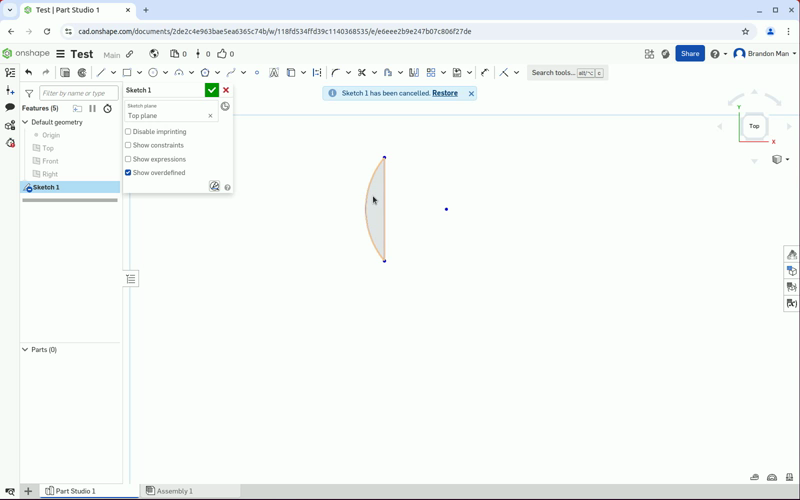
scroll(6)
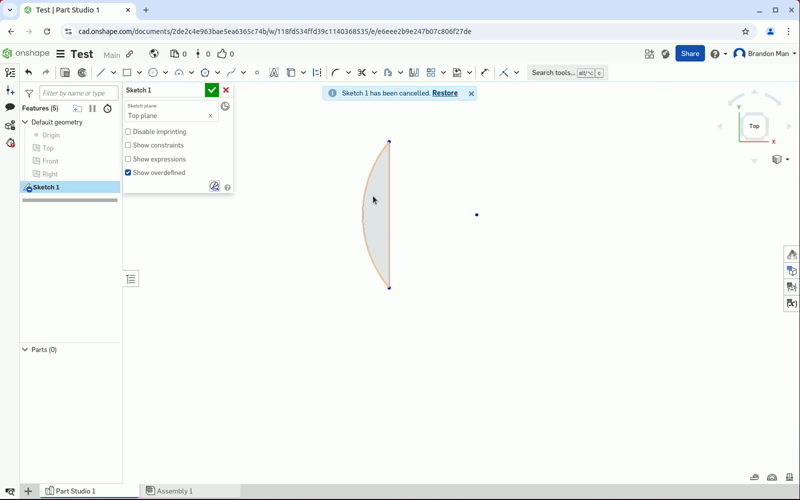
scroll(6)
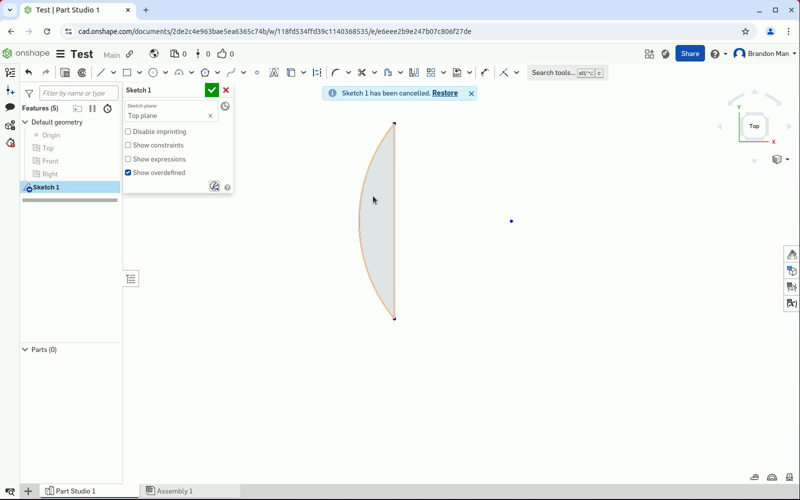
scroll(6)
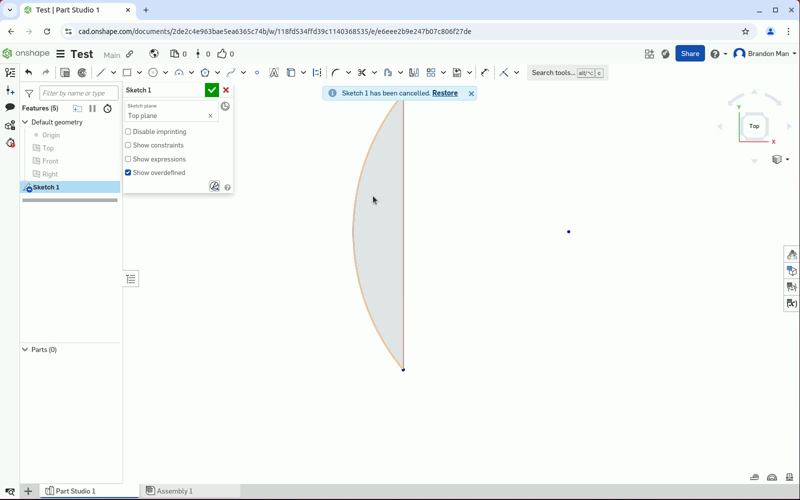
scroll(6)
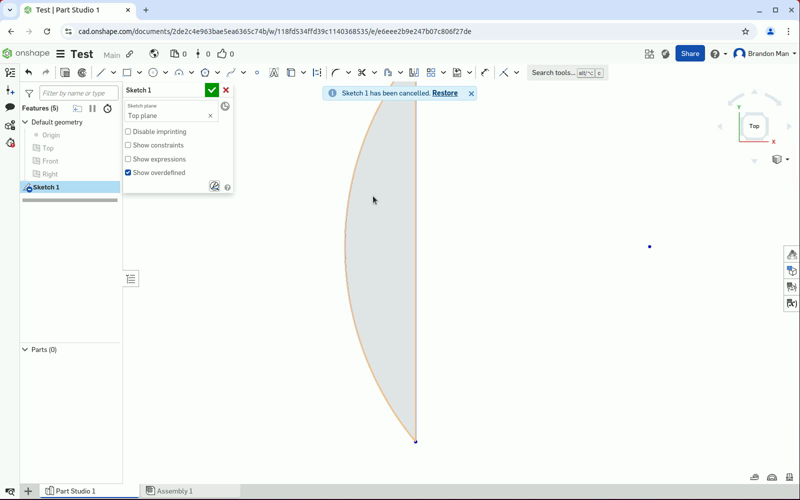
scroll(6)
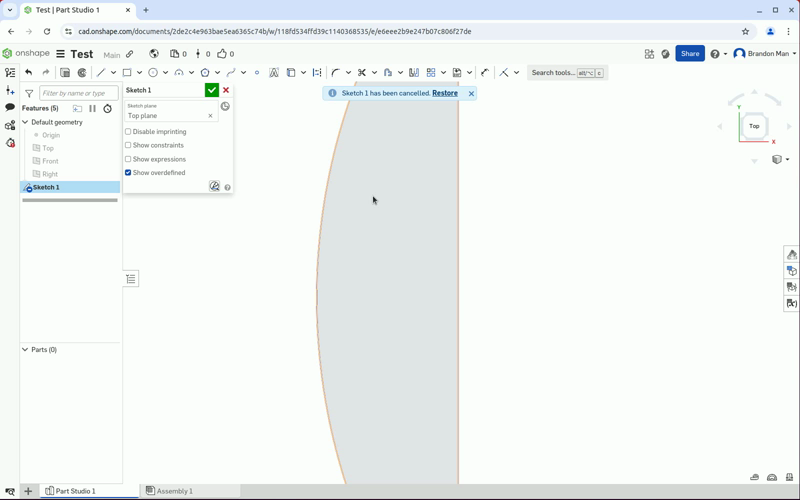
click(373, 195)
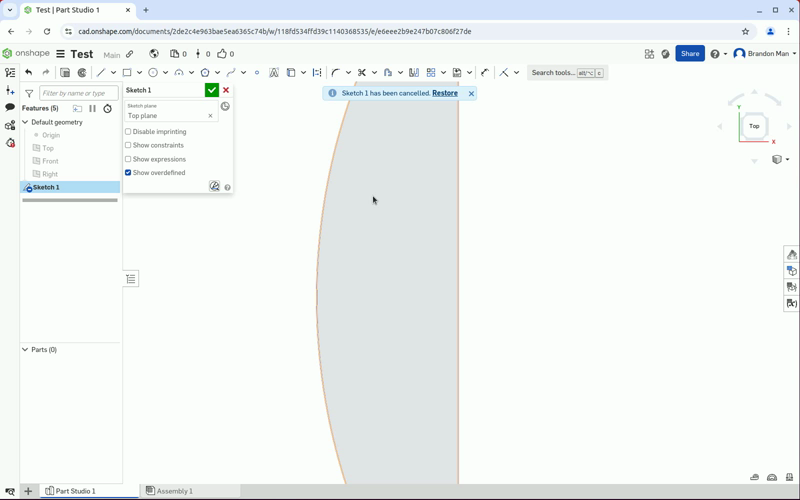
scroll(-6)
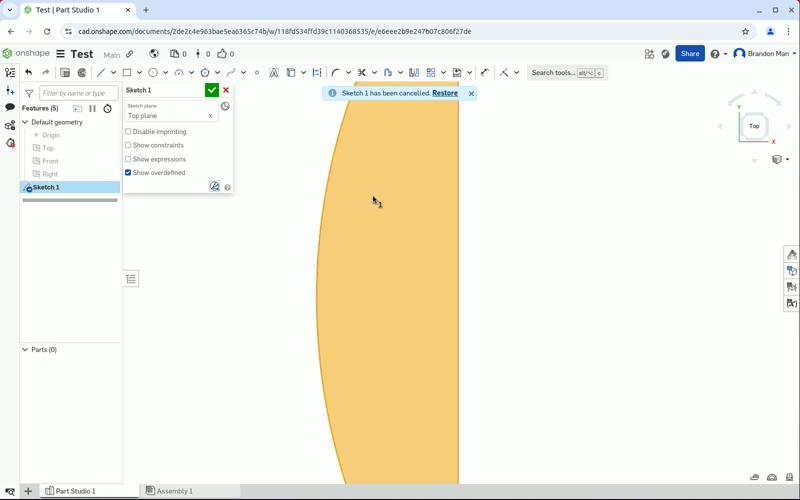
scroll(-6)
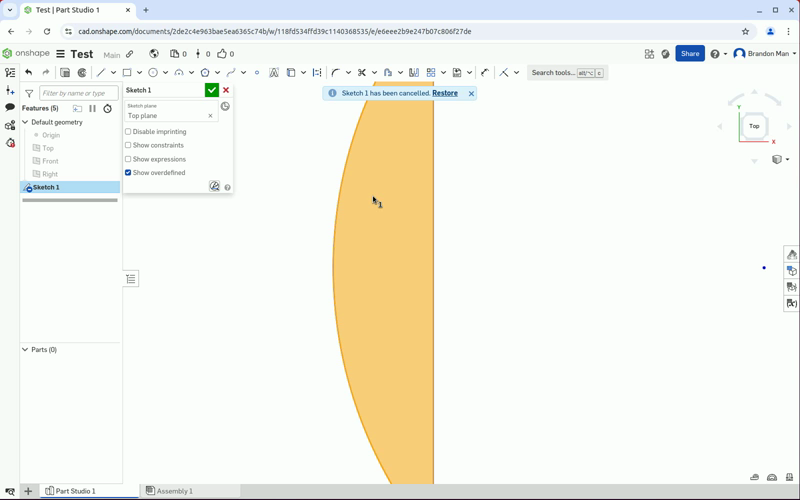
scroll(-6)
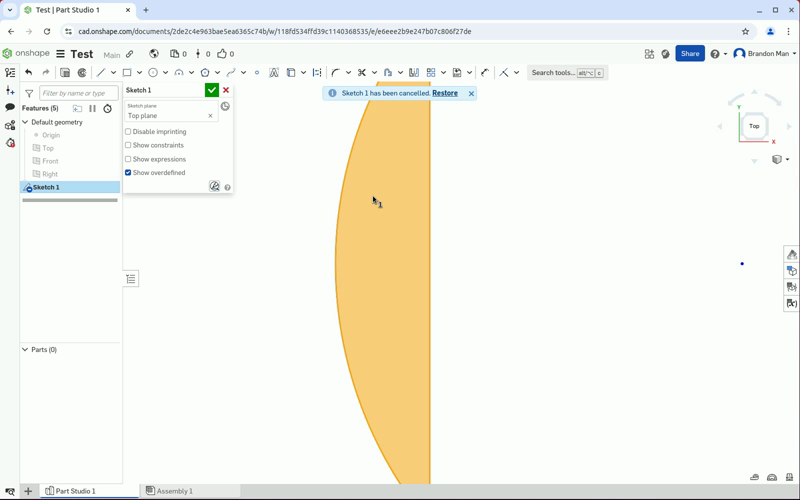
scroll(-6)
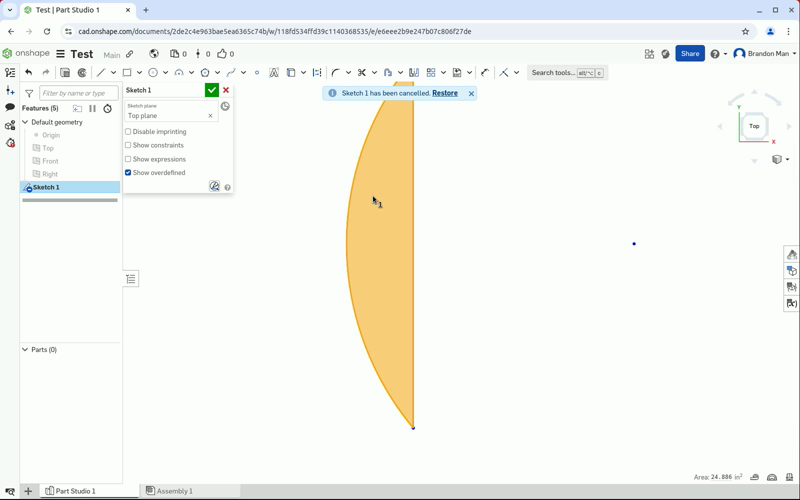
scroll(-6)
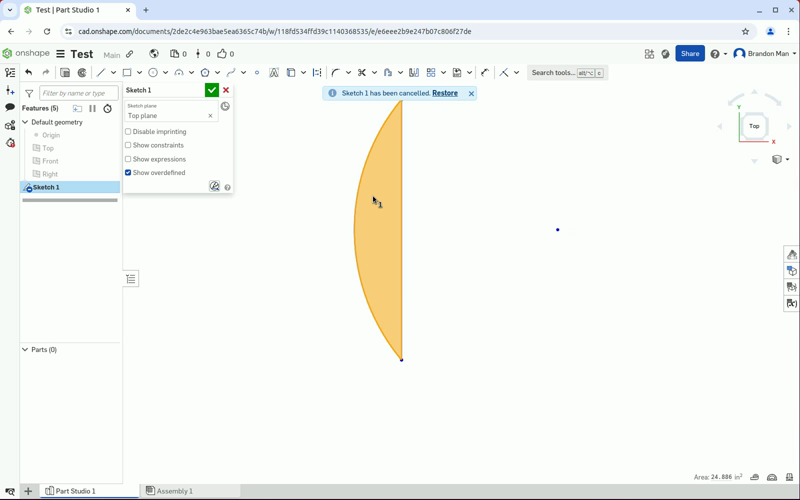
scroll(-6)
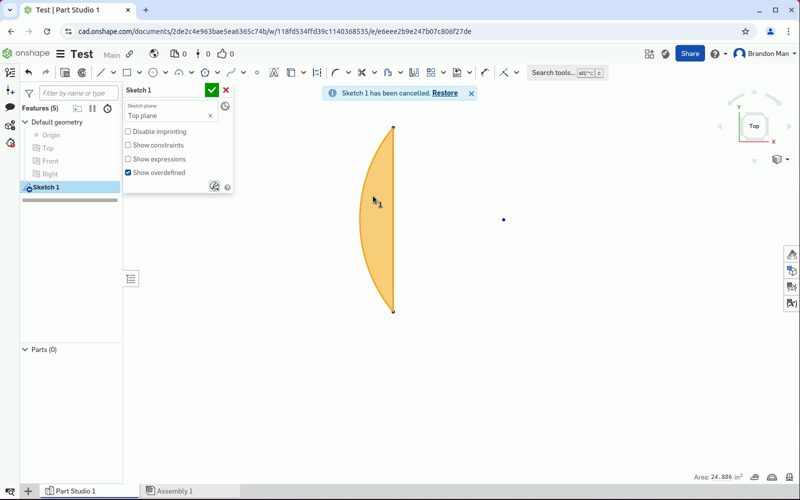
scroll(-6)
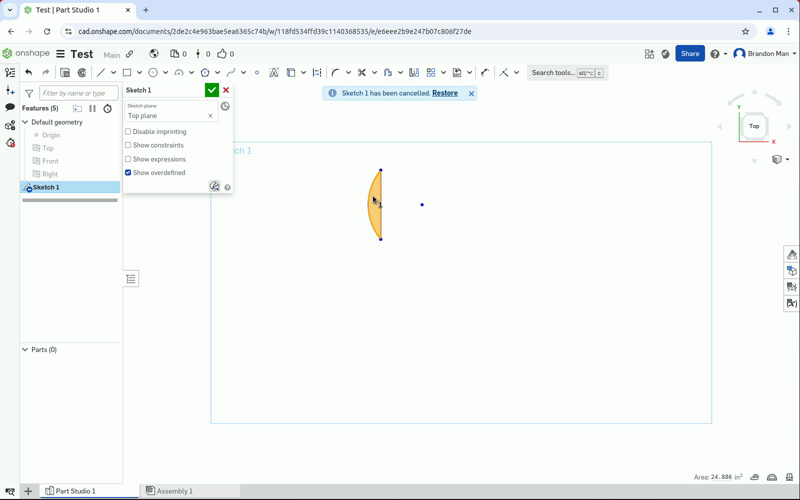
mouse_move(73, 352)
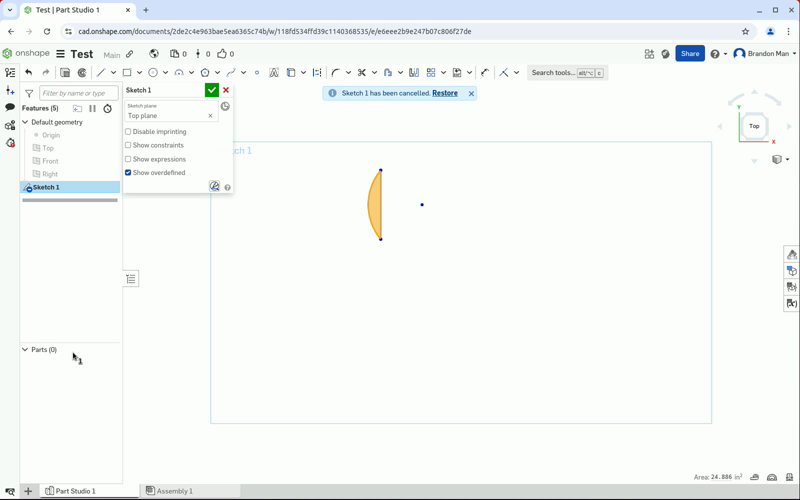
key(shift+y)
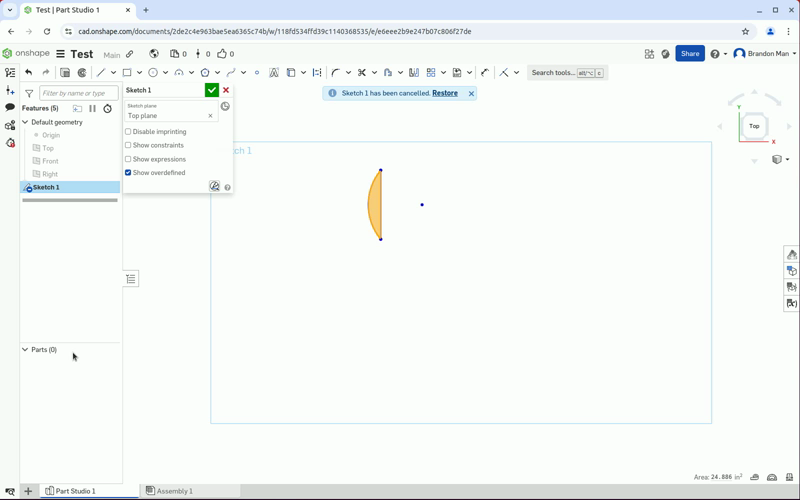
key(shift+e)
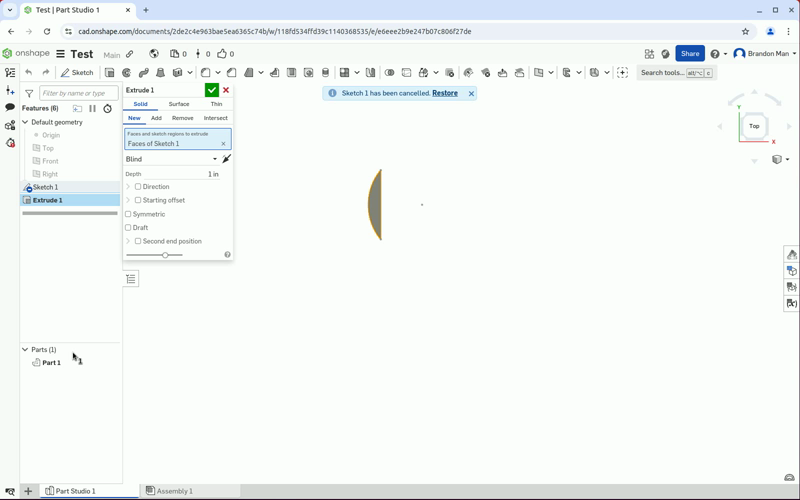
mouse_move(143, 106)
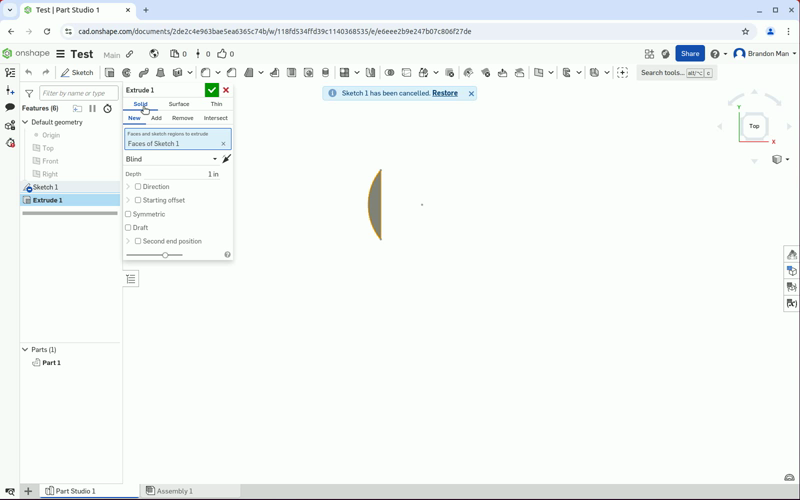
click(143, 106)
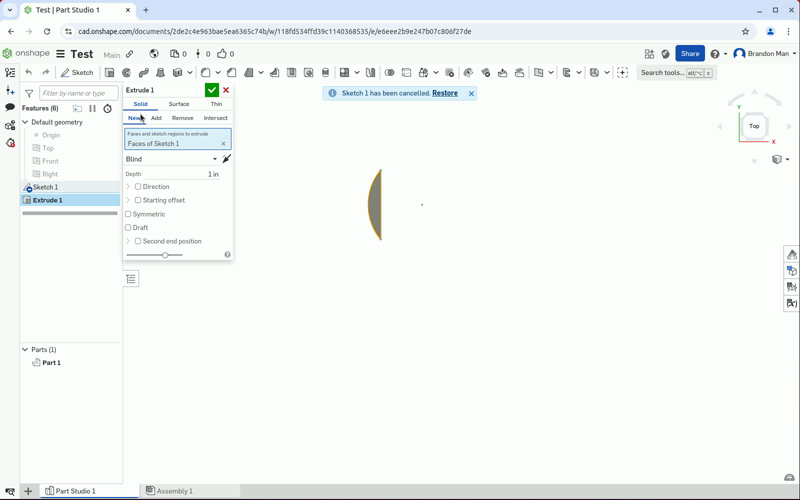
mouse_move(137, 120)
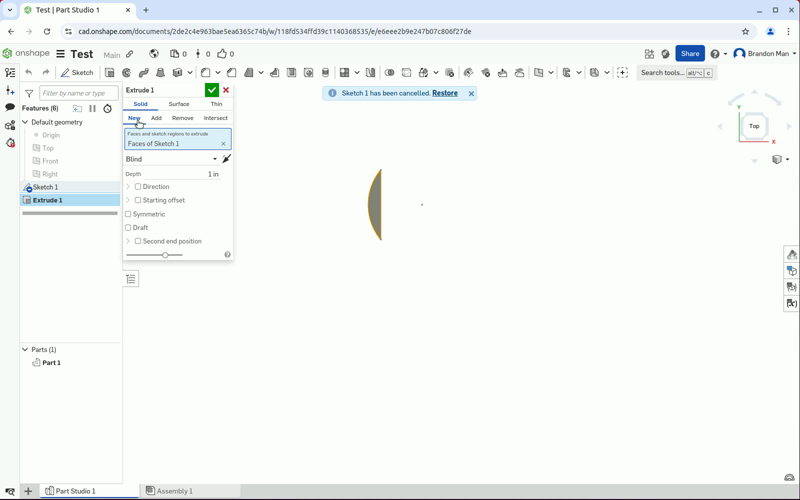
click(137, 120)
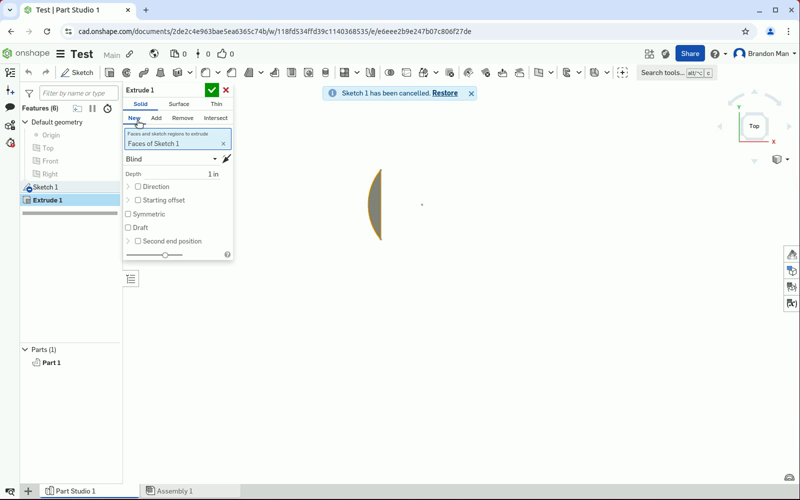
key(tab, 4)
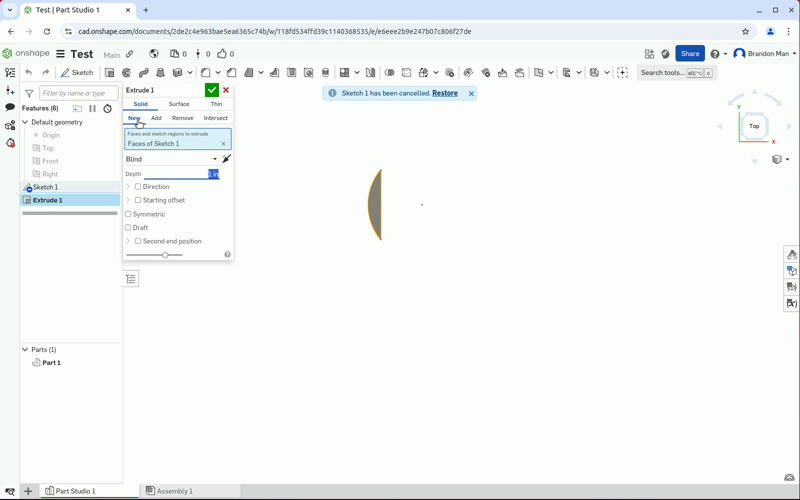
text(46.216)
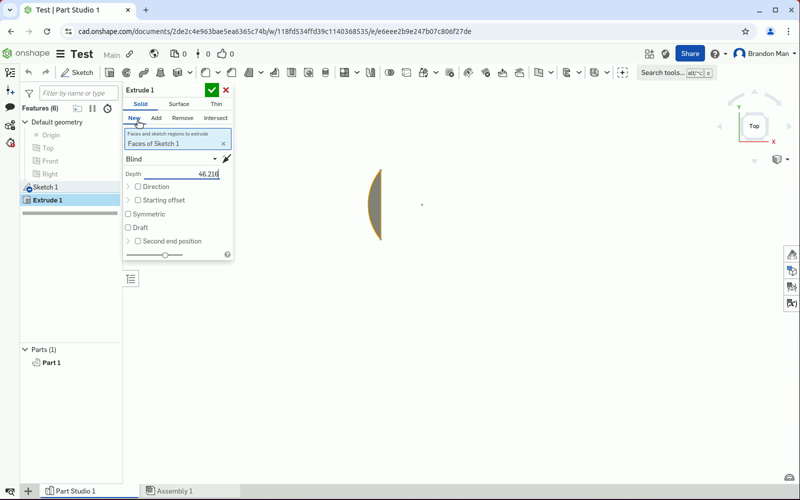
key(tab, 3)
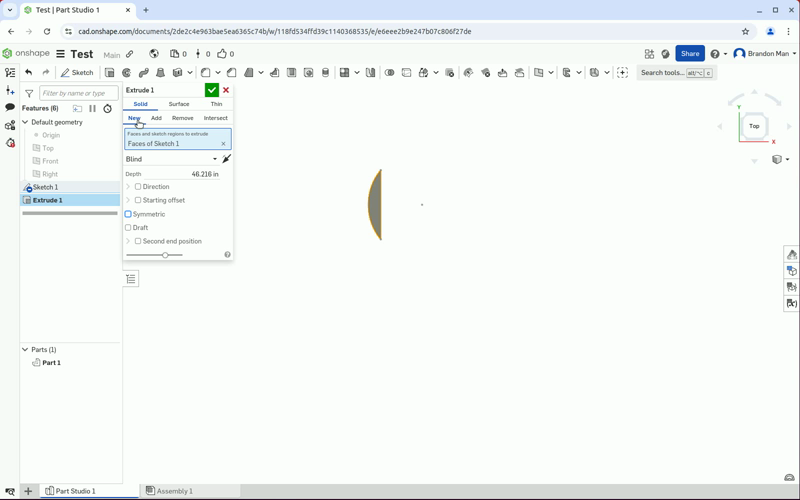
key(space)
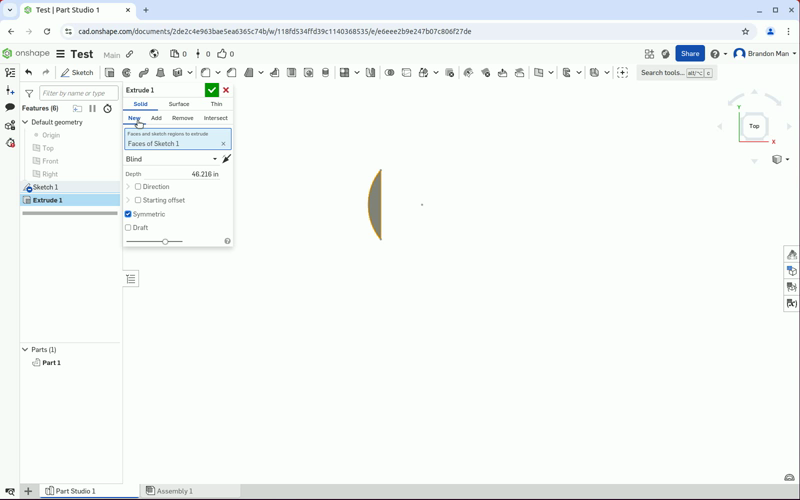
key(enter)
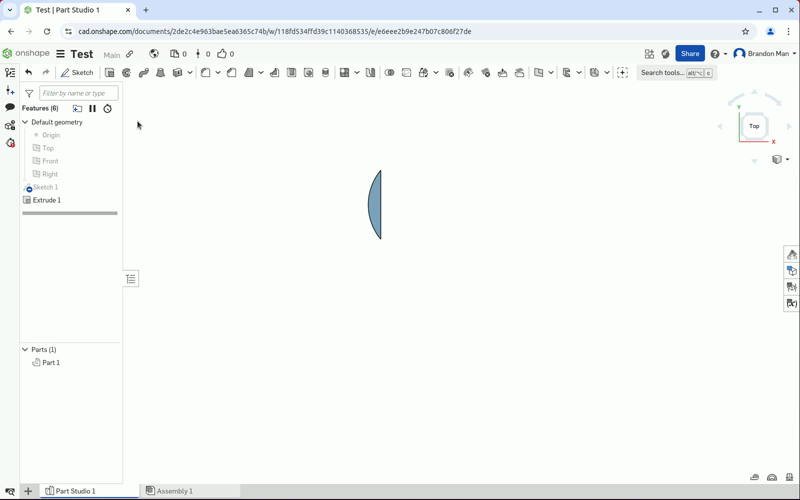
key(shift+h)
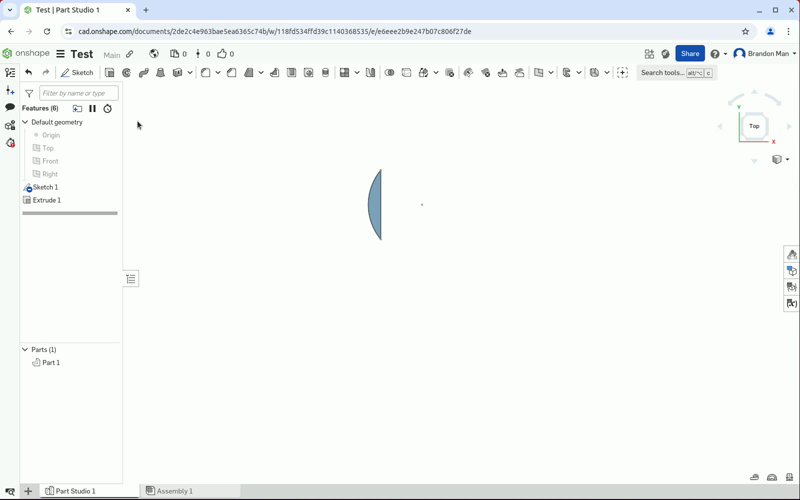
key(shift+h)
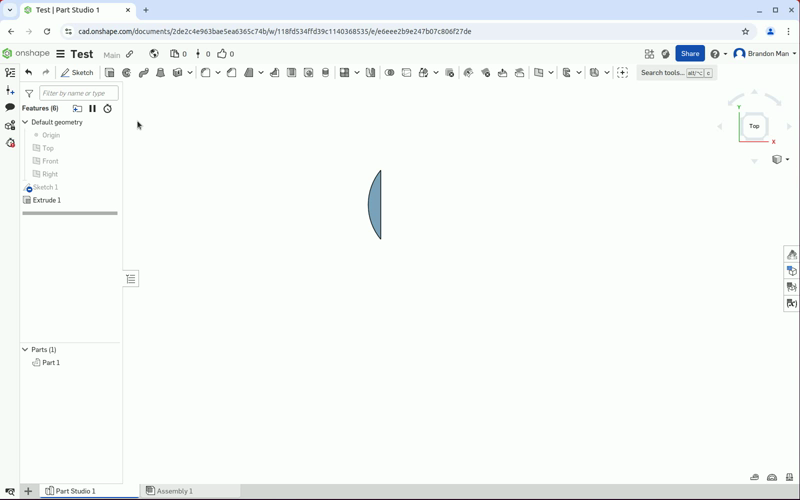
mouse_move(73, 189)
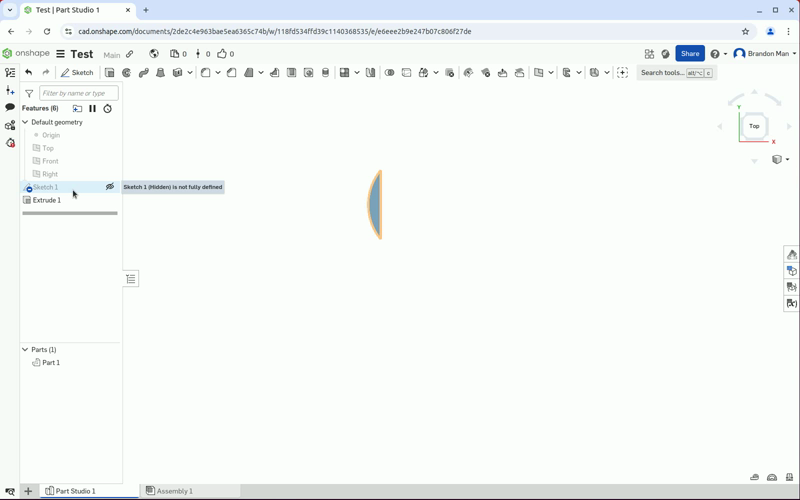
click(73, 189)
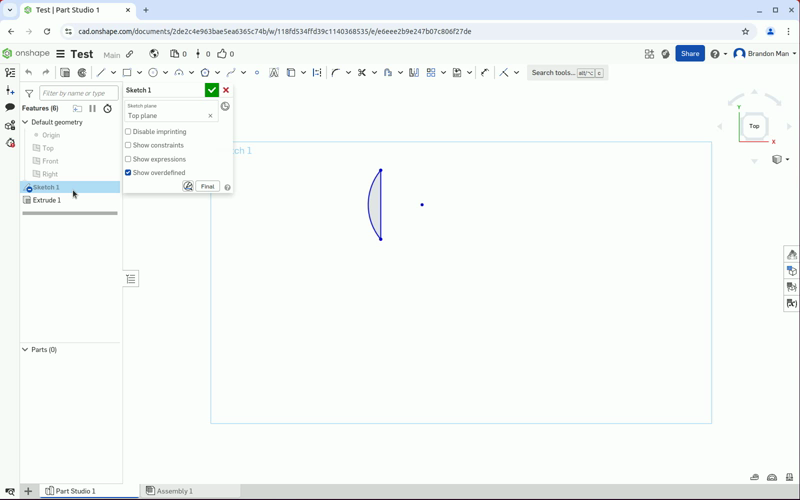
mouse_move(229, 92)
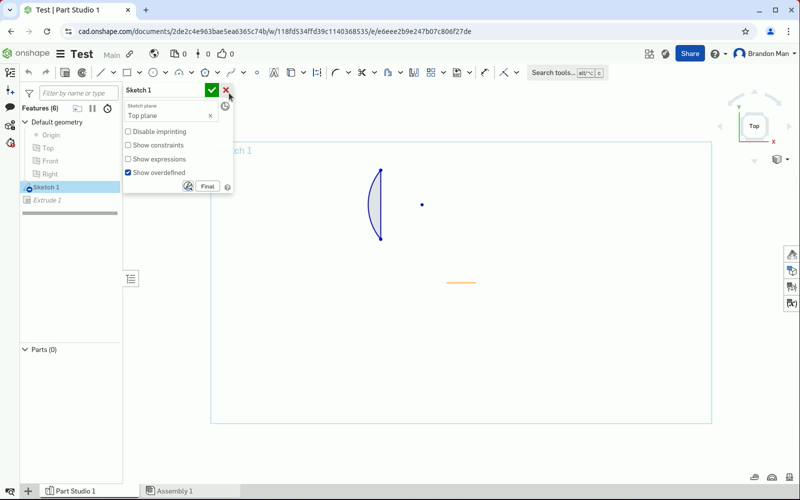
click(229, 92)
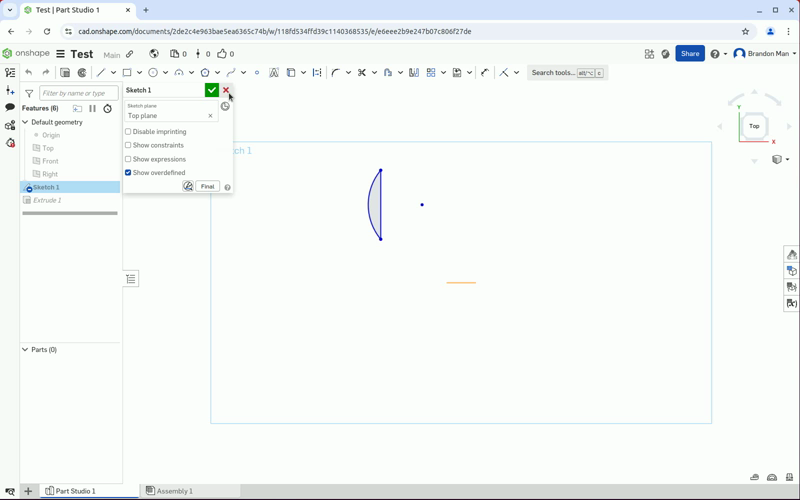
key(shift+s)
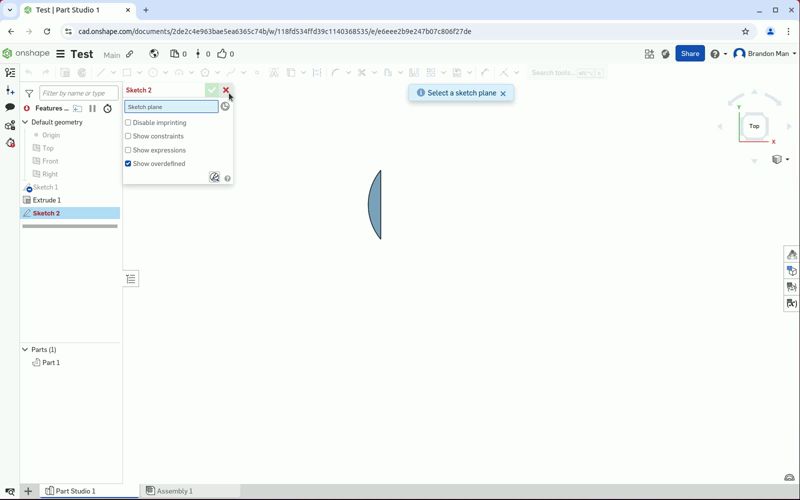
mouse_move(73, 150)
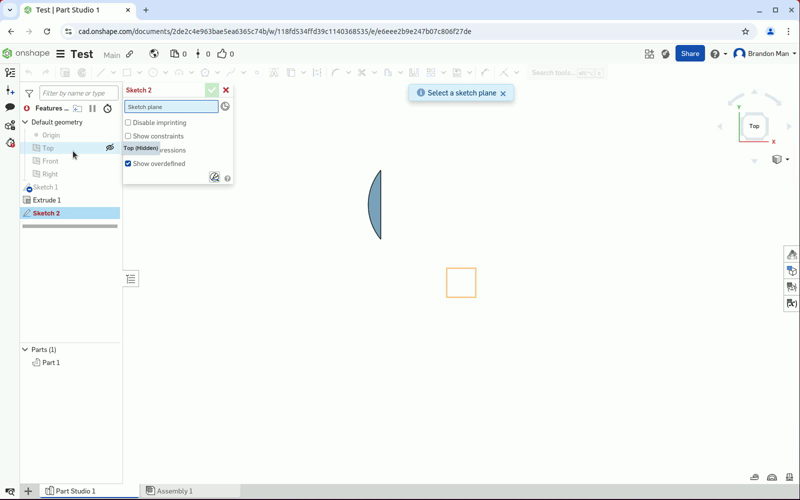
click(73, 150)
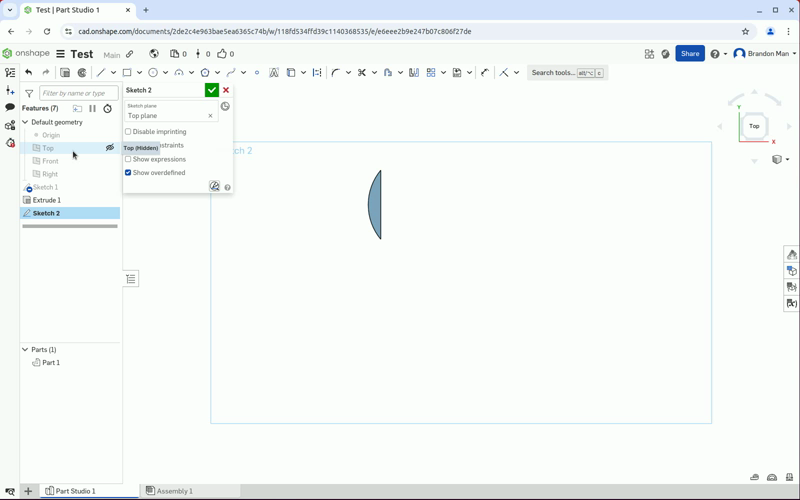
mouse_move(73, 352)
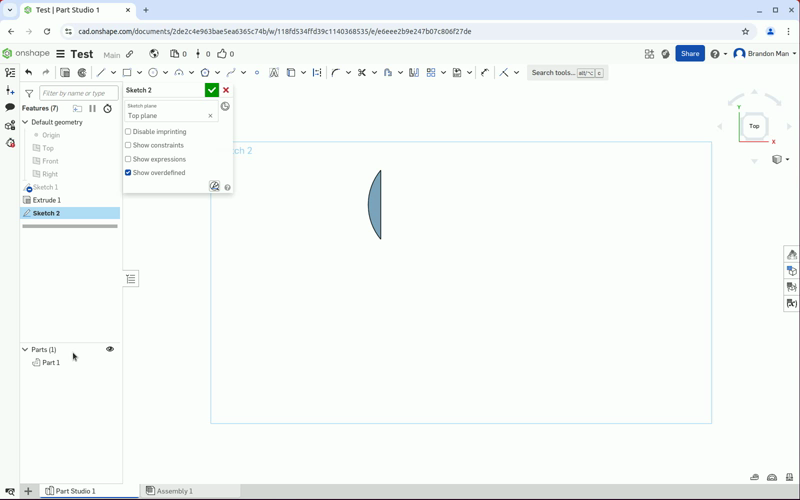
key(y)
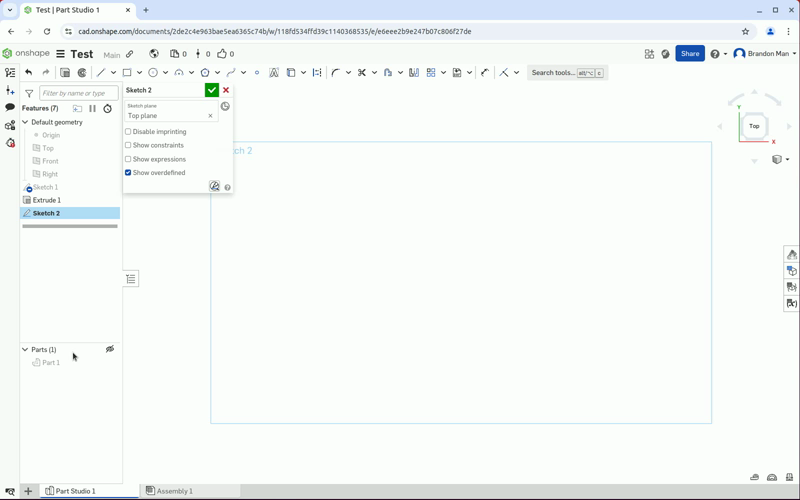
key(l)
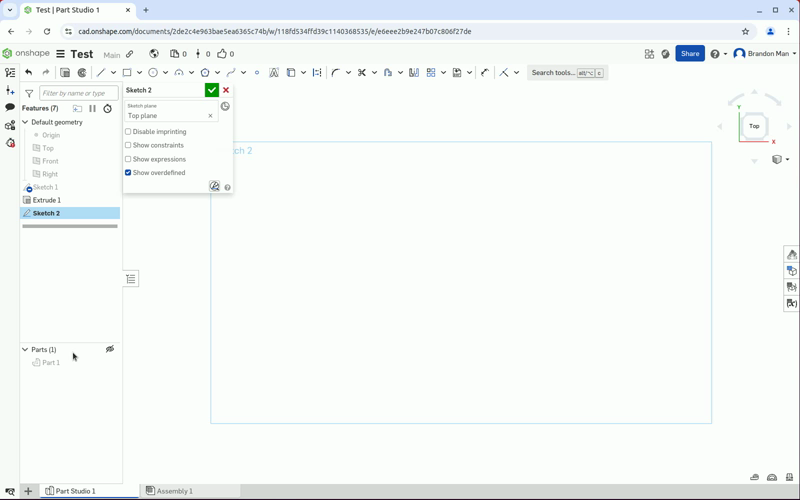
key_down(shift)
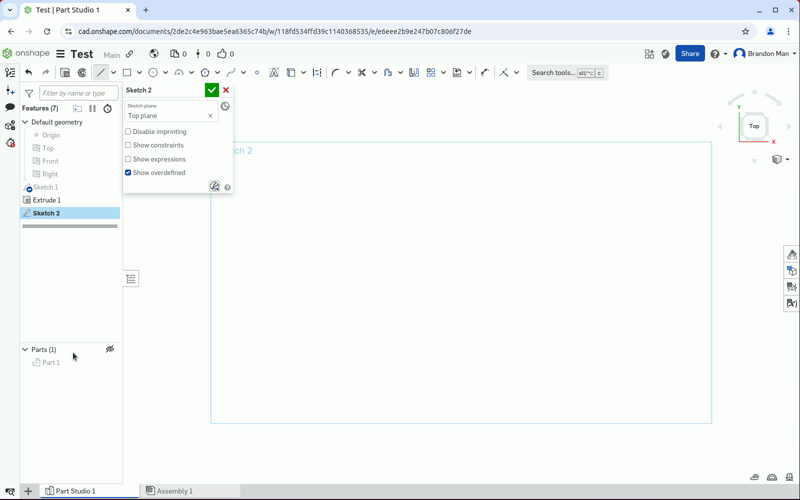
mouse_move(380, 339)
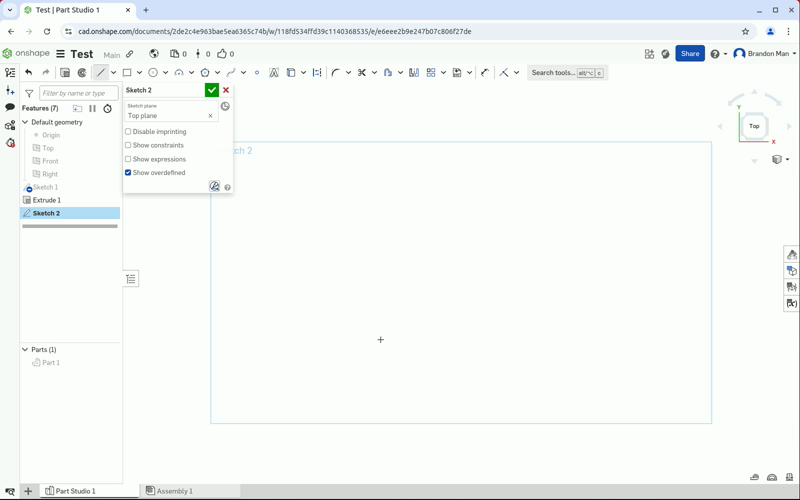
click(380, 339)
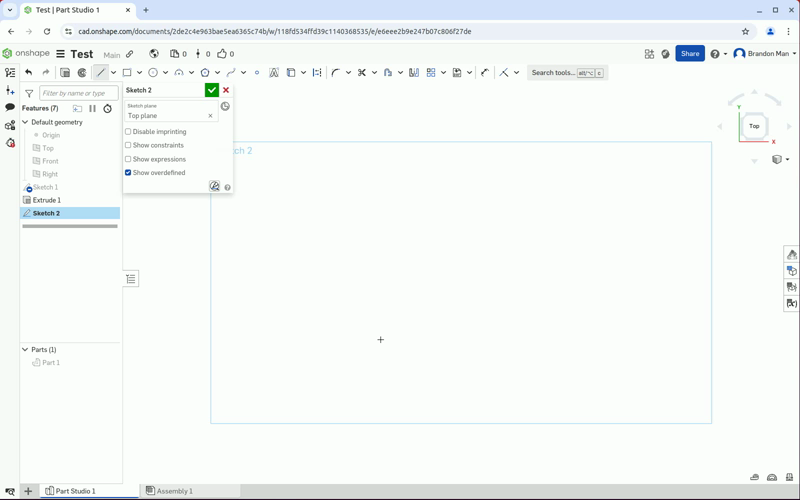
key_up(shift)
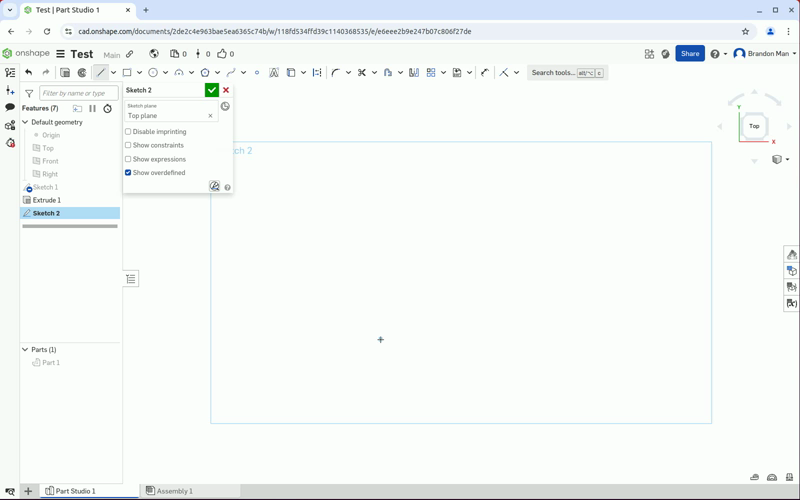
key_down(shift)
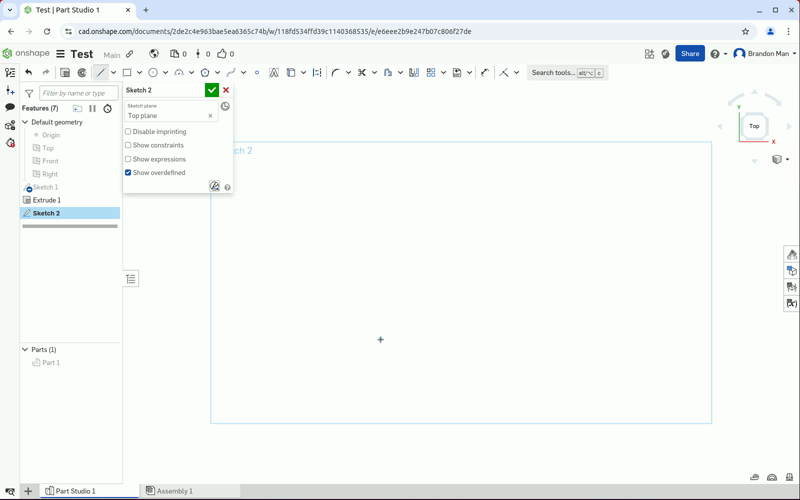
mouse_move(406, 255)
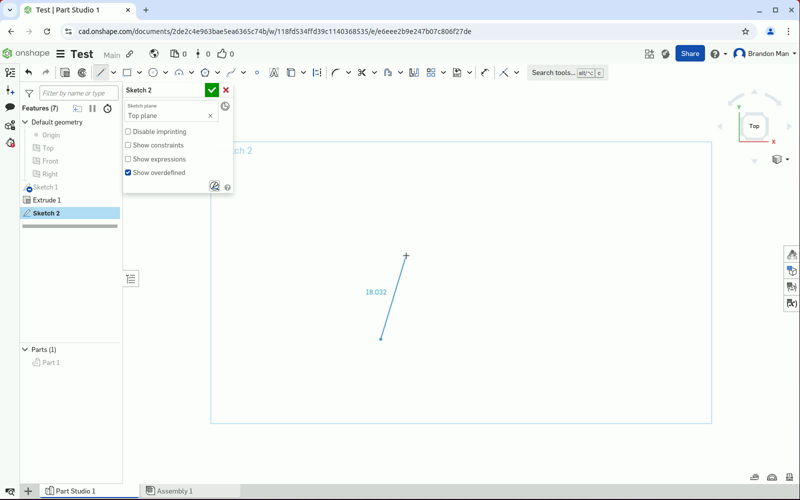
click(406, 255)
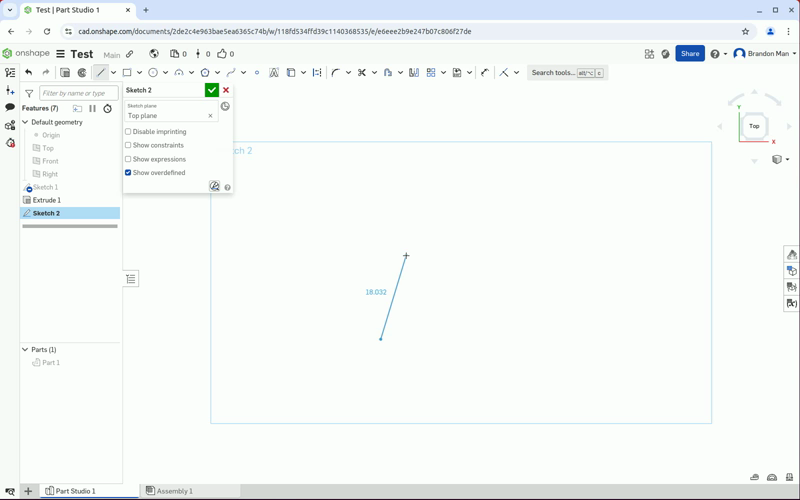
key_up(shift)
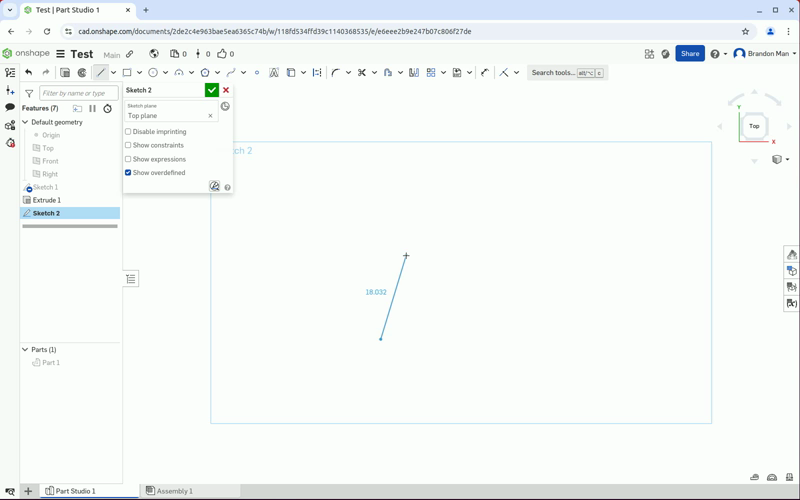
key(esc)
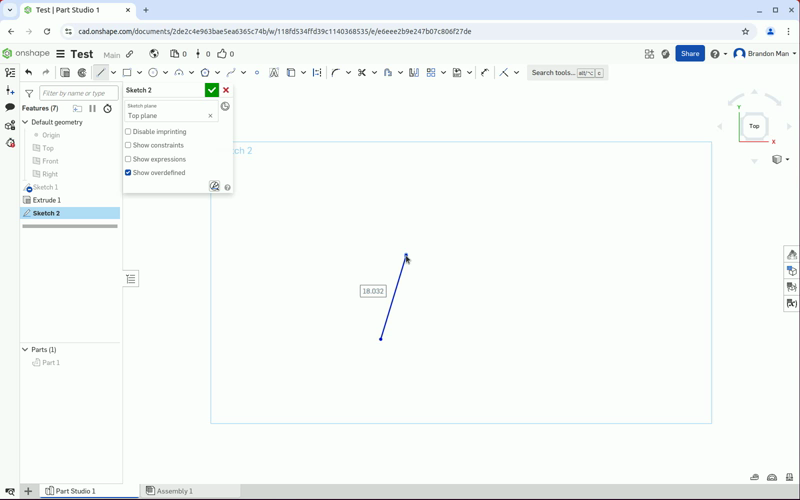
key(a)
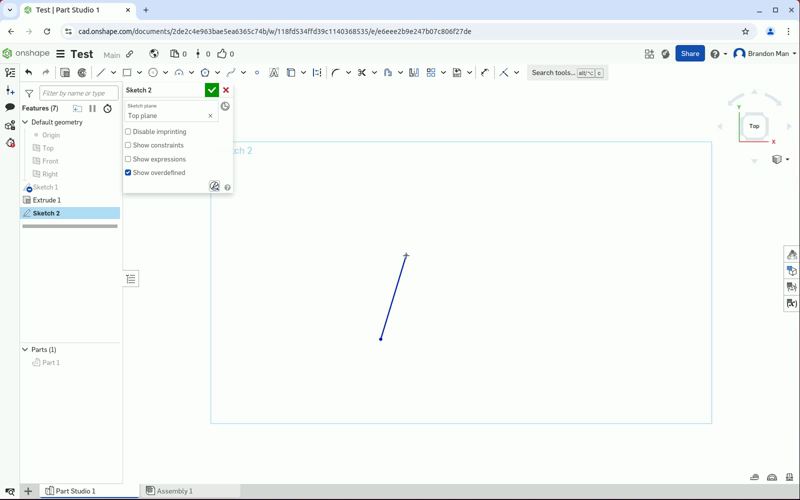
mouse_move(406, 255)
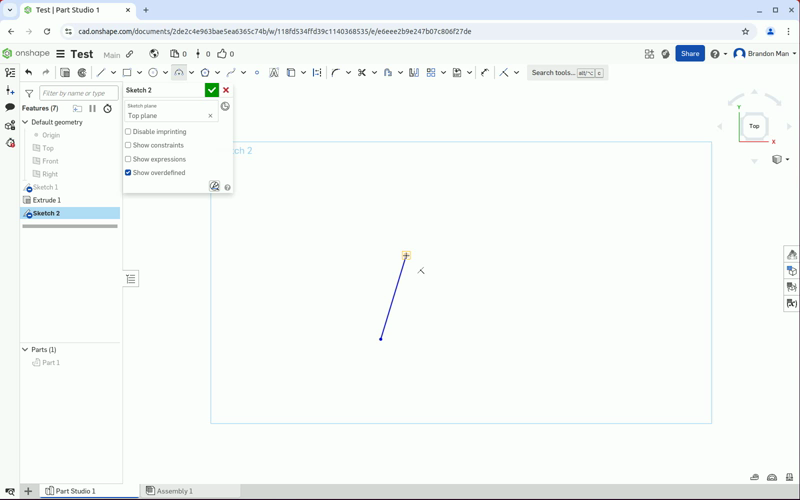
click(406, 255)
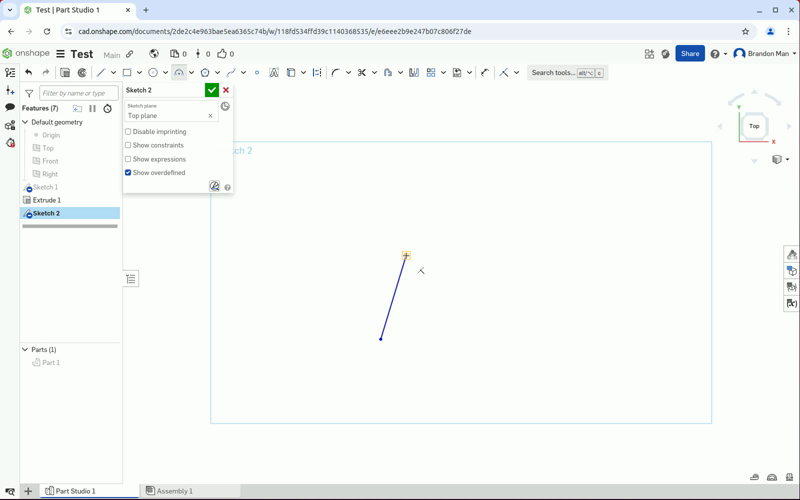
key_down(shift)
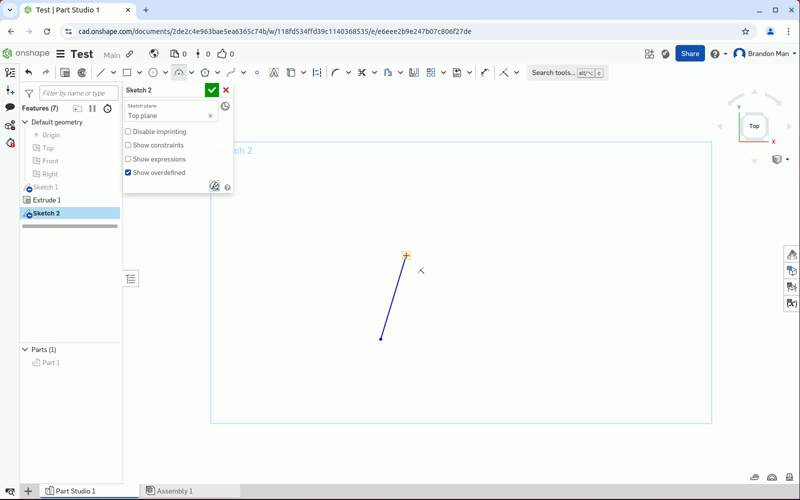
mouse_move(380, 239)
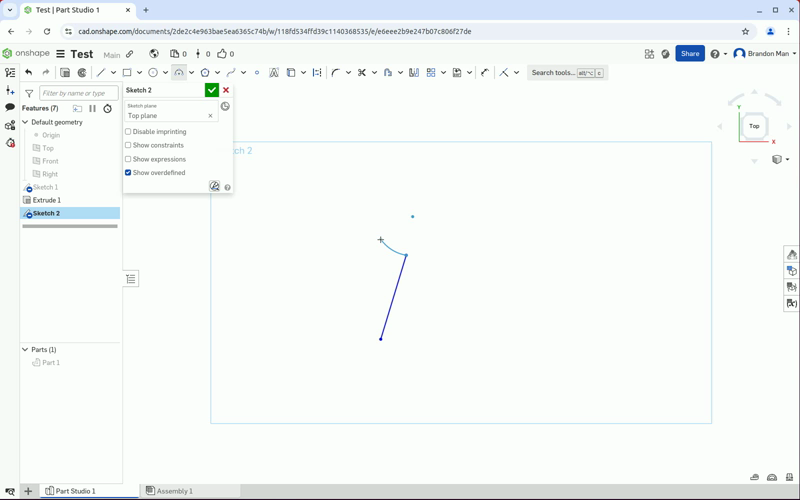
click(380, 239)
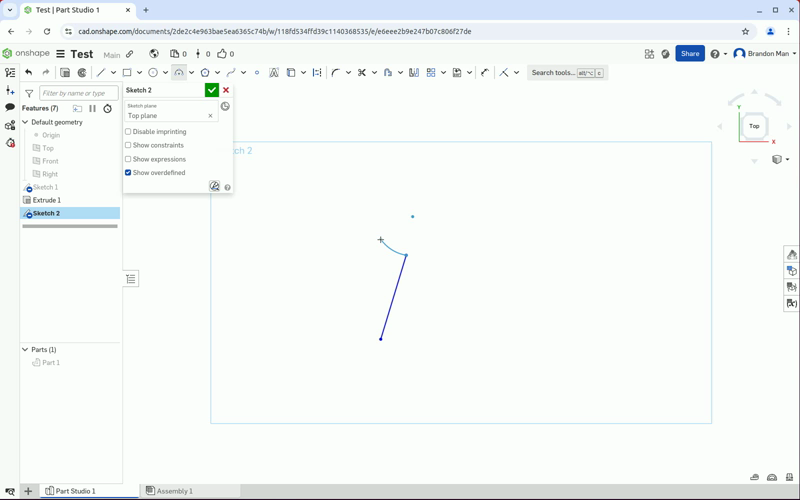
mouse_move(392, 249)
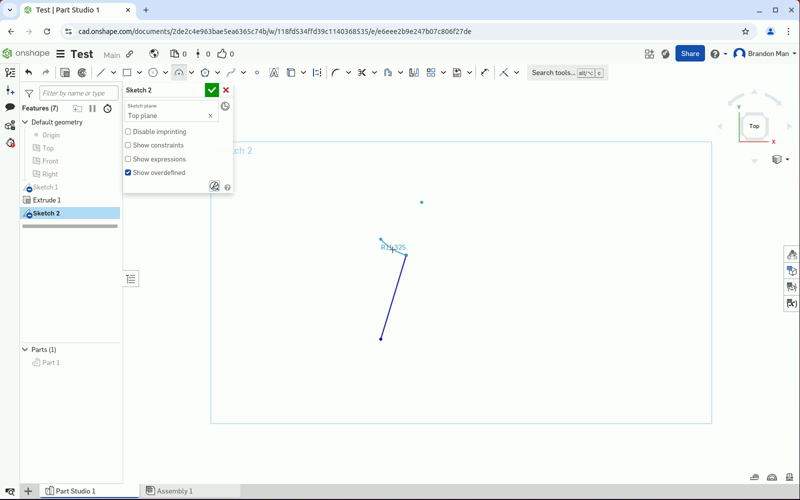
click(392, 249)
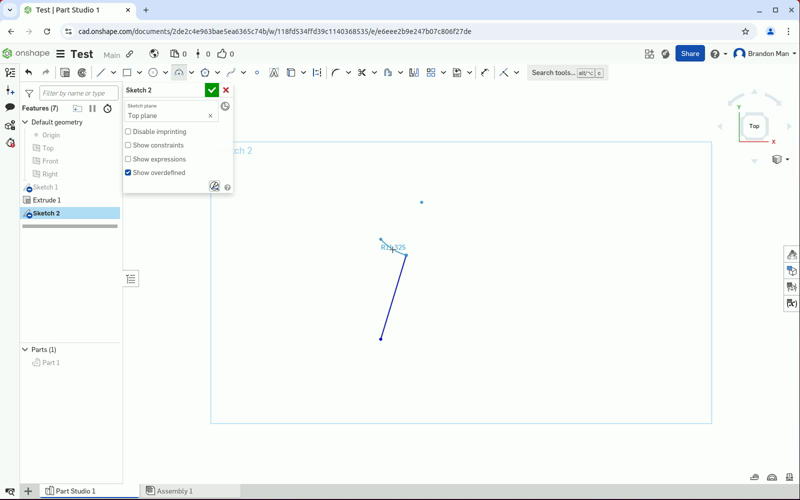
key_up(shift)
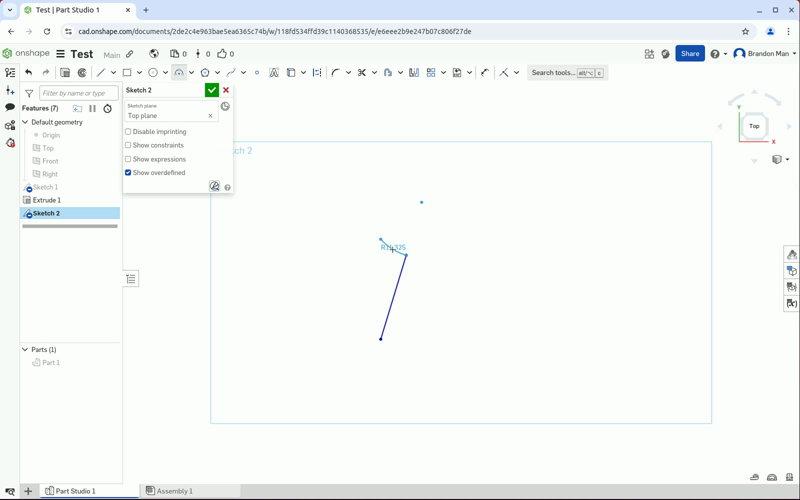
key(esc)
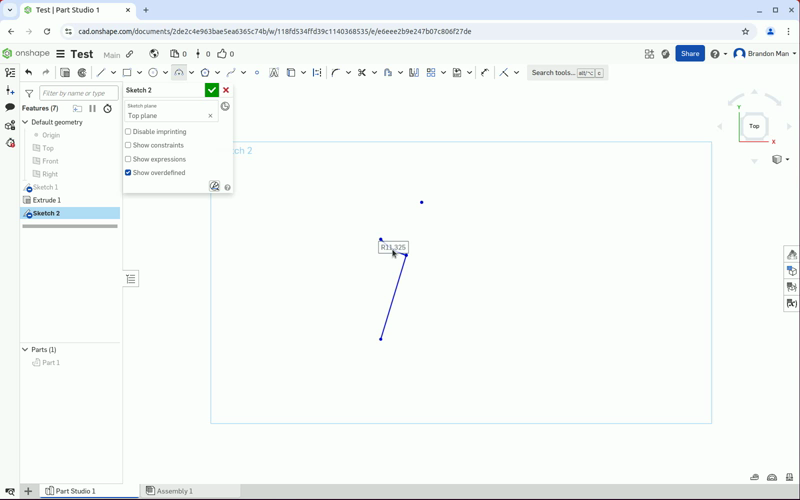
key(l)
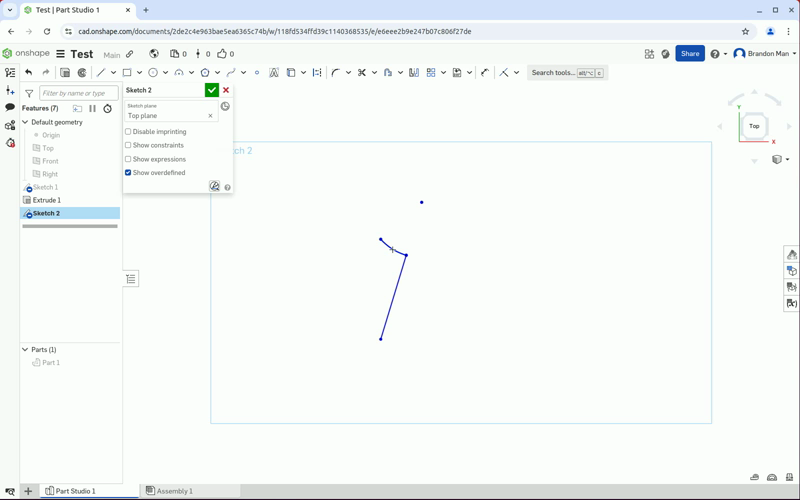
mouse_move(380, 239)
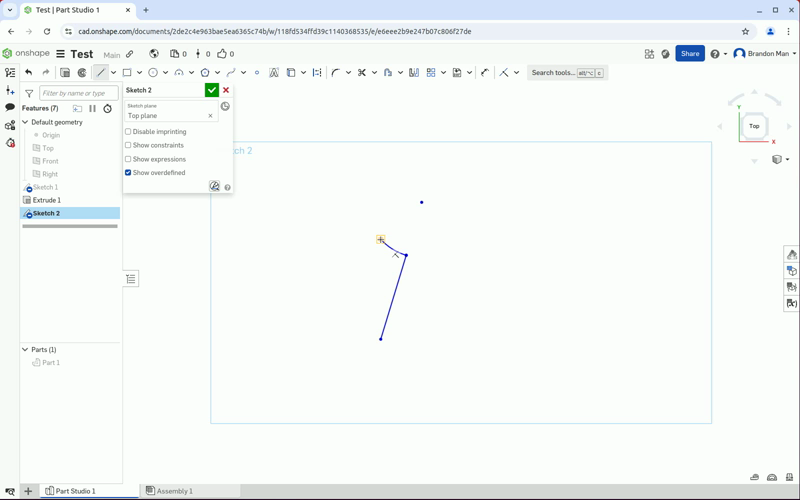
click(380, 239)
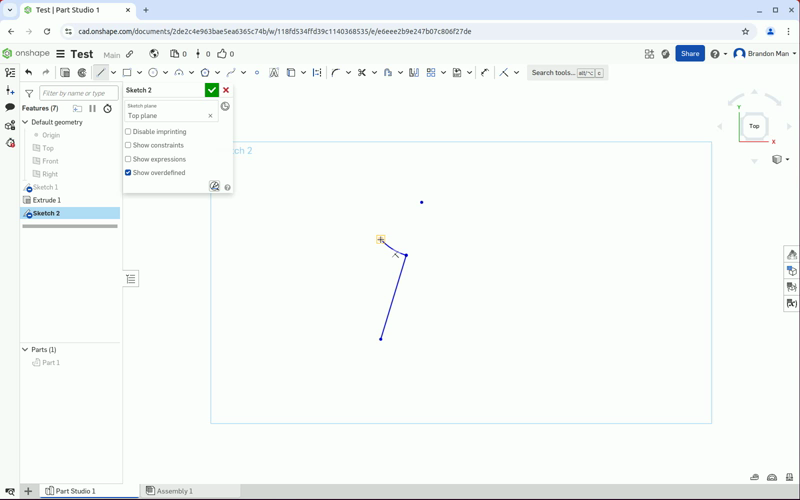
key_down(shift)
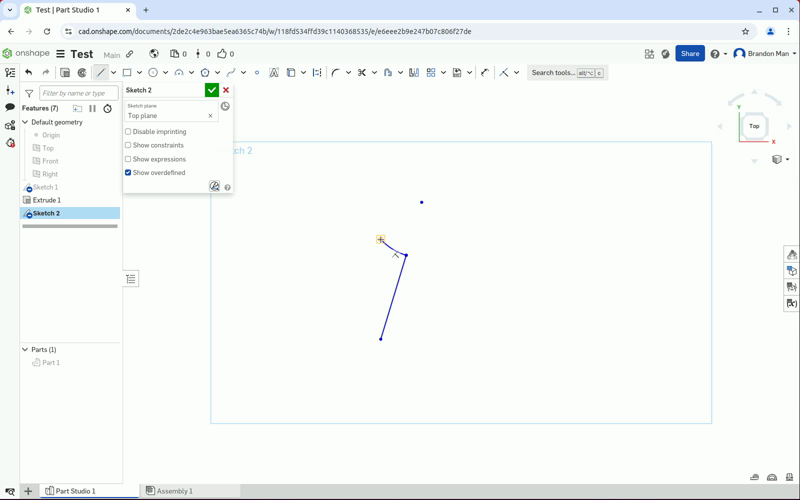
mouse_move(380, 339)
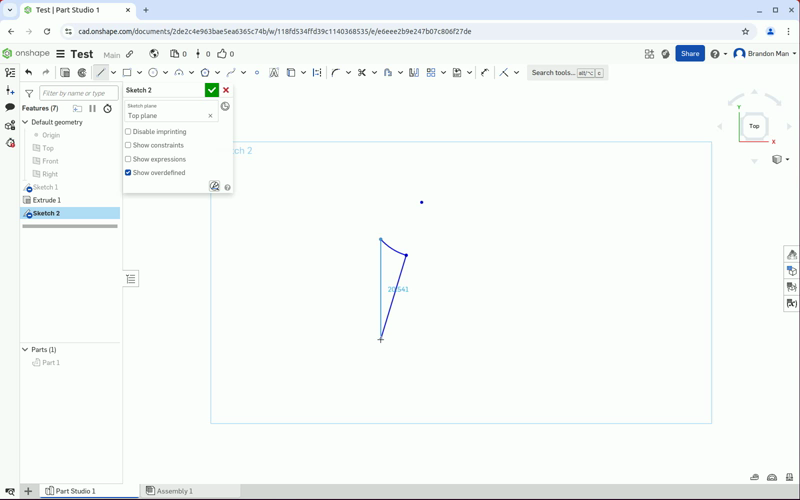
key_up(shift)
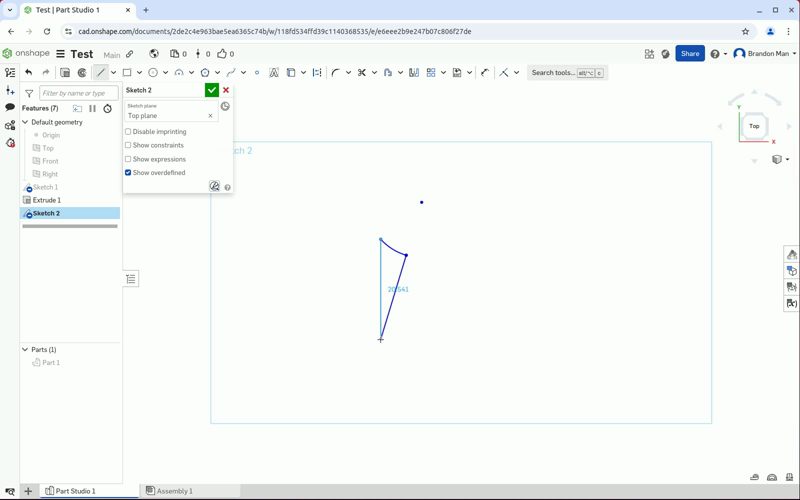
click(380, 339)
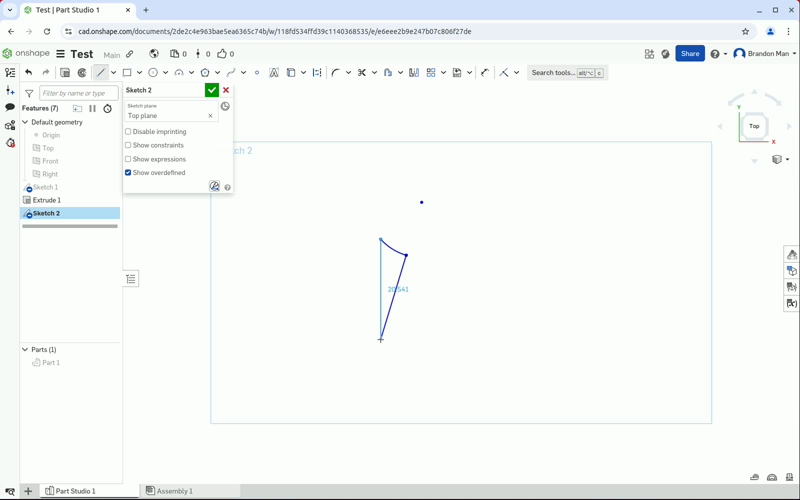
key(esc)
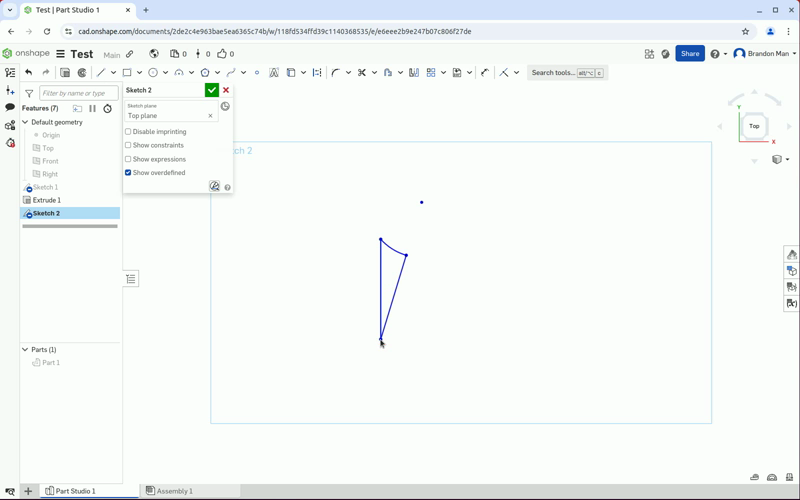
mouse_move(382, 245)
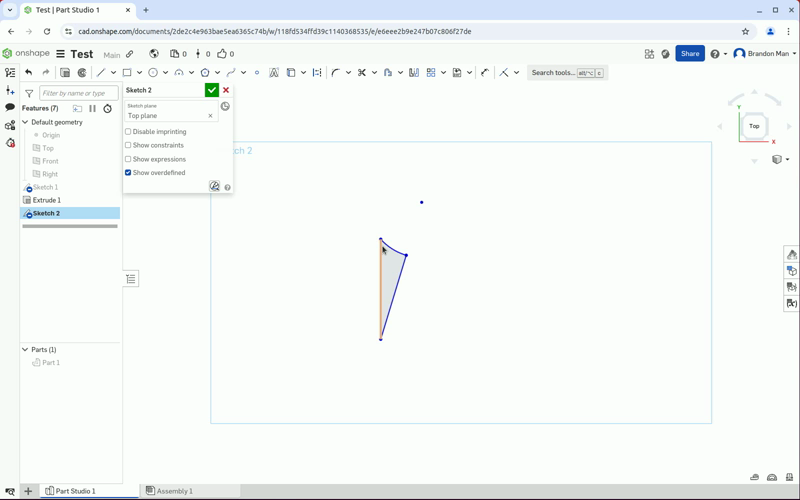
scroll(6)
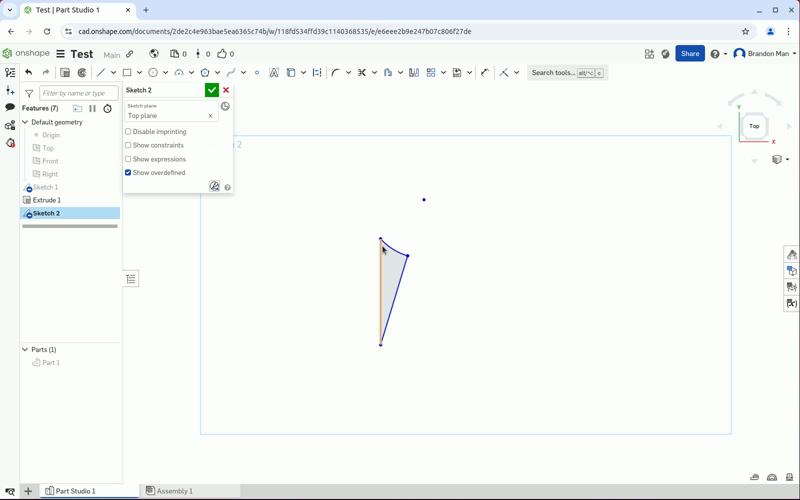
scroll(6)
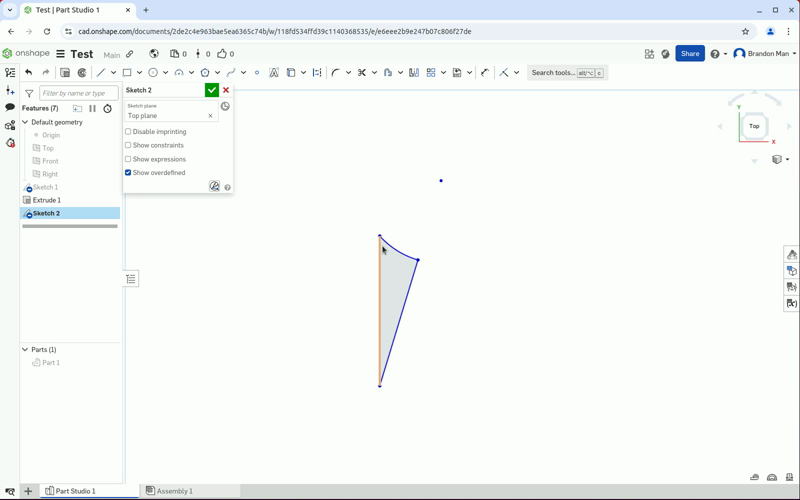
scroll(6)
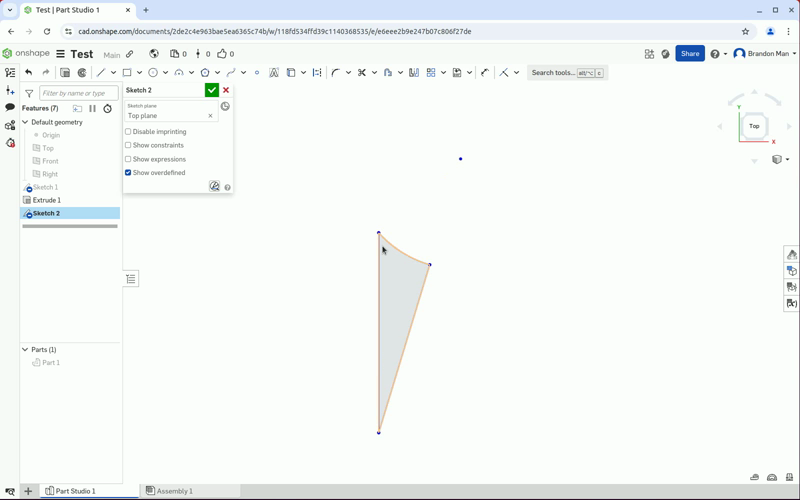
scroll(6)
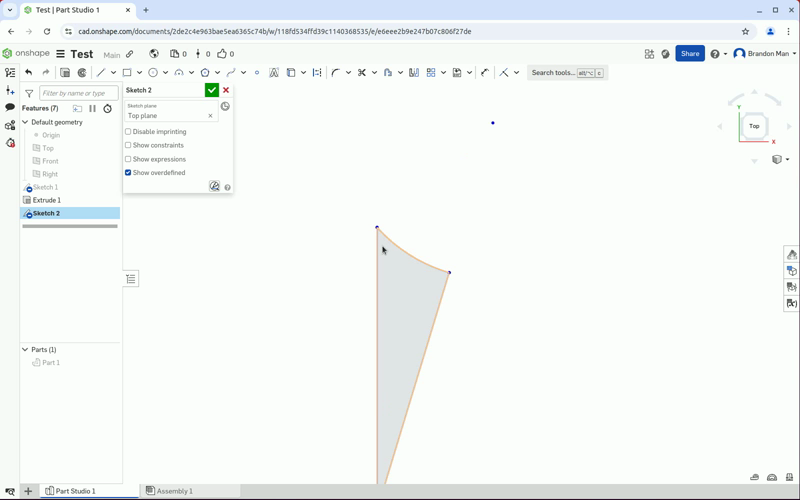
scroll(6)
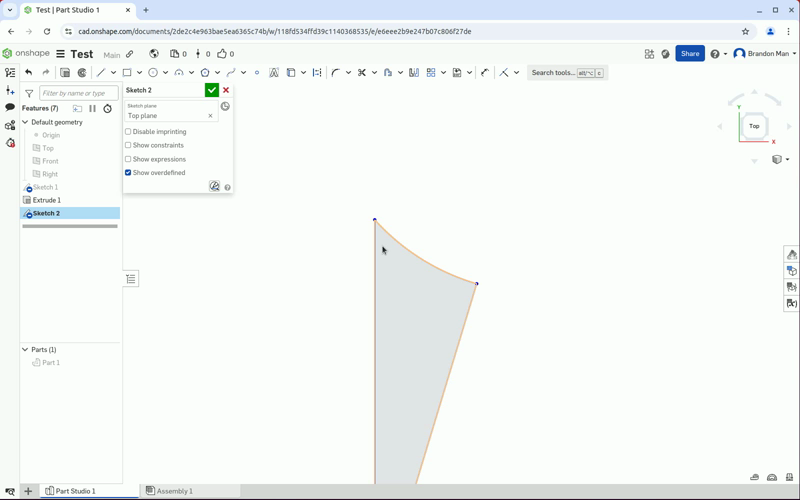
scroll(6)
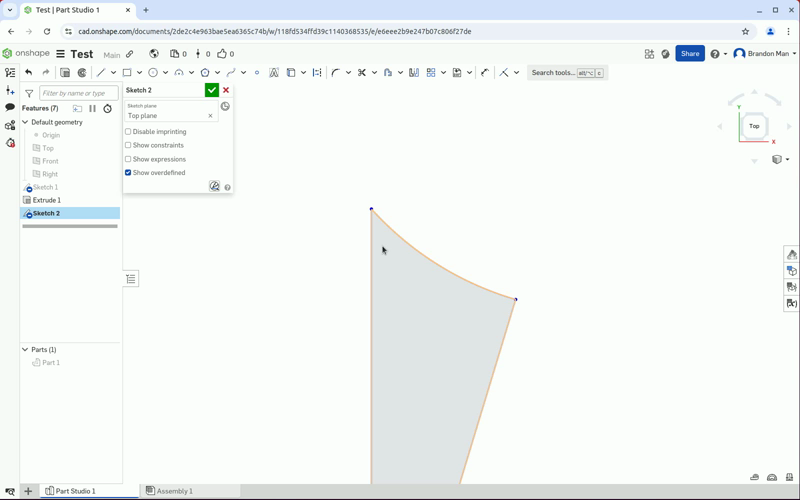
scroll(6)
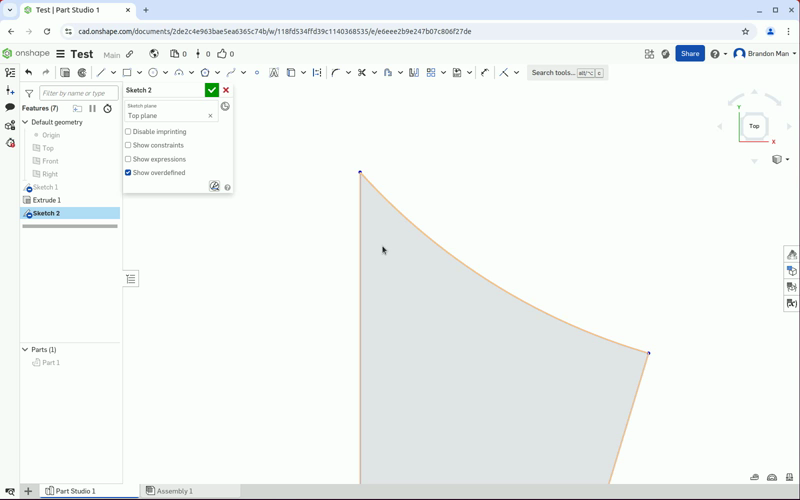
click(382, 245)
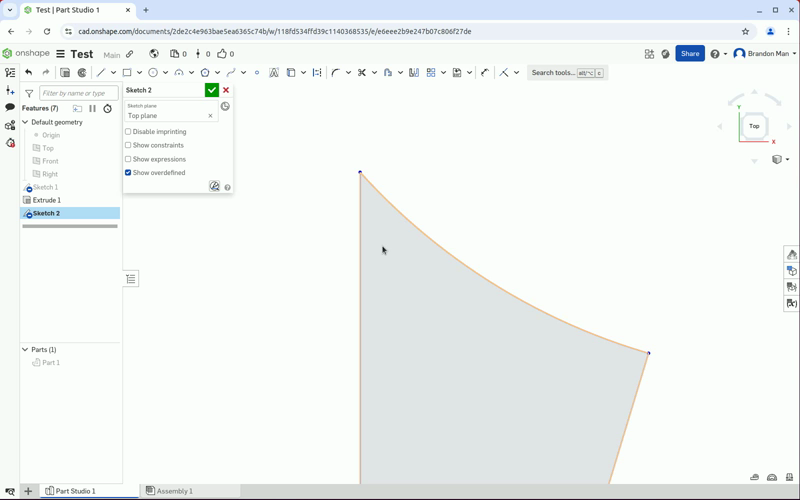
scroll(-6)
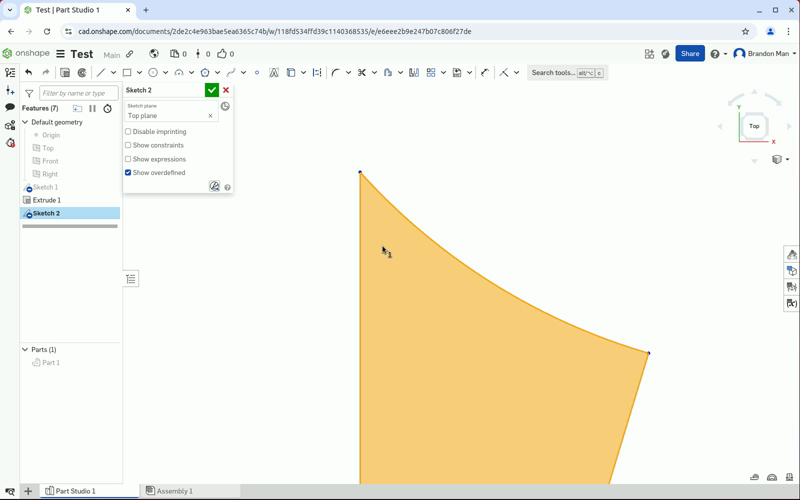
scroll(-6)
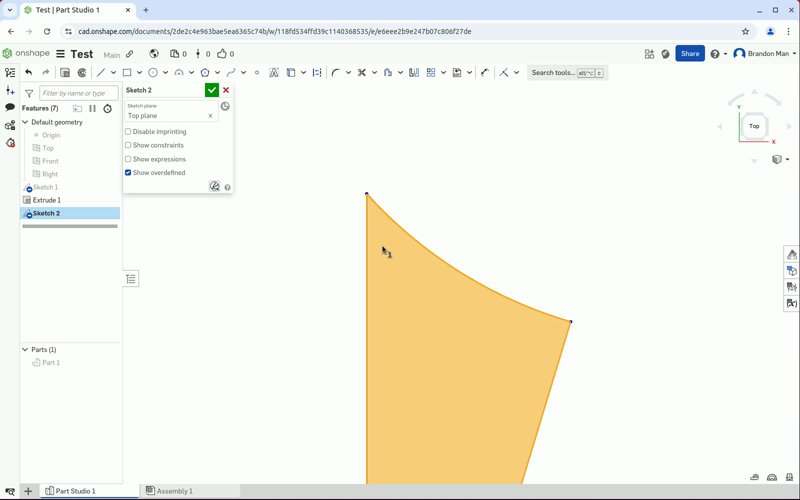
scroll(-6)
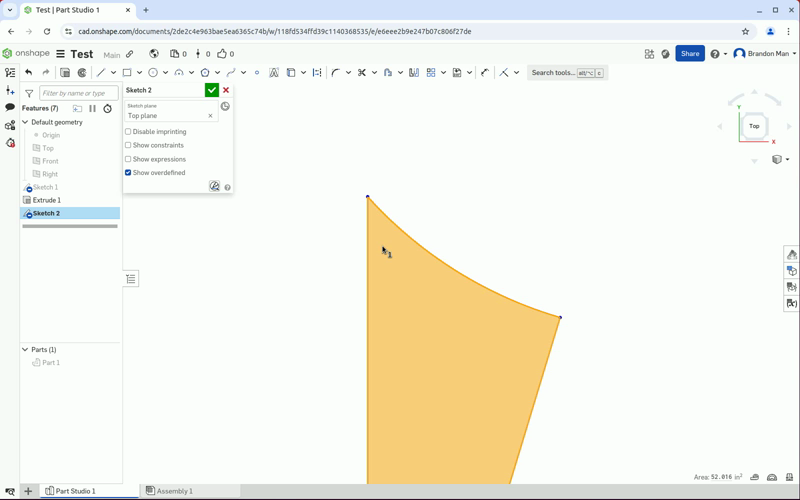
scroll(-6)
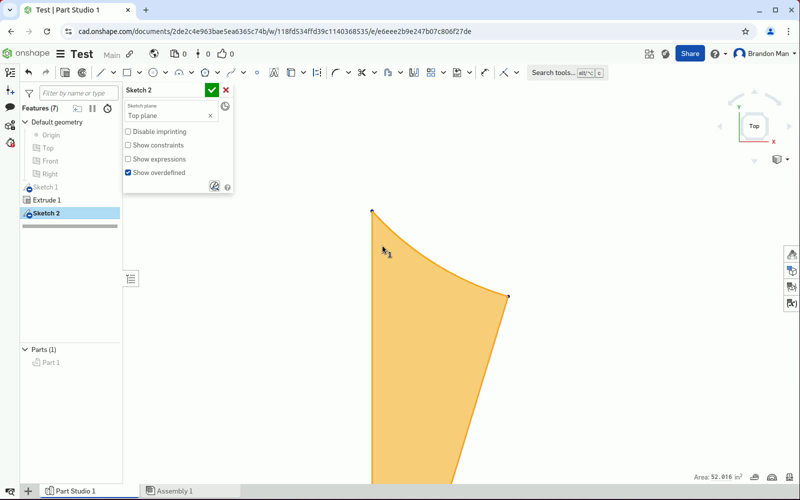
scroll(-6)
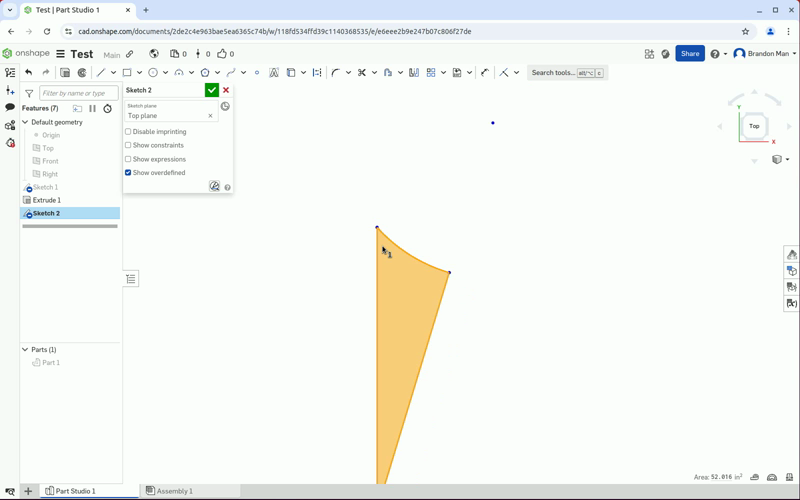
scroll(-6)
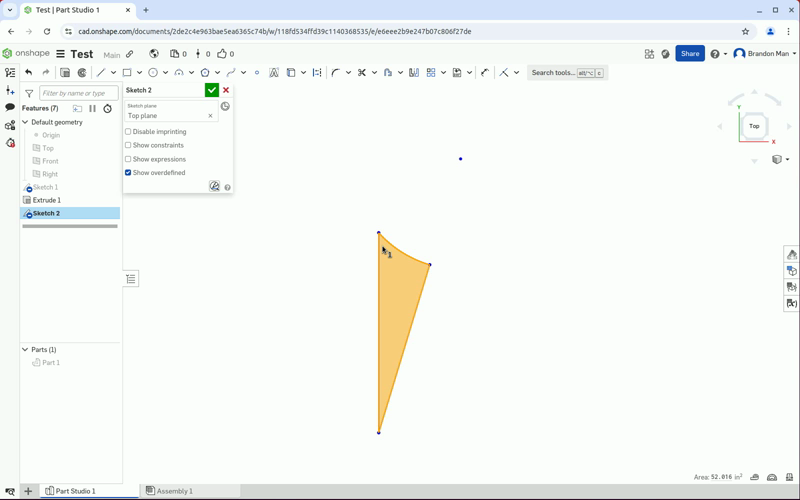
scroll(-6)
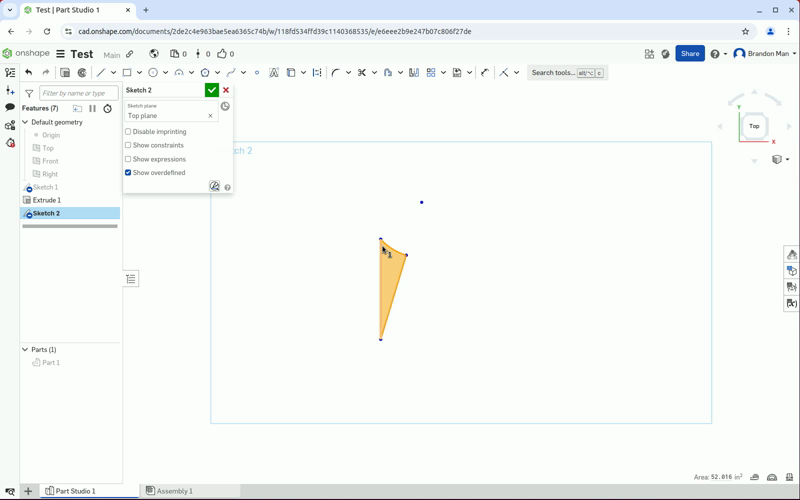
mouse_move(73, 352)
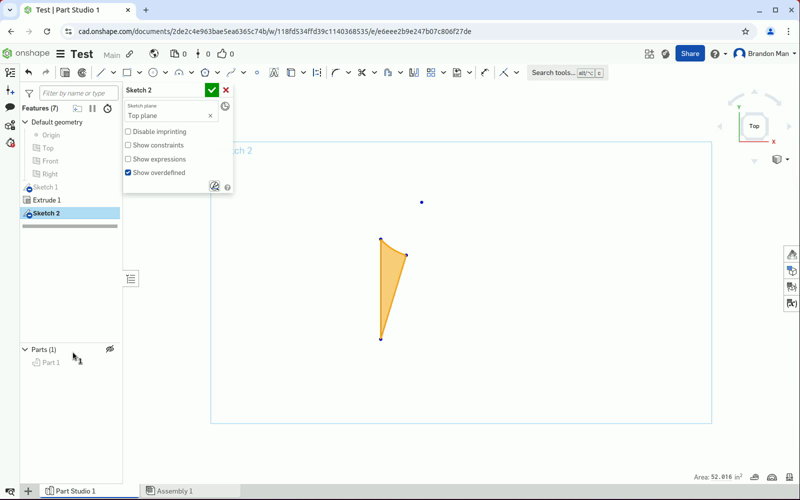
key(shift+y)
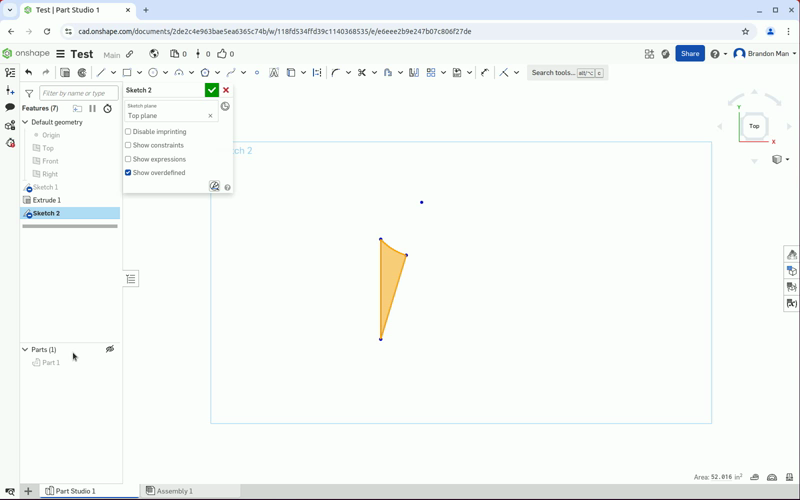
key(shift+e)
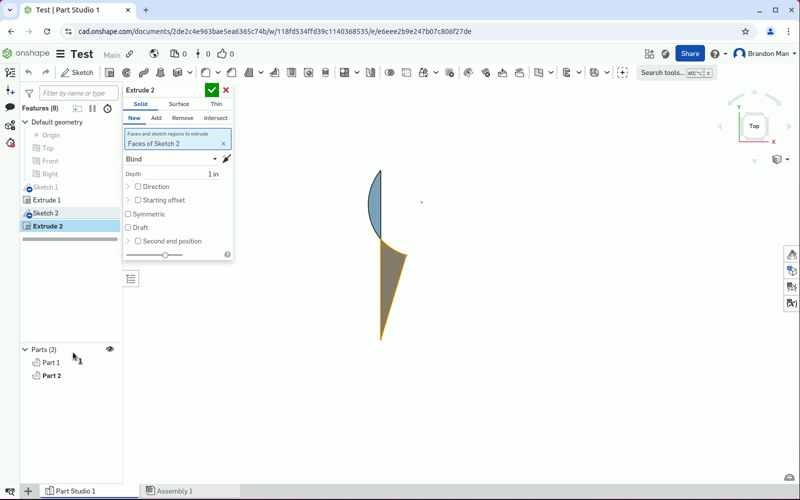
mouse_move(143, 106)
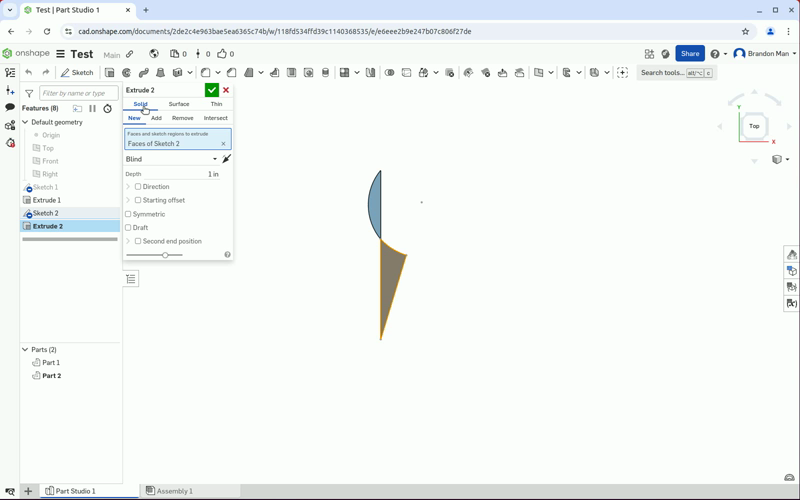
click(143, 106)
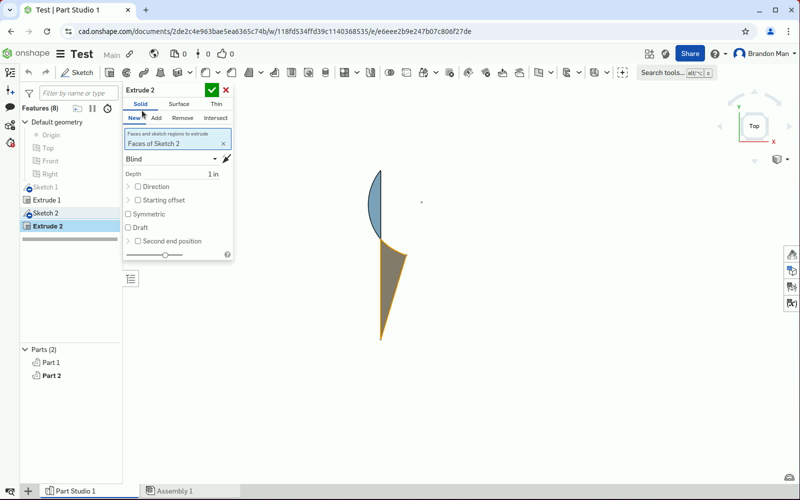
mouse_move(137, 120)
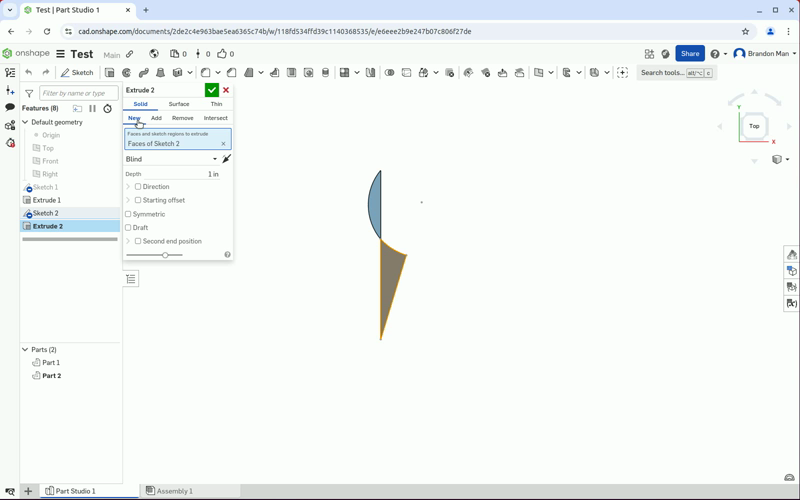
click(137, 120)
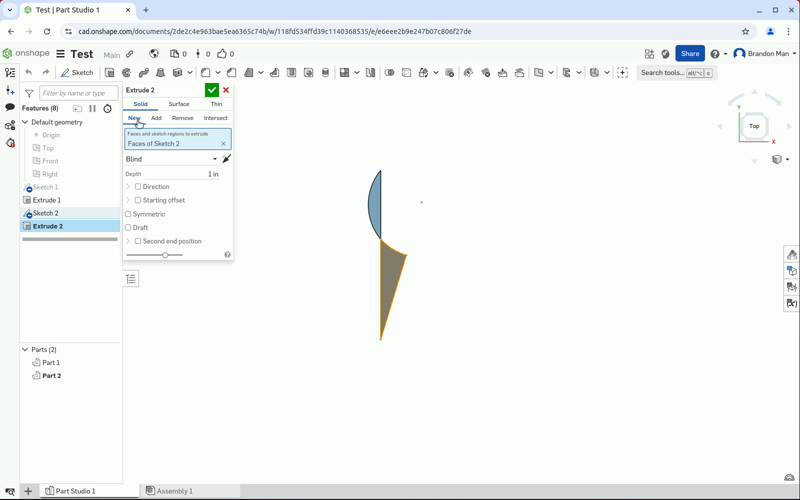
key(tab, 4)
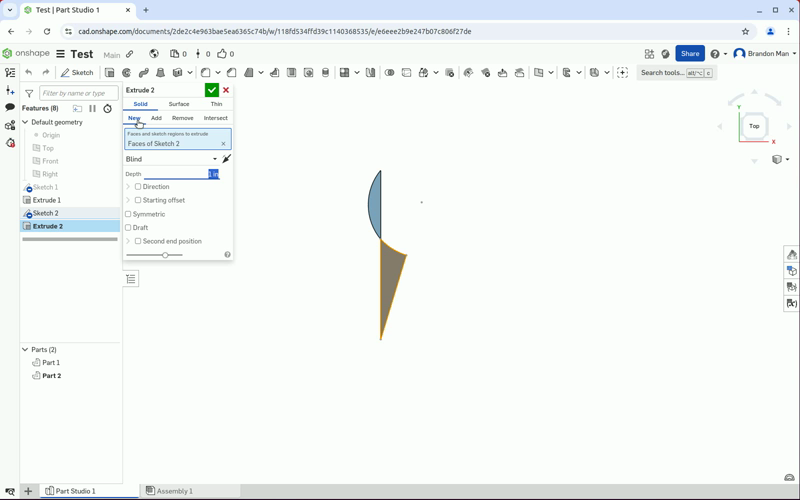
text(46.216)
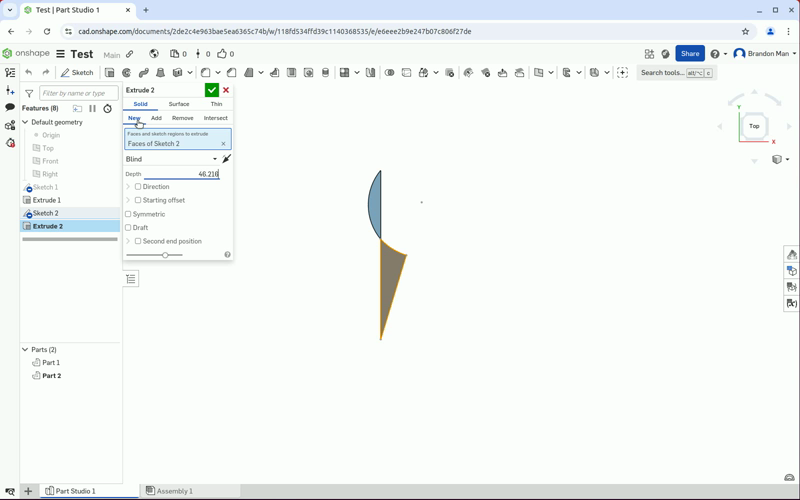
key(tab, 3)
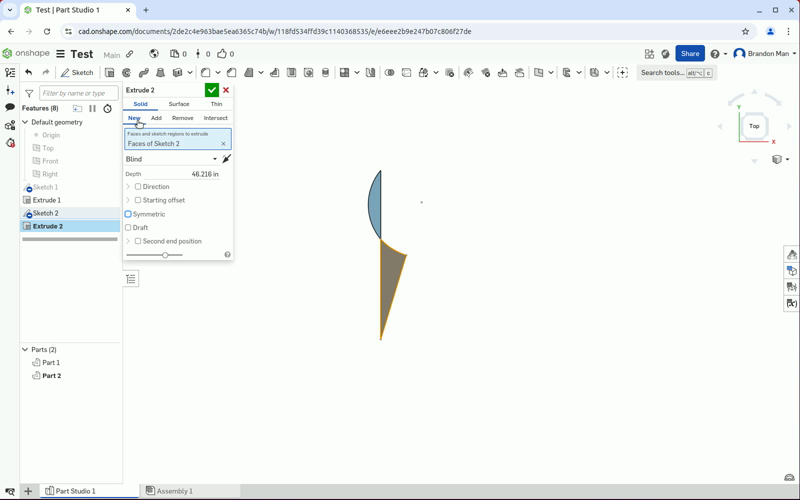
key(space)
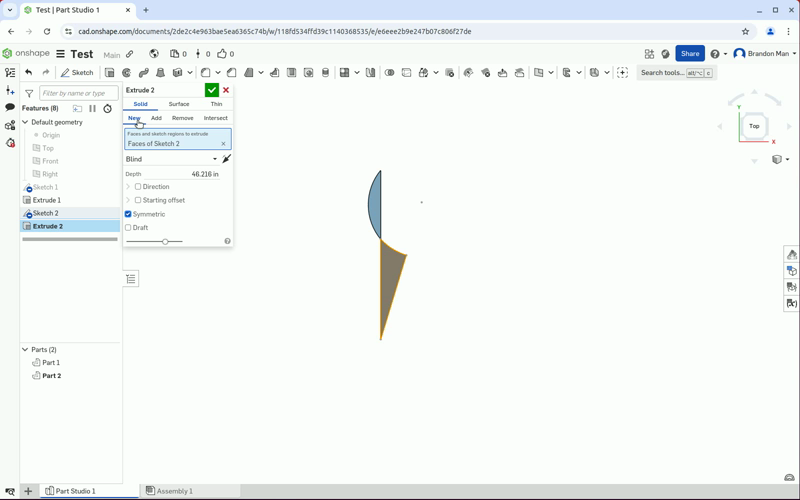
key(enter)
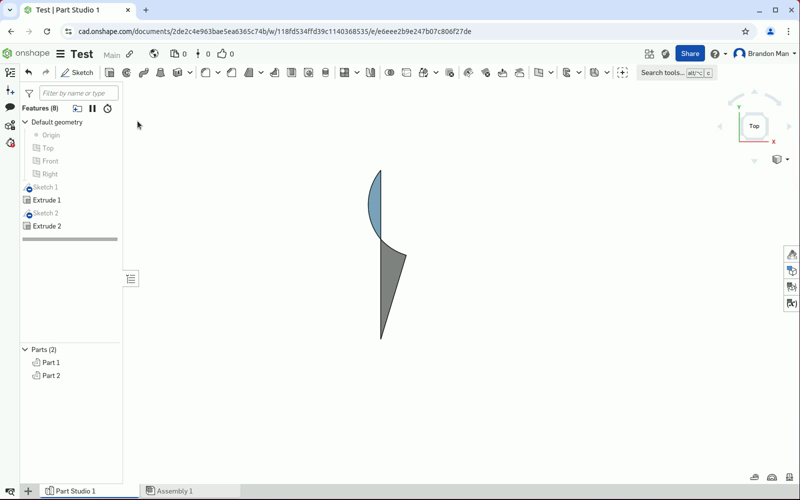
key(shift+h)
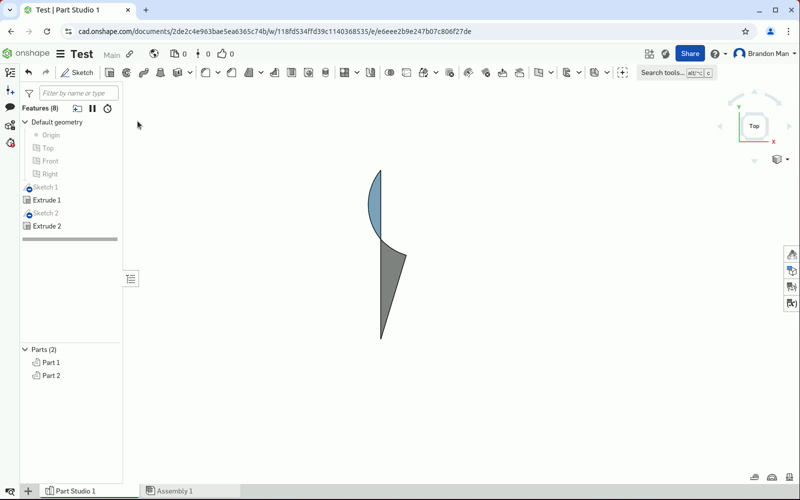
key(shift+h)
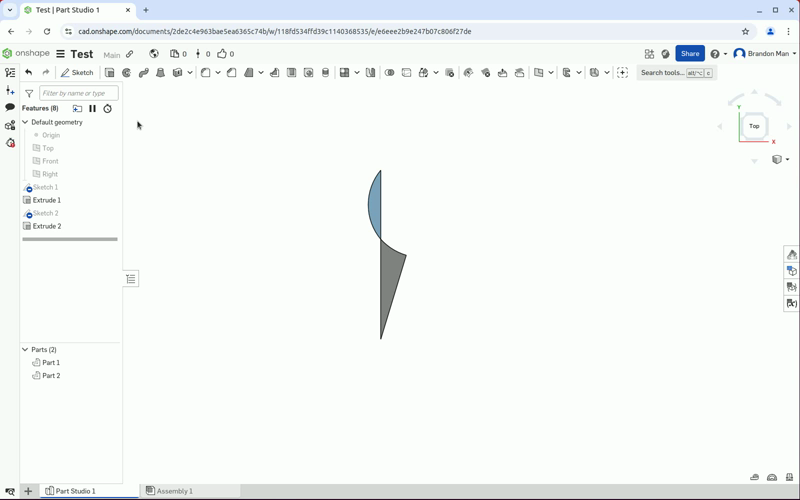
mouse_move(73, 189)
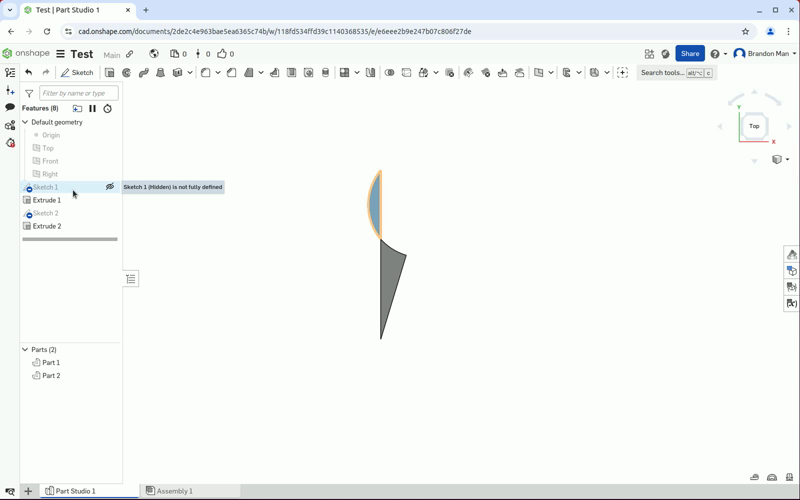
click(73, 189)
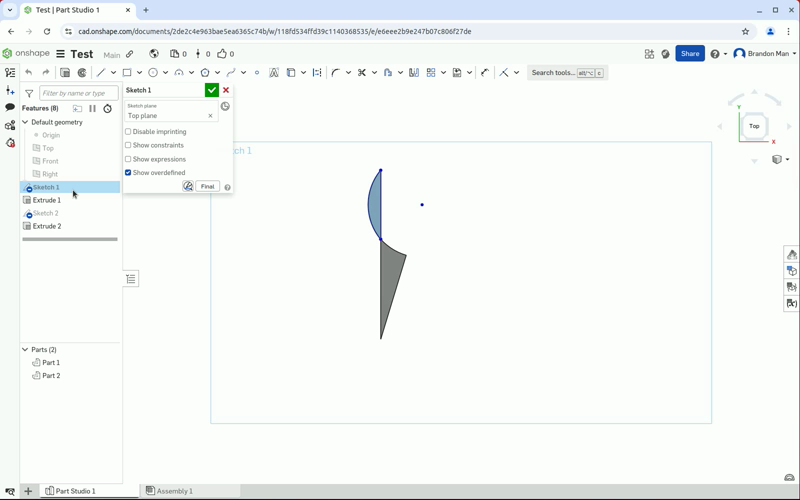
mouse_move(229, 92)
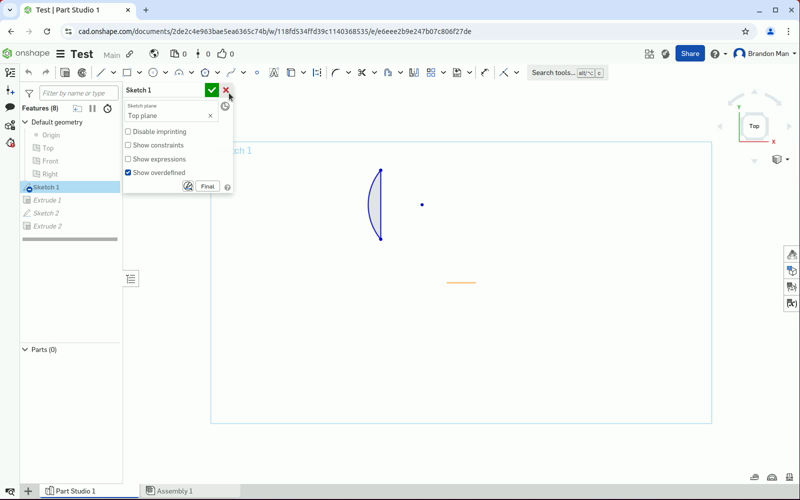
click(229, 92)
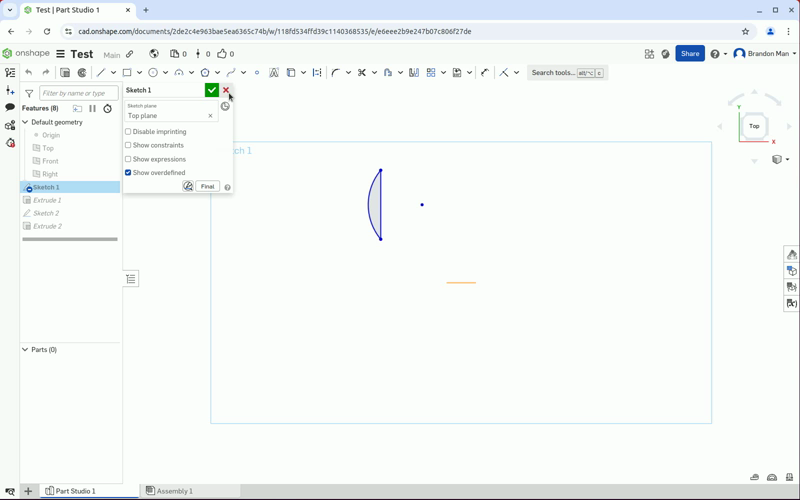
key(shift+s)
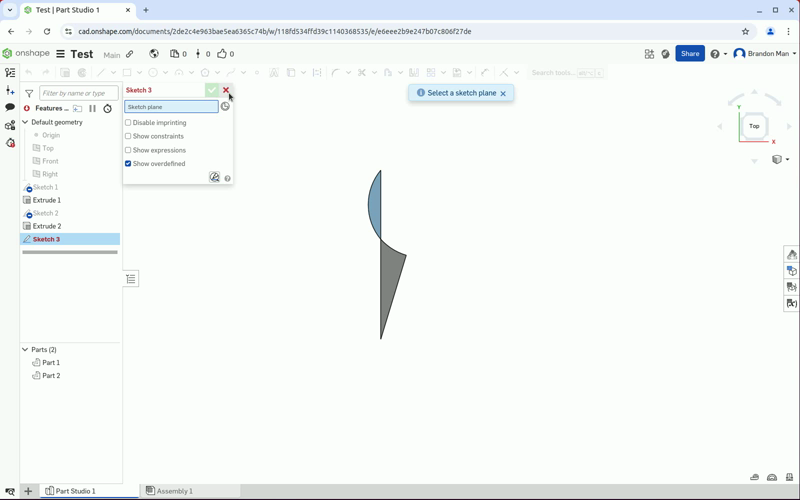
mouse_move(73, 150)
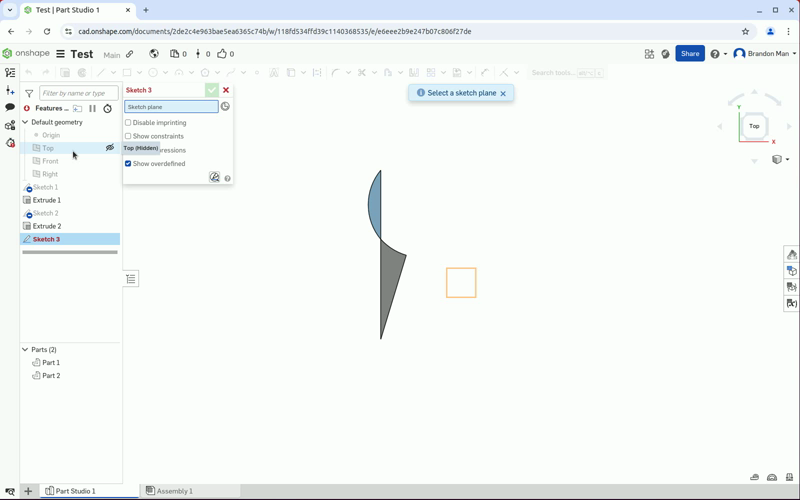
click(73, 150)
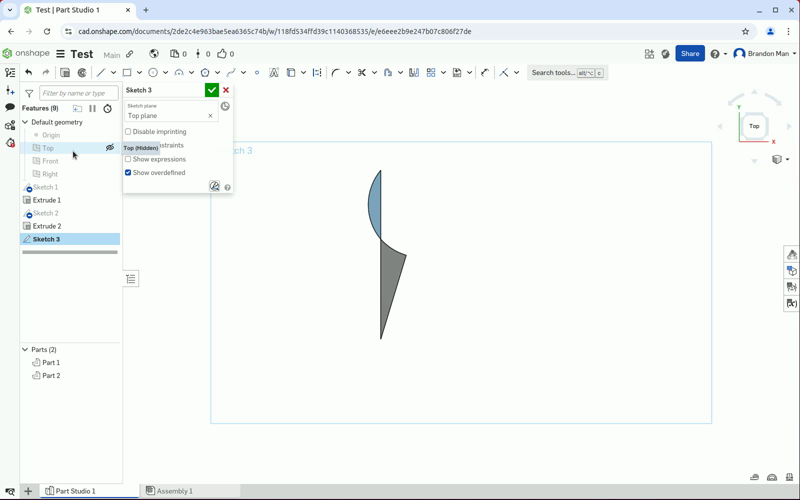
mouse_move(73, 352)
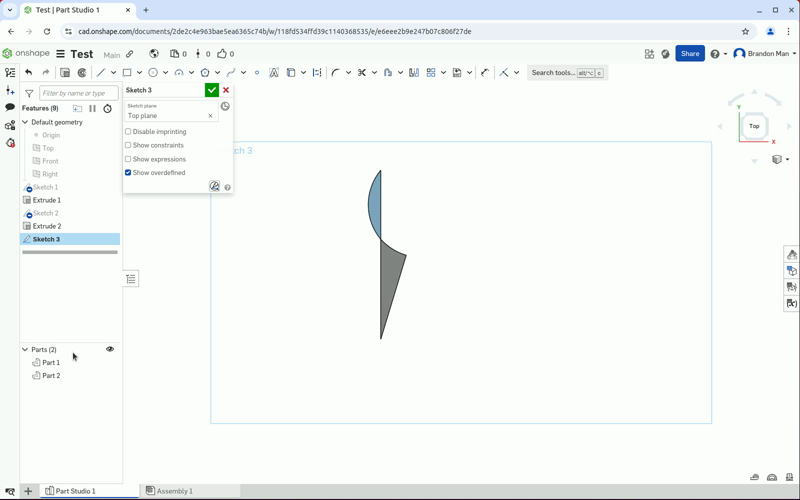
key(y)
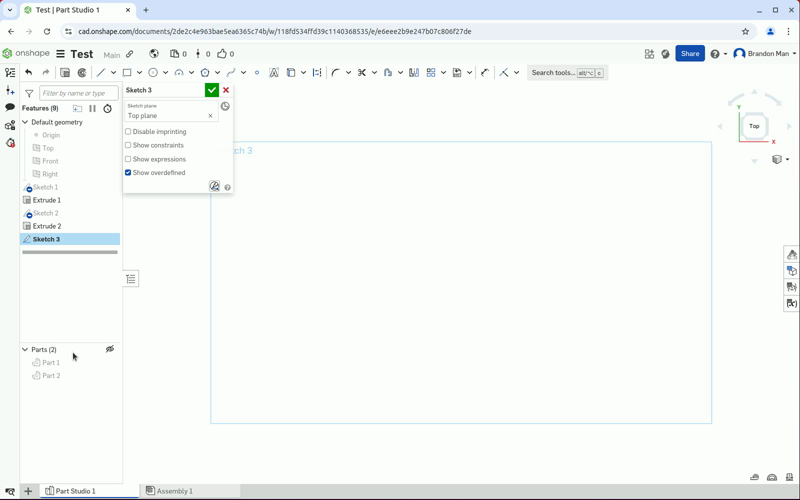
key(a)
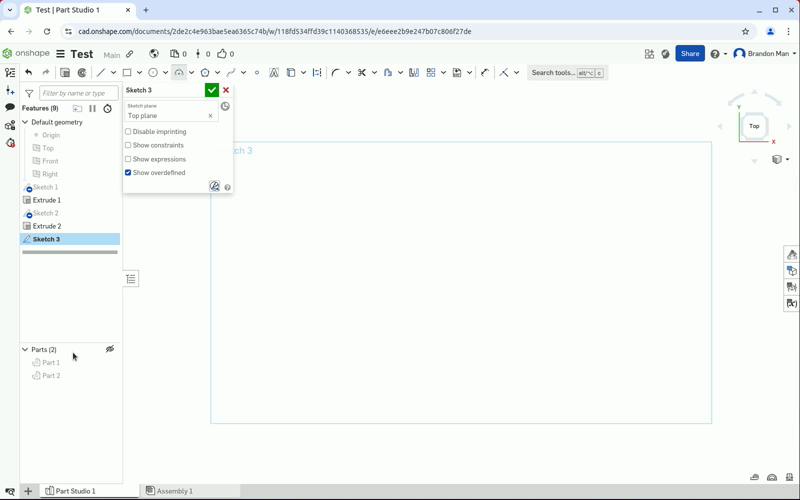
key_down(shift)
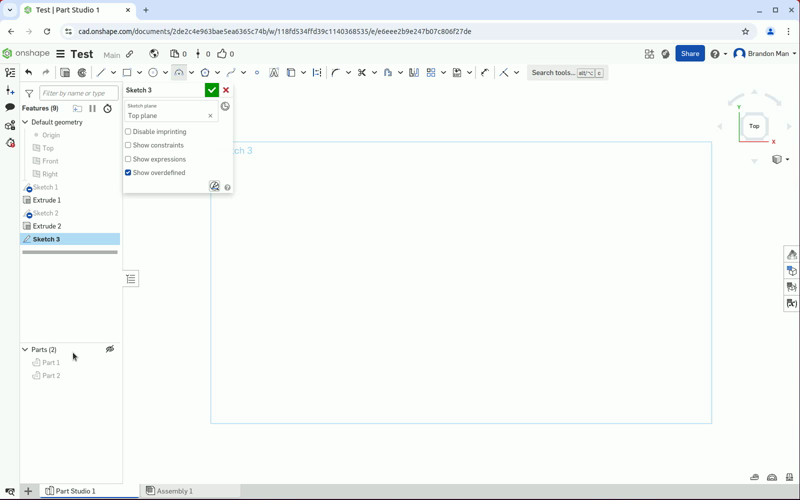
mouse_move(405, 255)
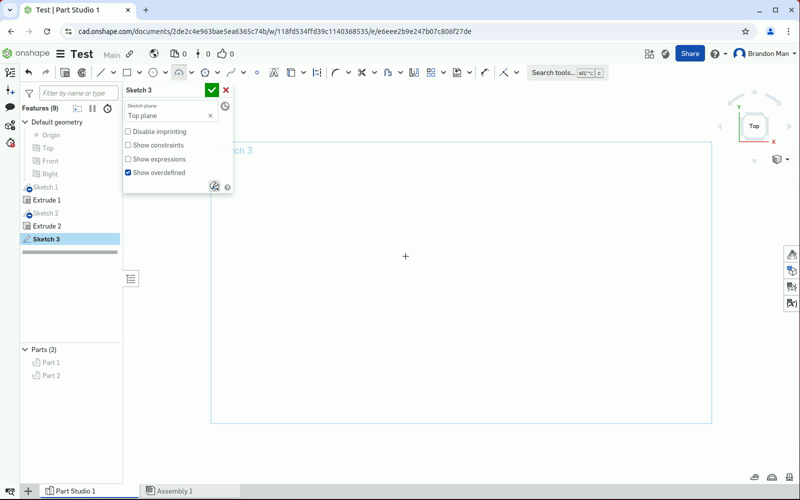
click(405, 255)
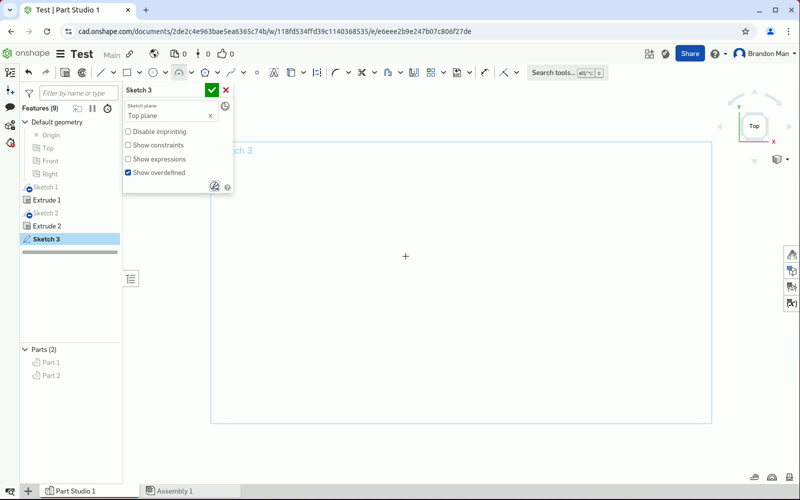
key_up(shift)
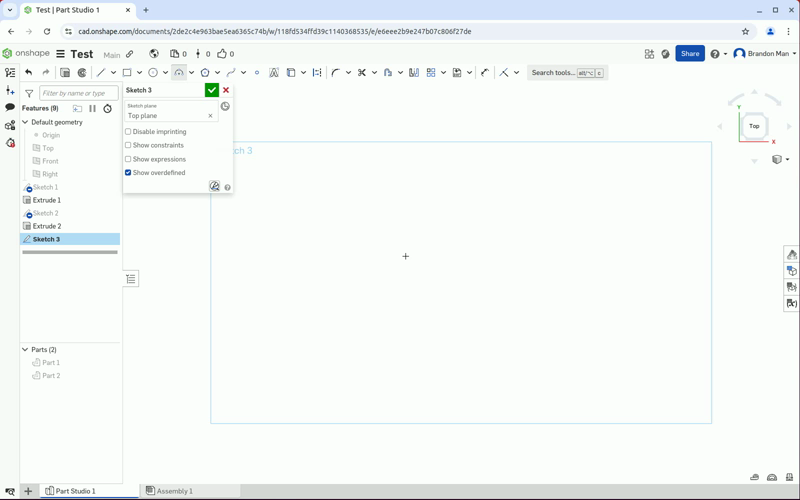
key_down(shift)
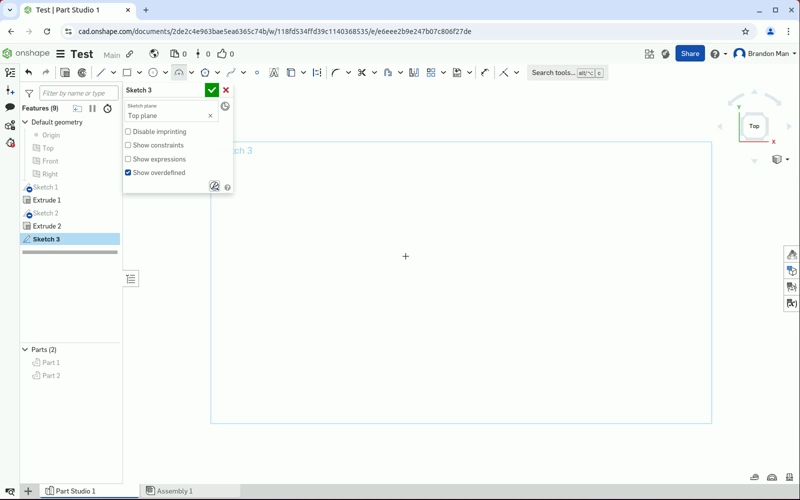
mouse_move(435, 255)
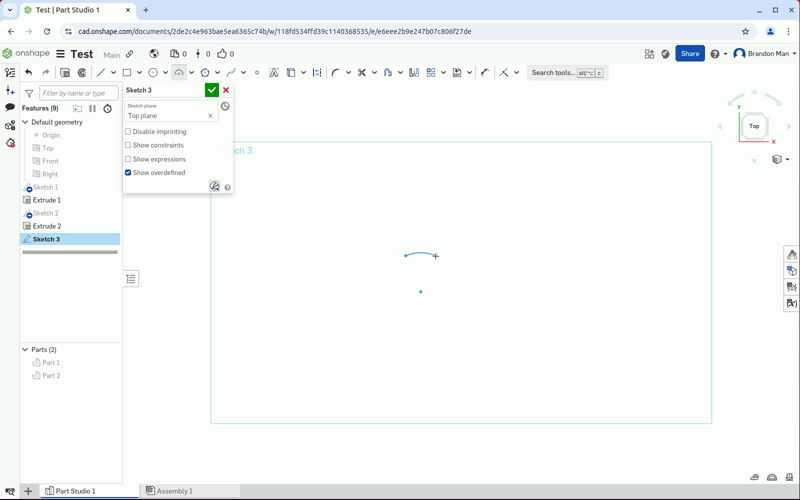
click(435, 255)
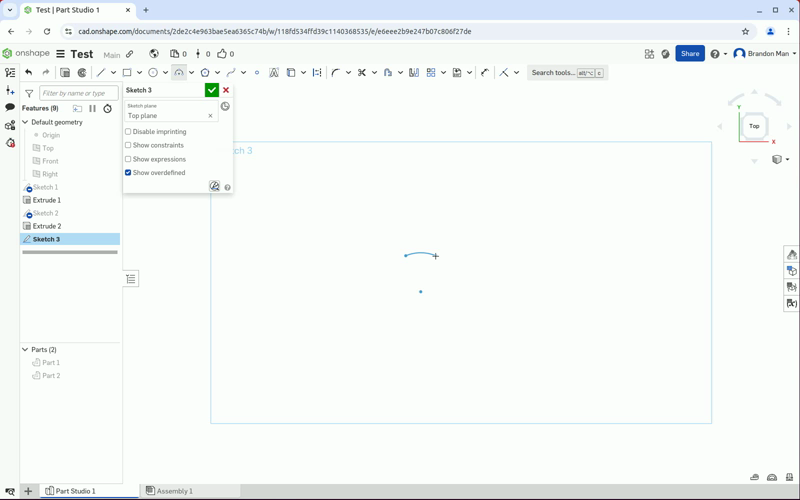
mouse_move(420, 258)
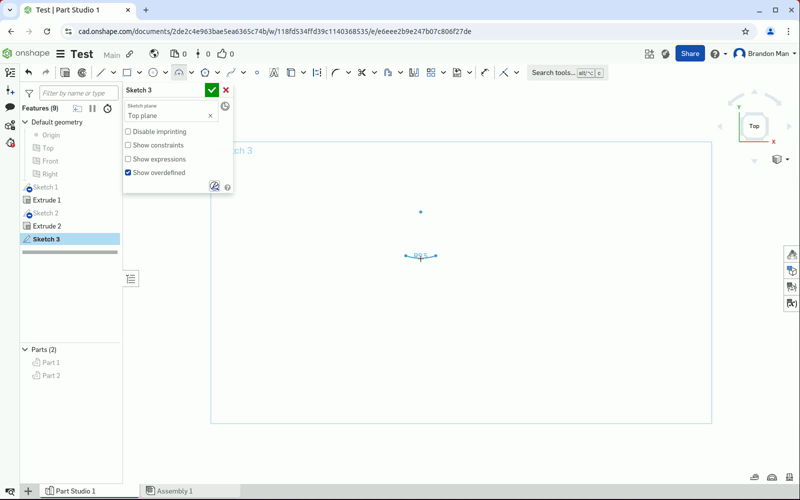
click(420, 258)
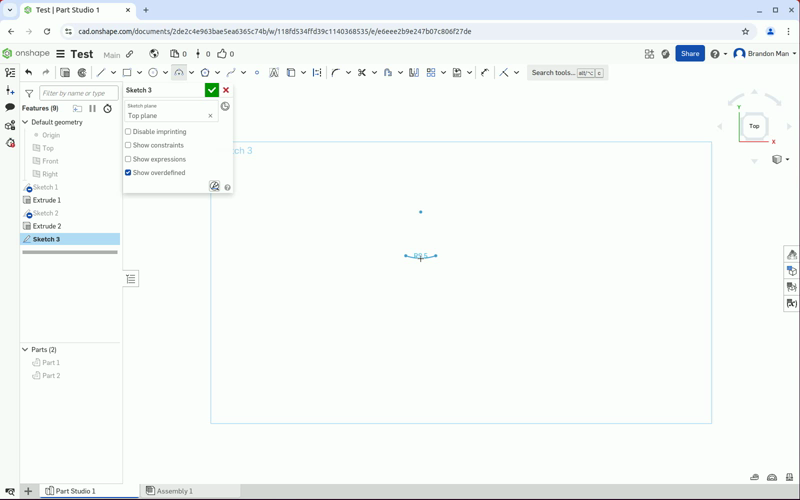
key_up(shift)
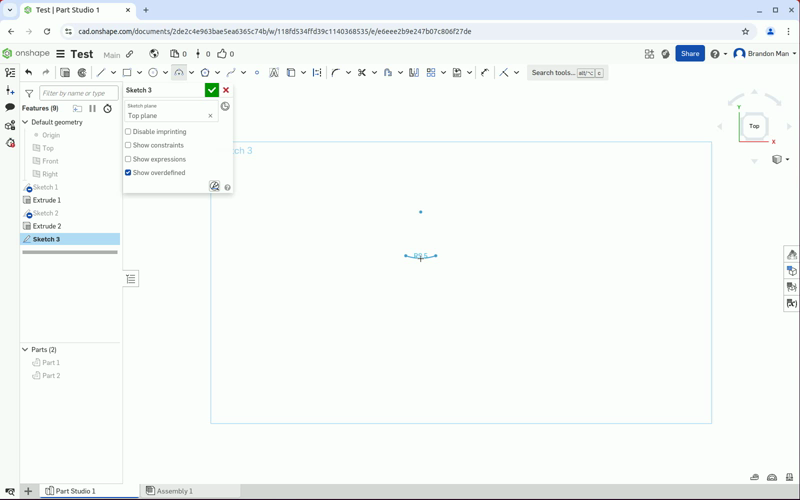
key(esc)
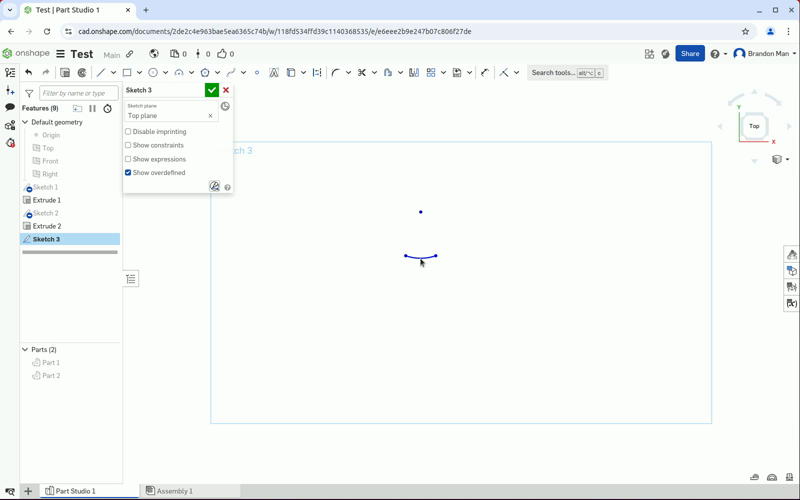
key(l)
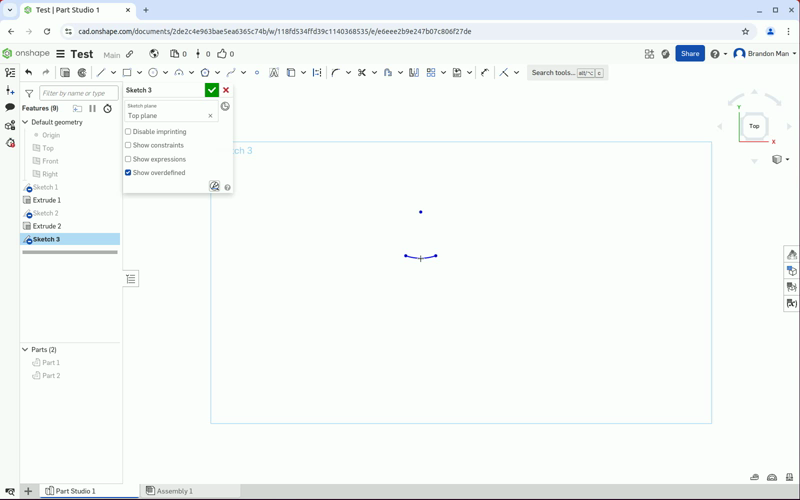
mouse_move(435, 255)
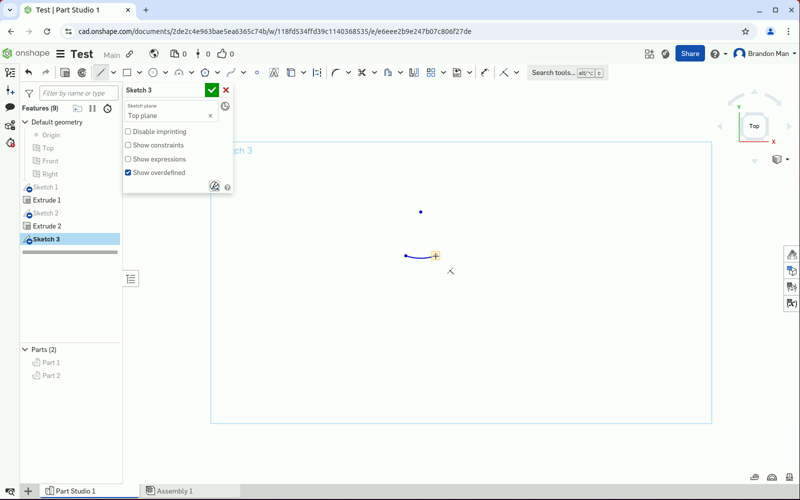
click(435, 255)
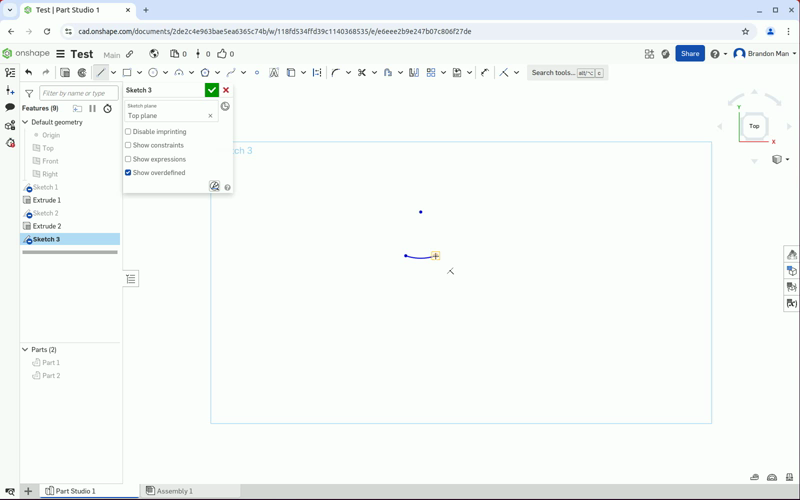
key_down(shift)
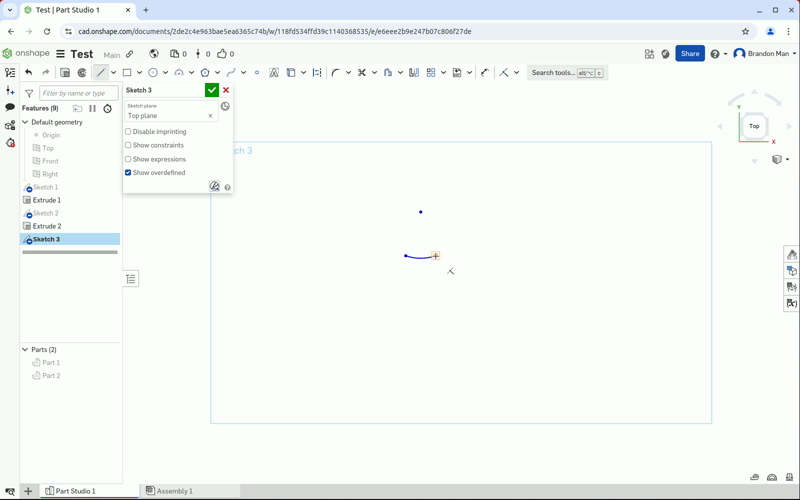
mouse_move(465, 255)
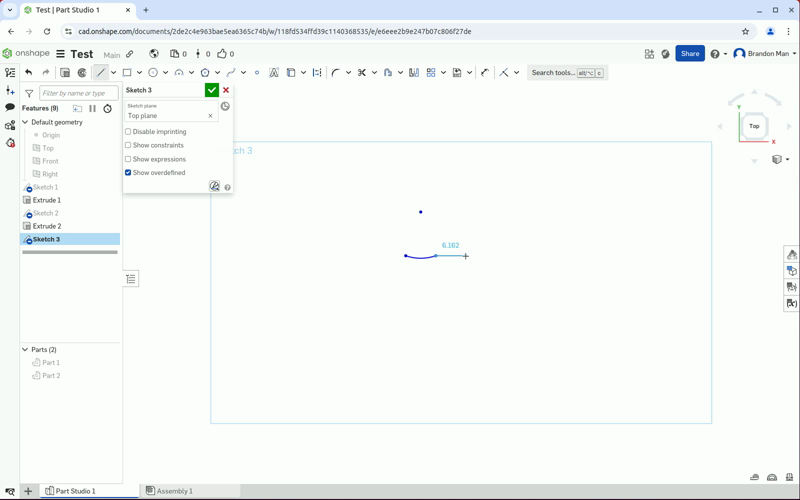
mouse_move(420, 204)
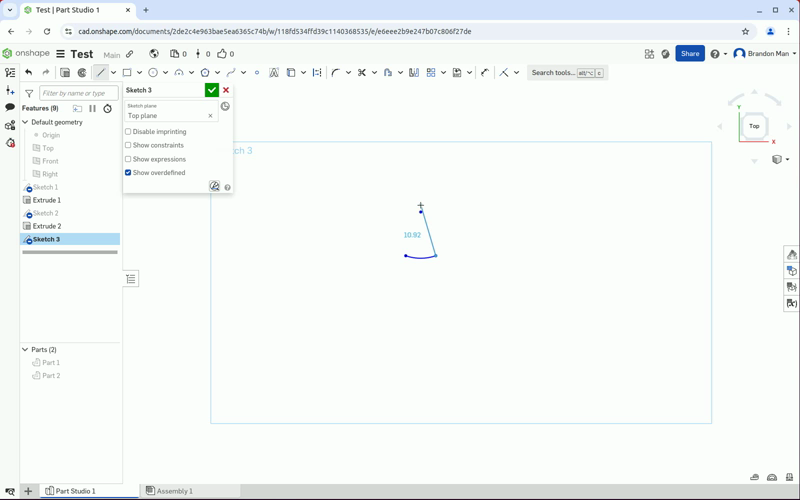
scroll(6)
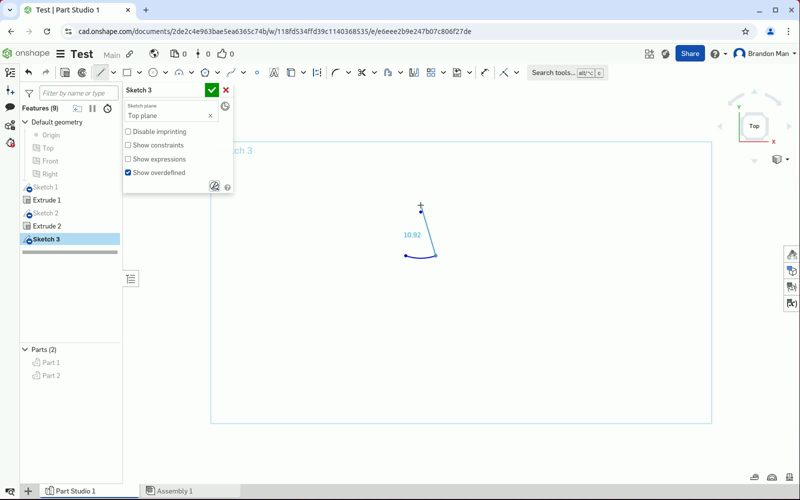
scroll(6)
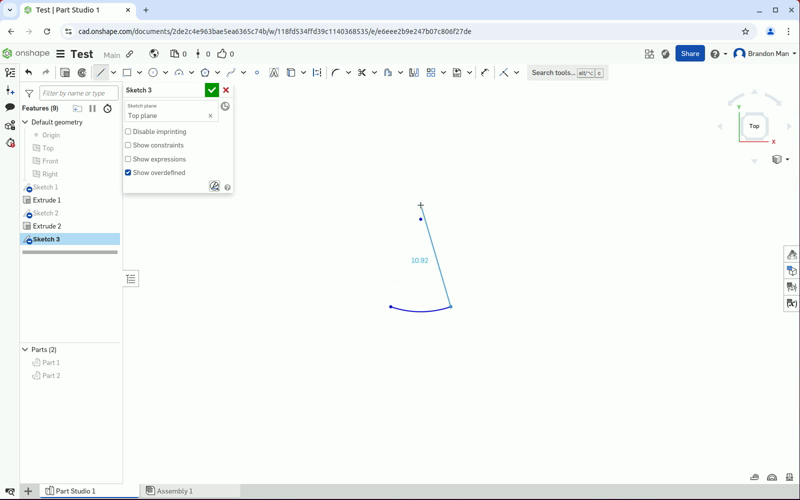
scroll(6)
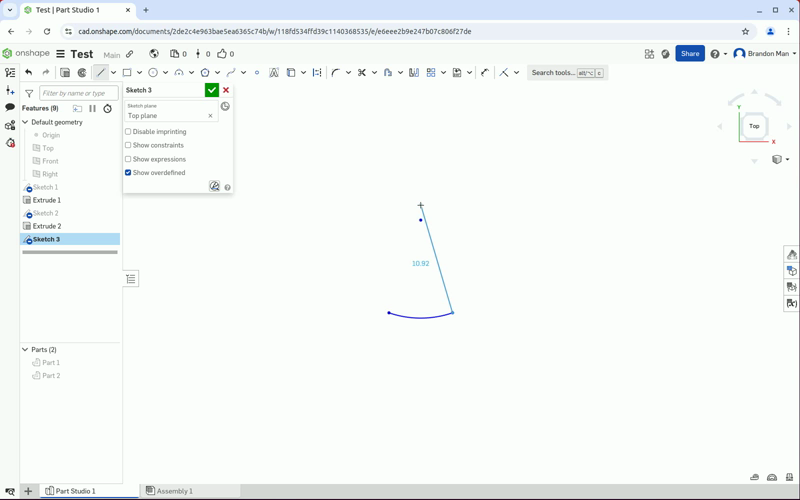
scroll(6)
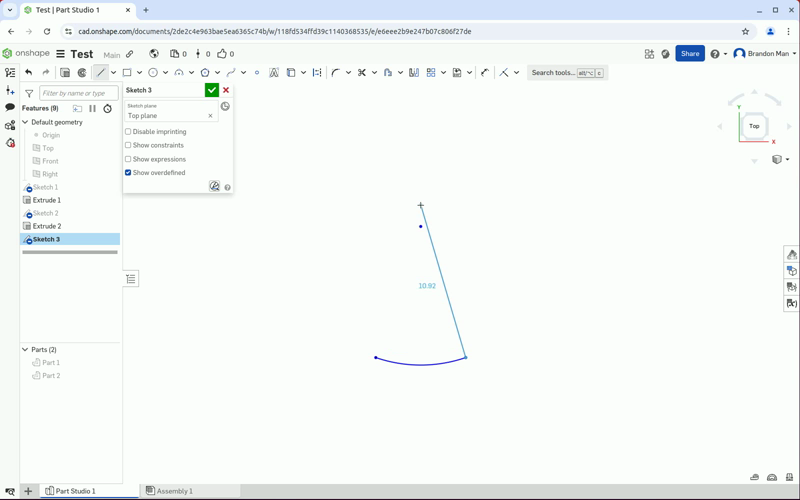
scroll(6)
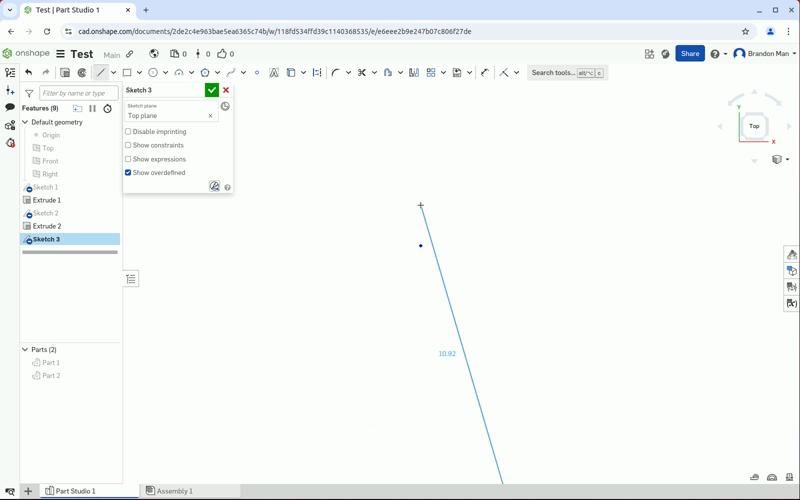
scroll(6)
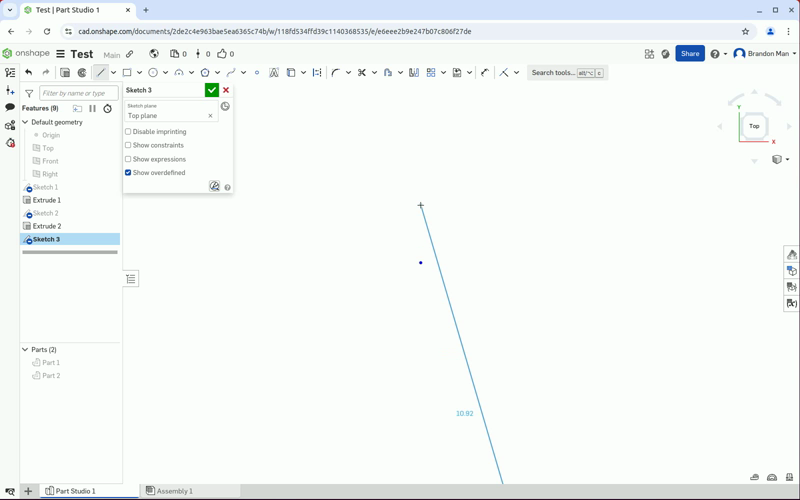
scroll(6)
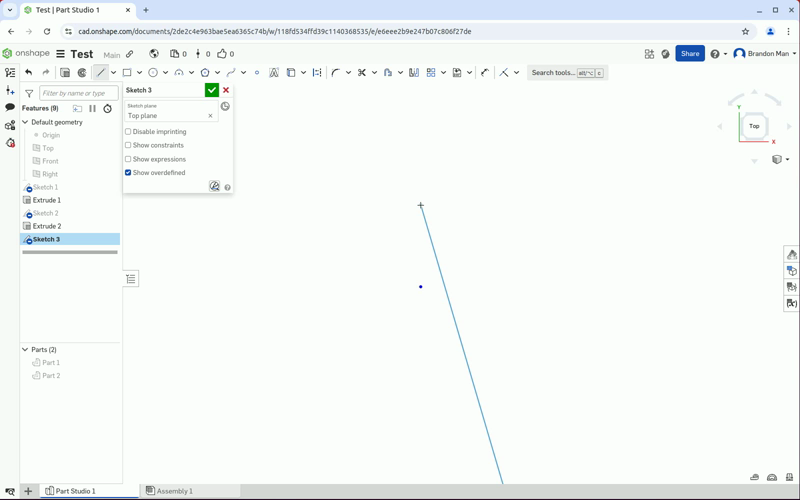
click(420, 204)
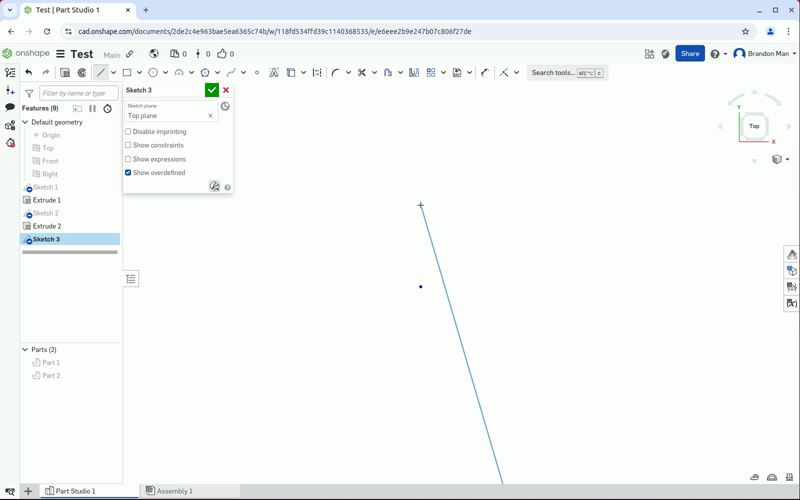
scroll(-6)
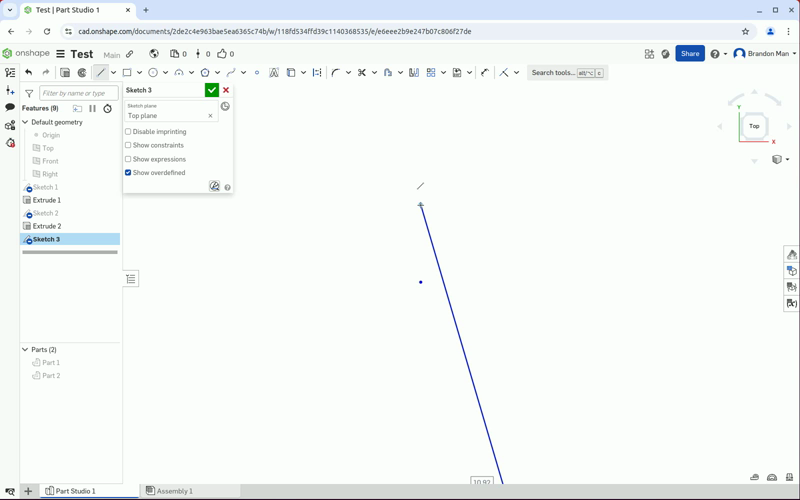
scroll(-6)
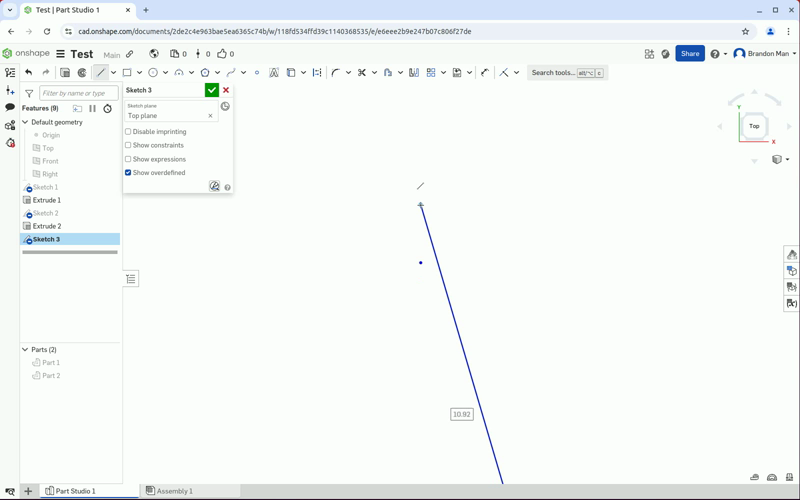
scroll(-6)
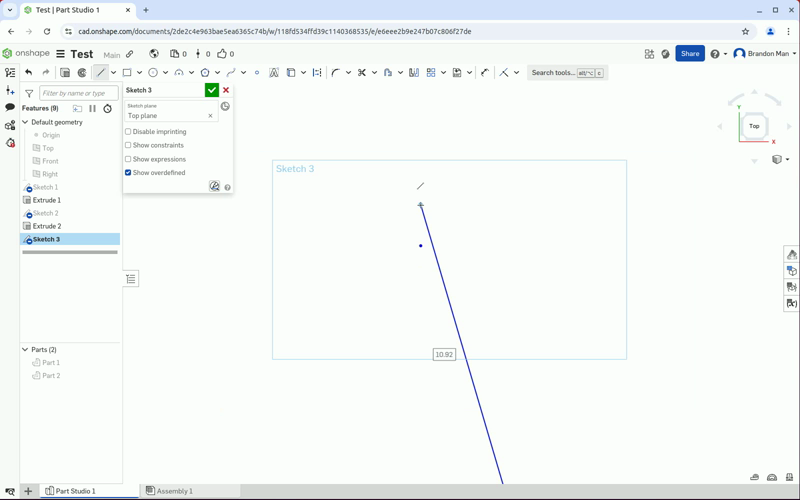
scroll(-6)
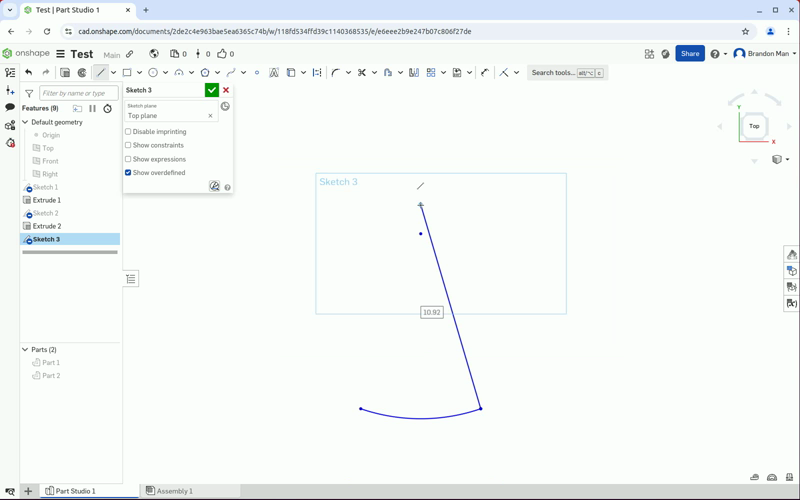
scroll(-6)
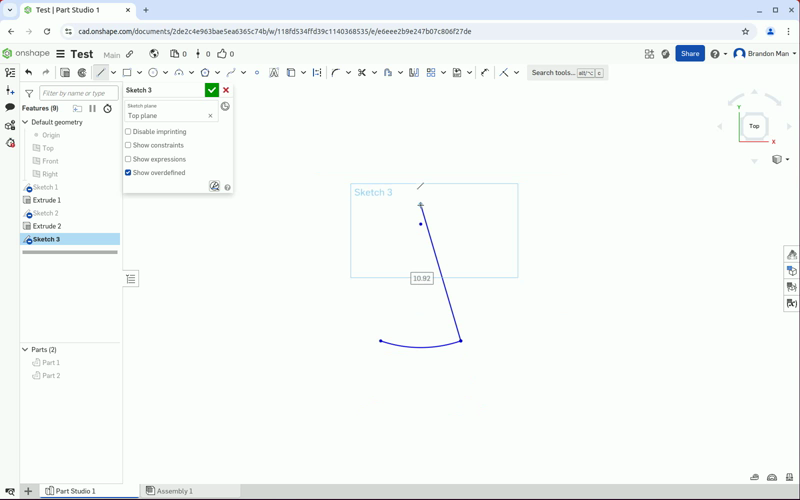
scroll(-6)
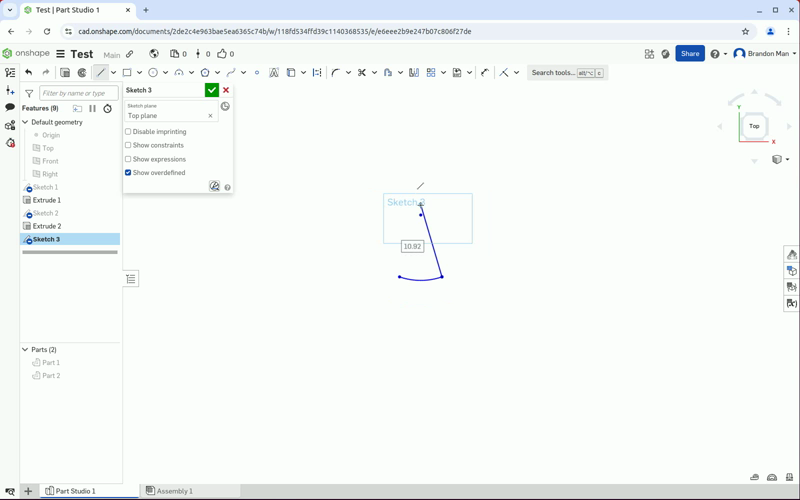
scroll(-6)
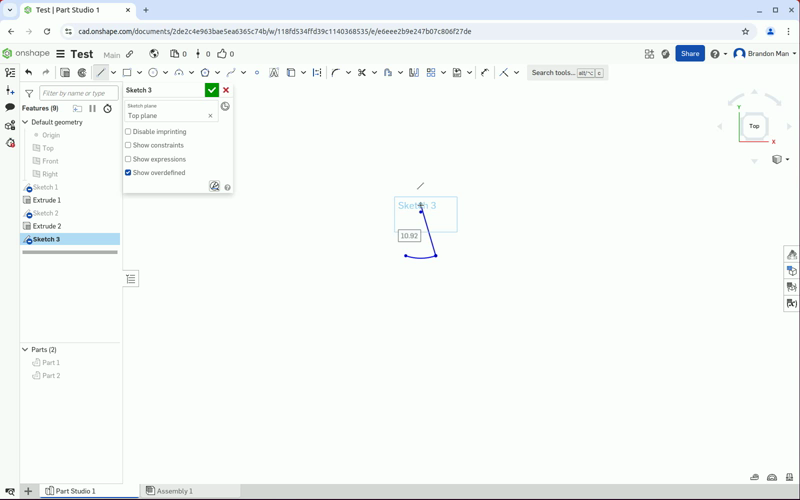
key_up(shift)
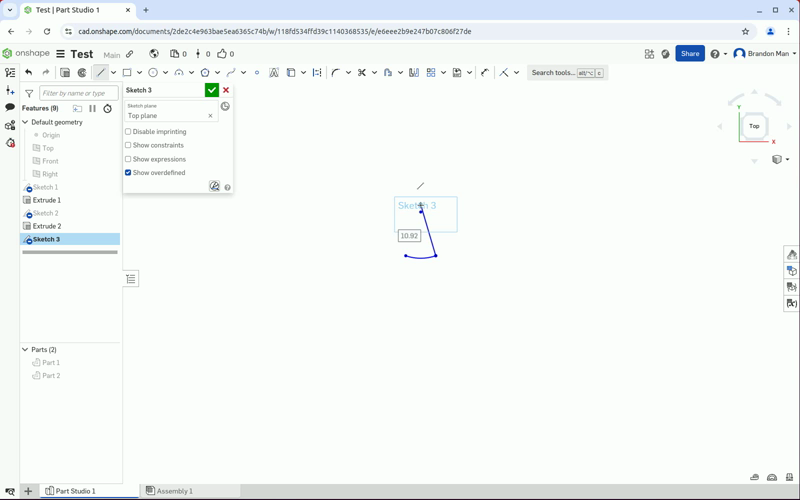
mouse_move(450, 204)
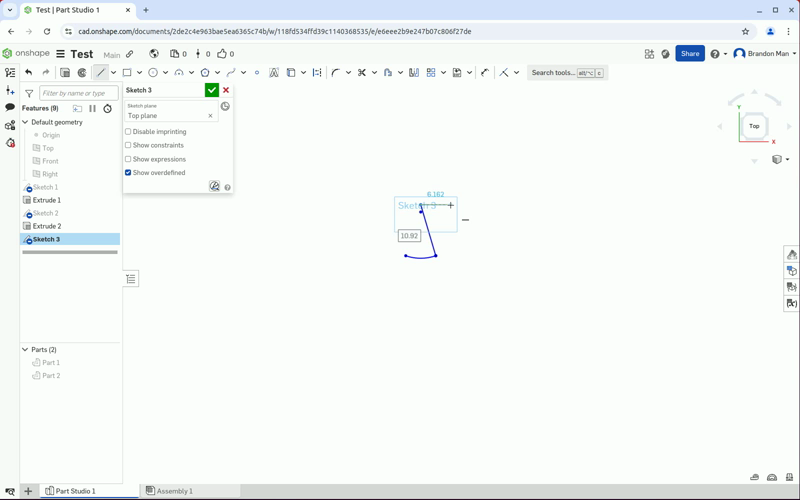
key_down(shift)
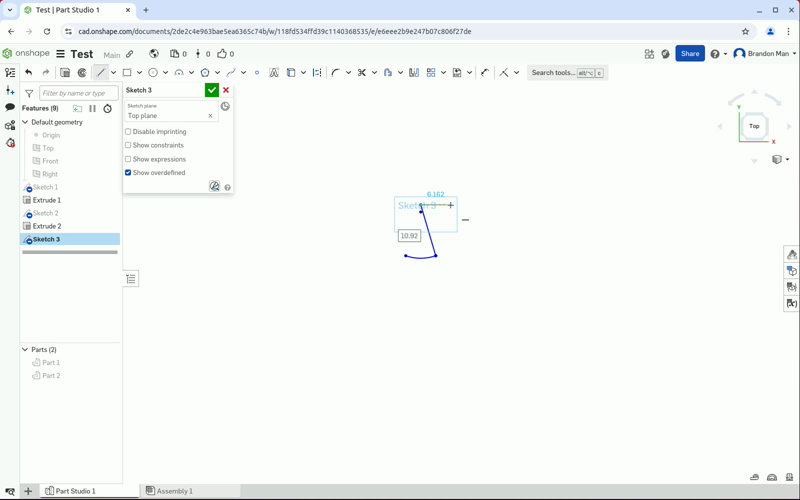
mouse_move(405, 255)
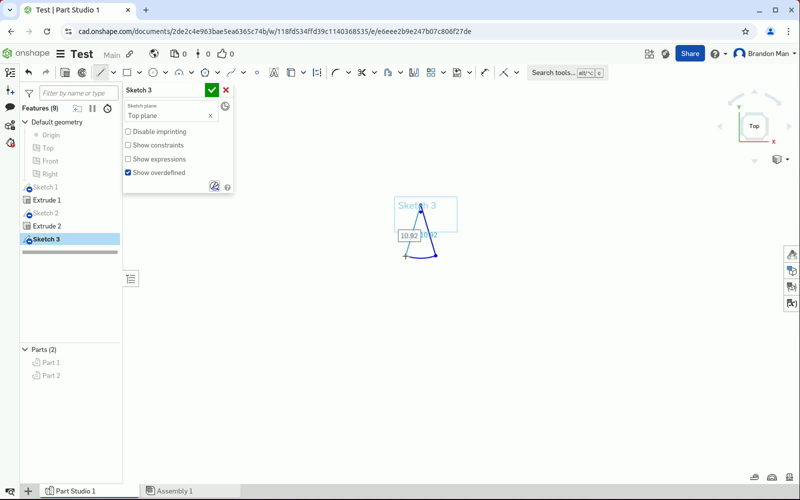
key_up(shift)
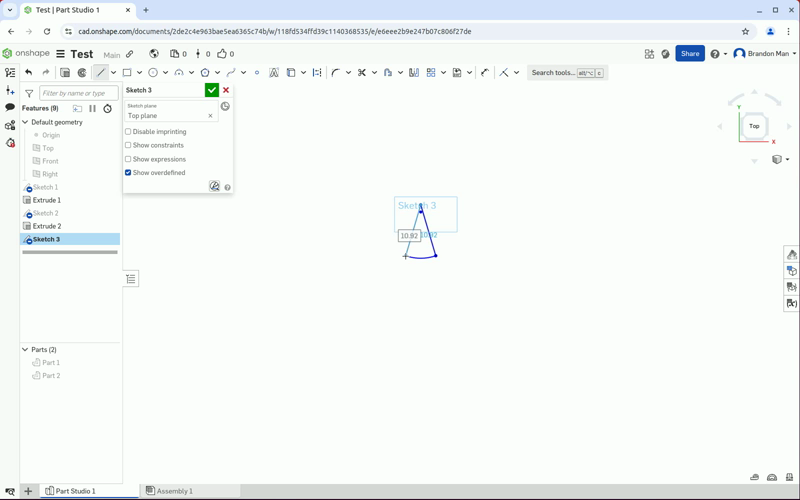
click(405, 255)
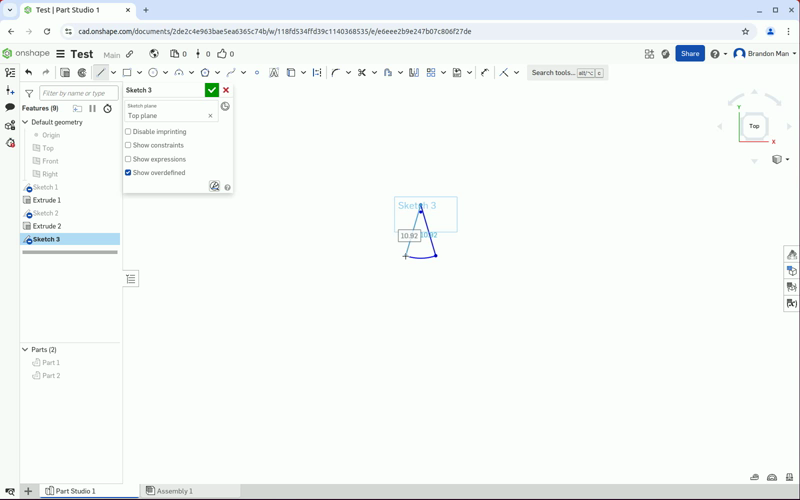
key(esc)
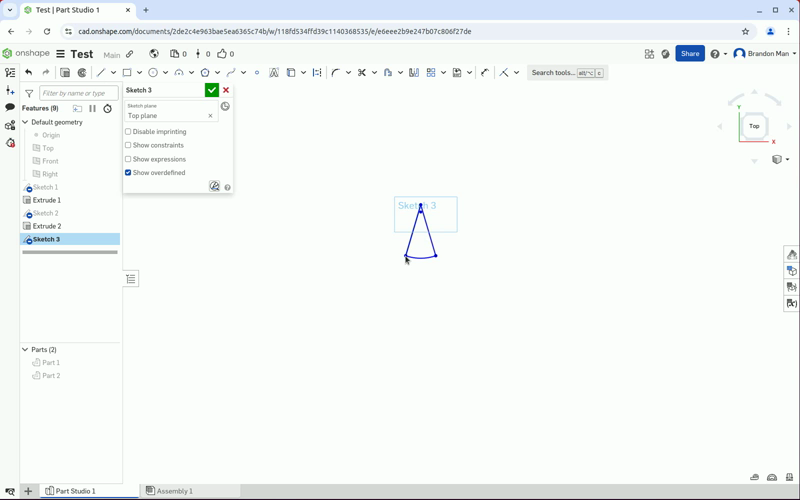
mouse_move(423, 224)
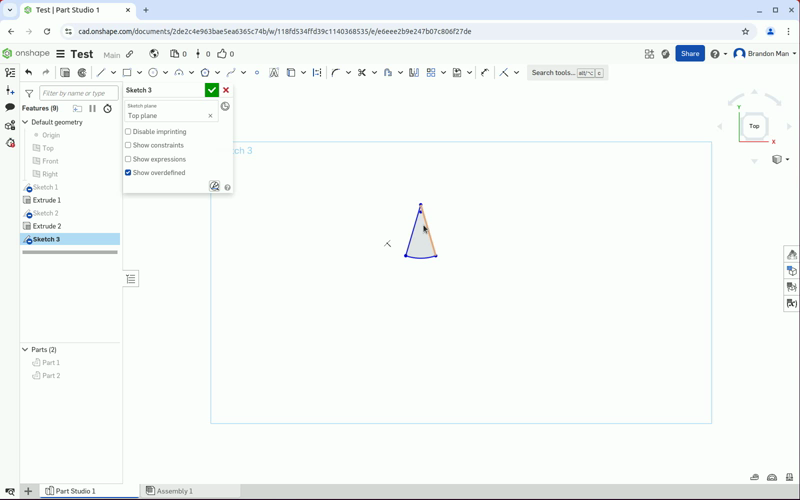
scroll(6)
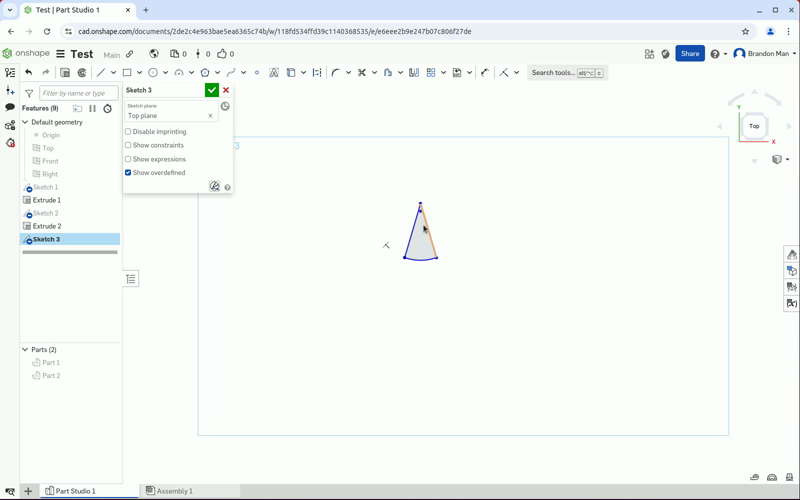
scroll(6)
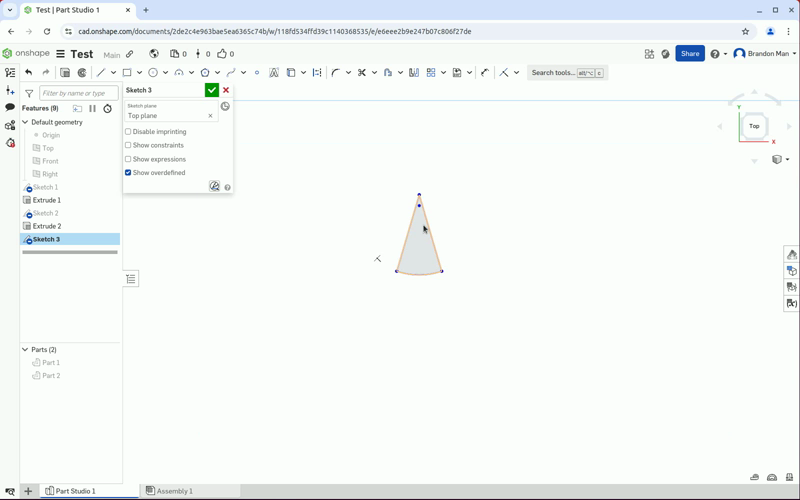
scroll(6)
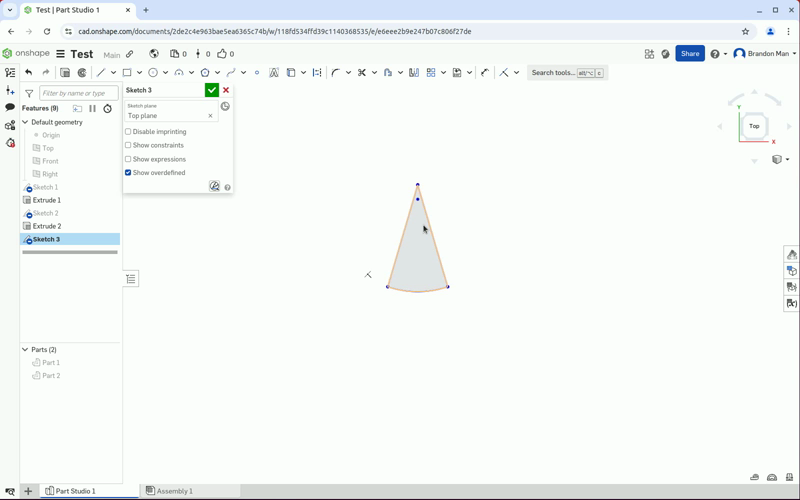
scroll(6)
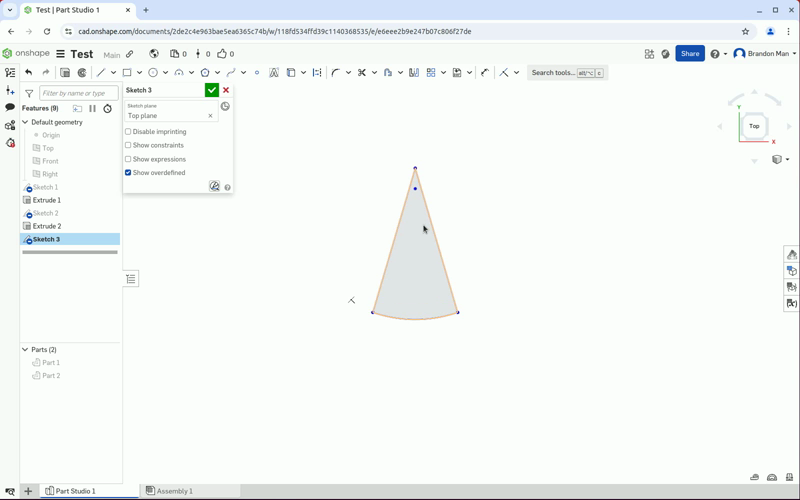
scroll(6)
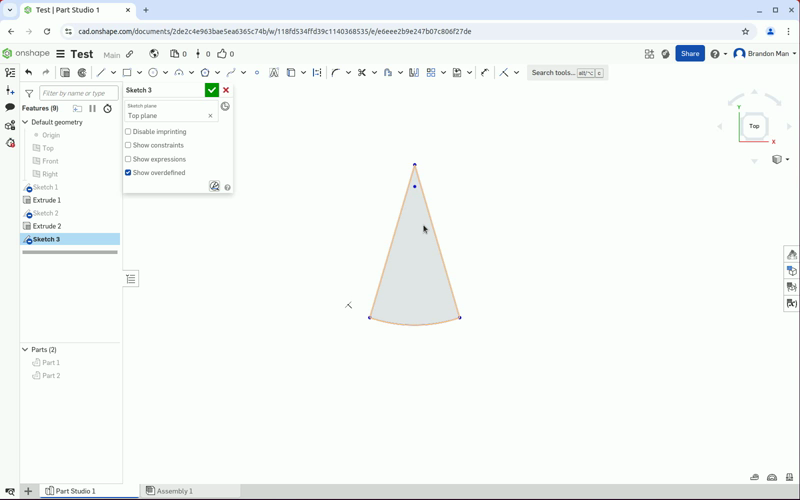
scroll(6)
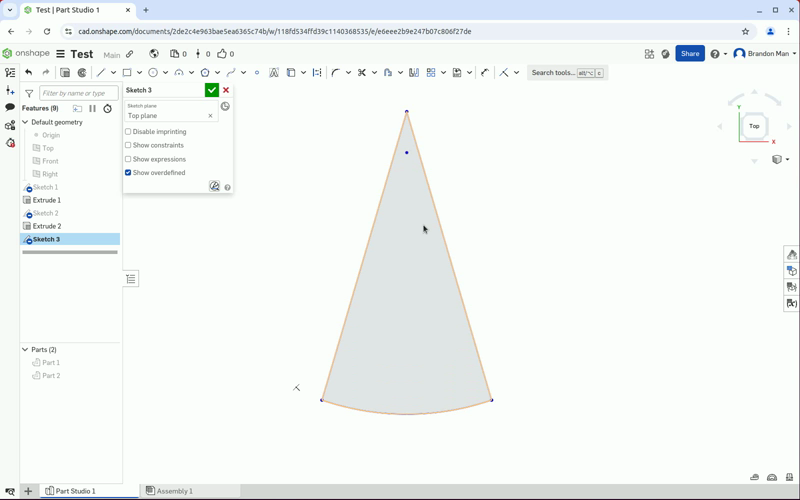
scroll(6)
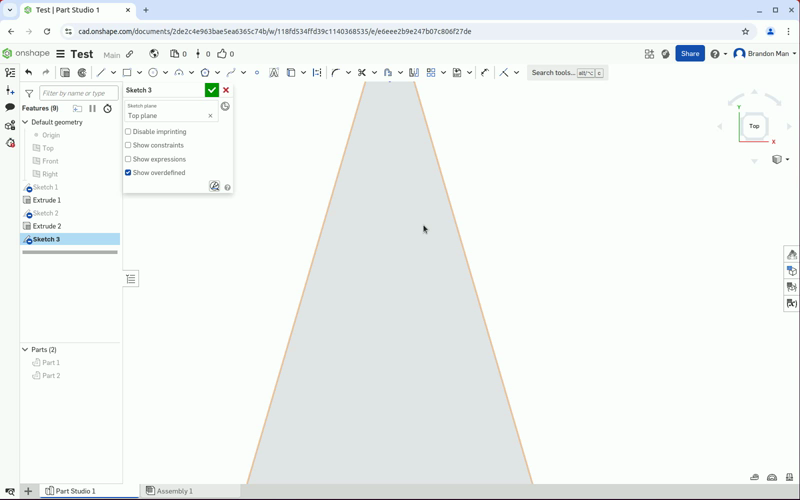
click(423, 224)
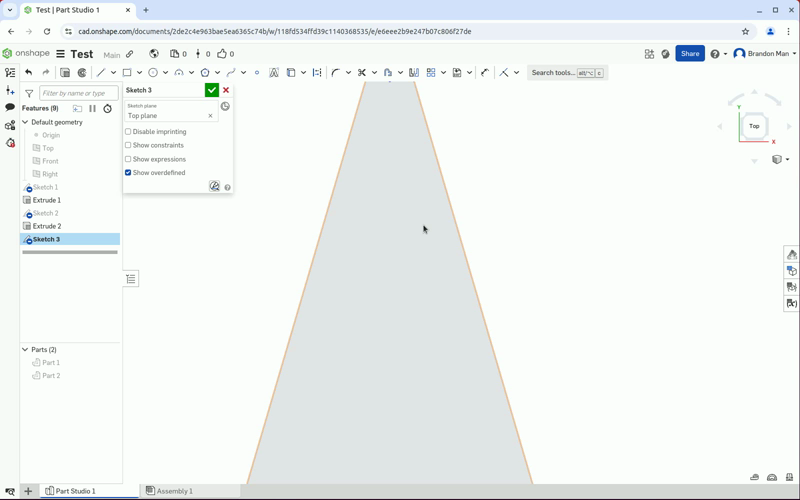
scroll(-6)
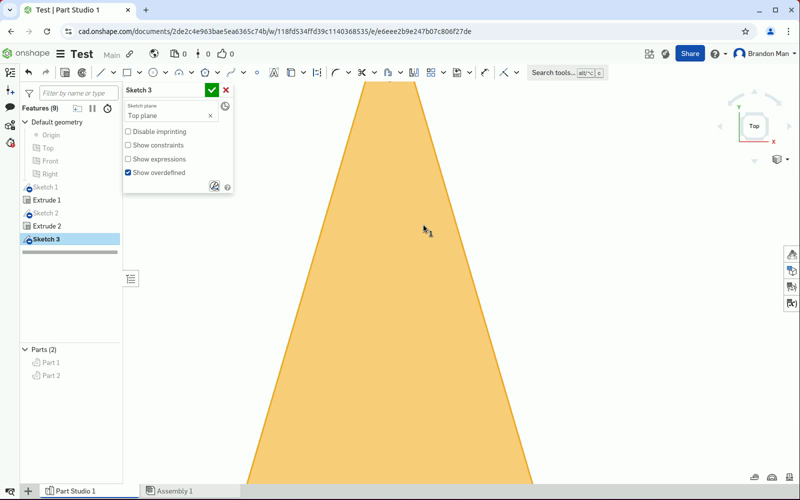
scroll(-6)
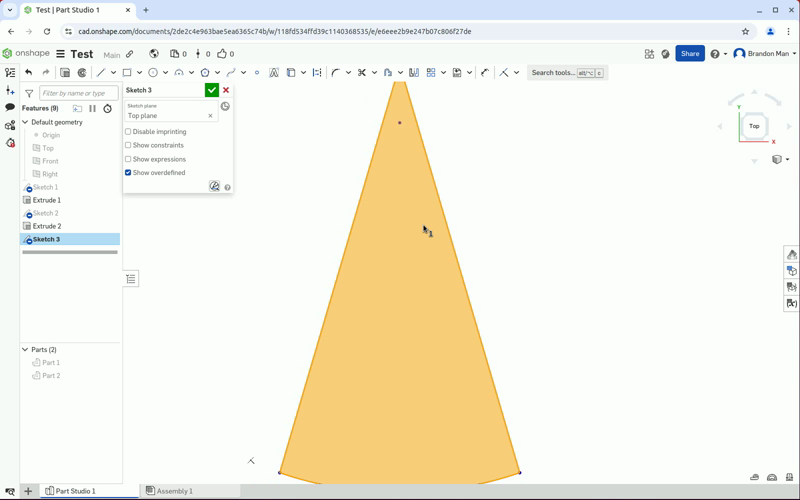
scroll(-6)
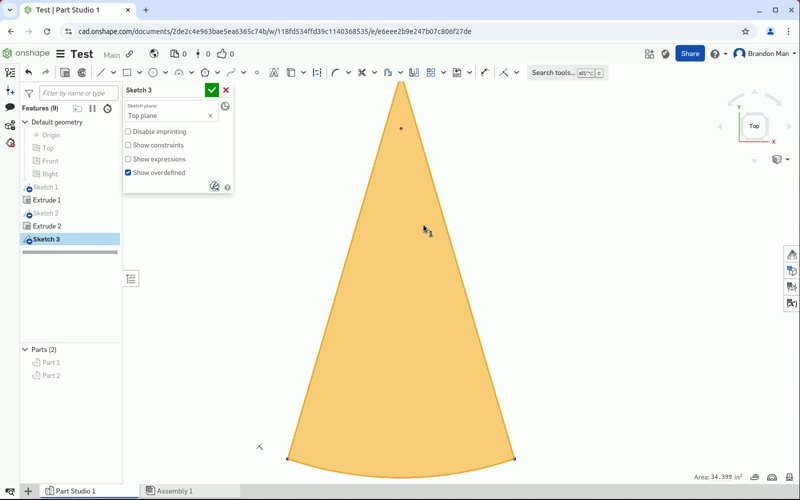
scroll(-6)
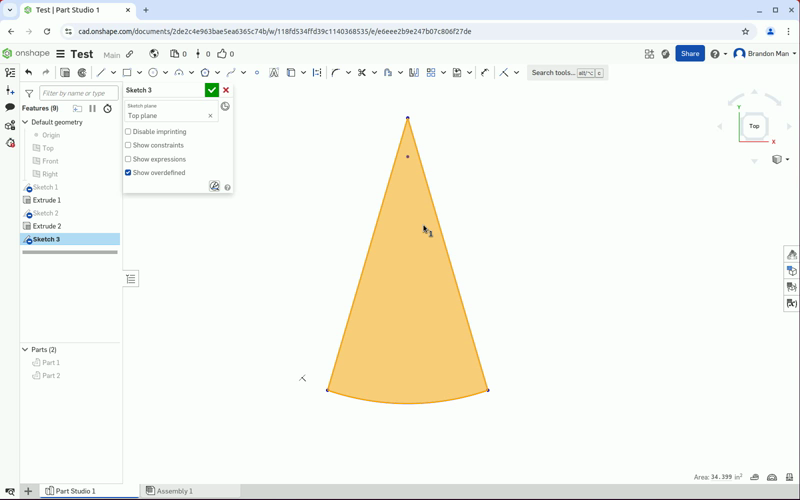
scroll(-6)
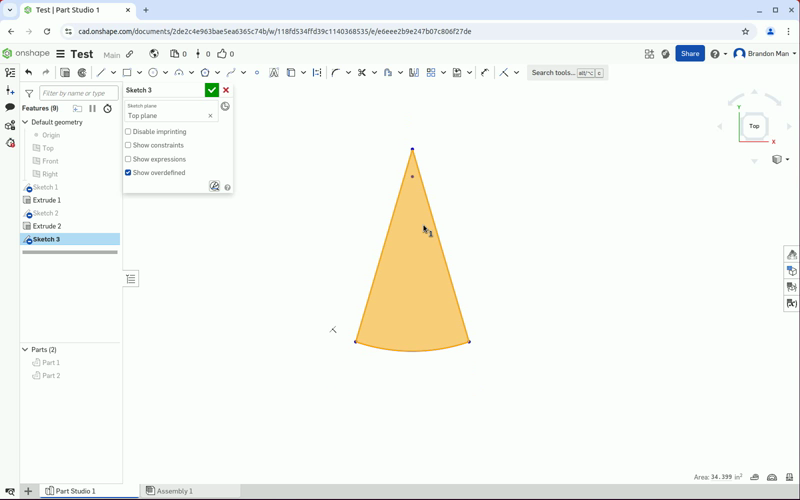
scroll(-6)
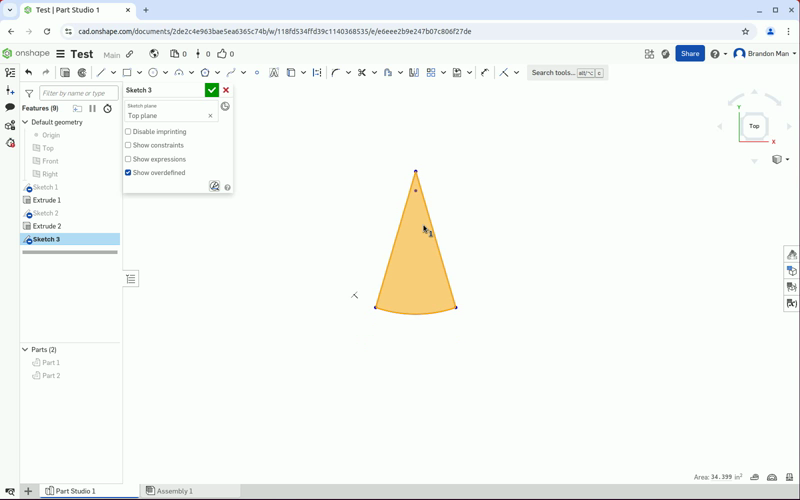
scroll(-6)
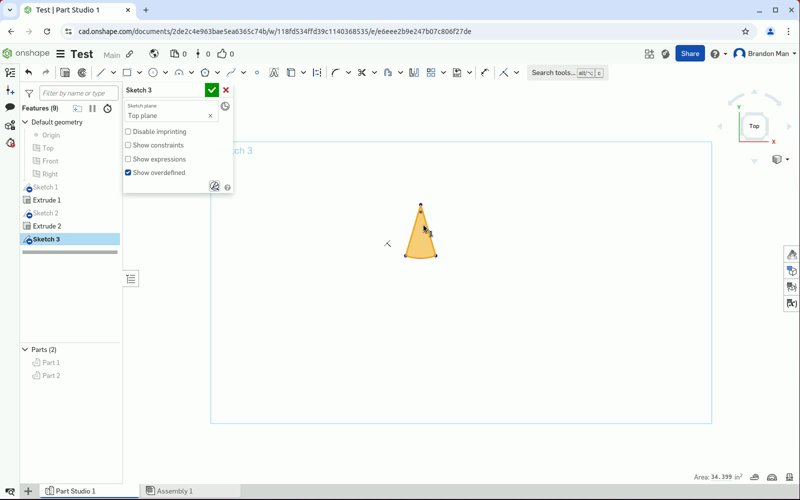
mouse_move(73, 352)
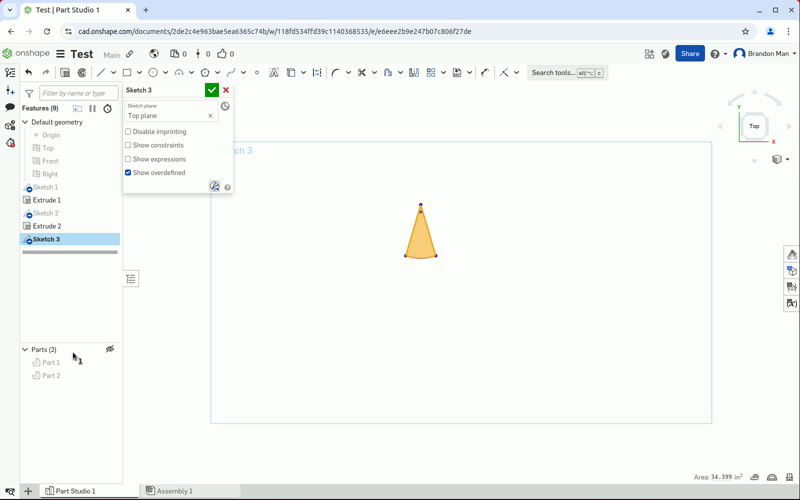
key(shift+y)
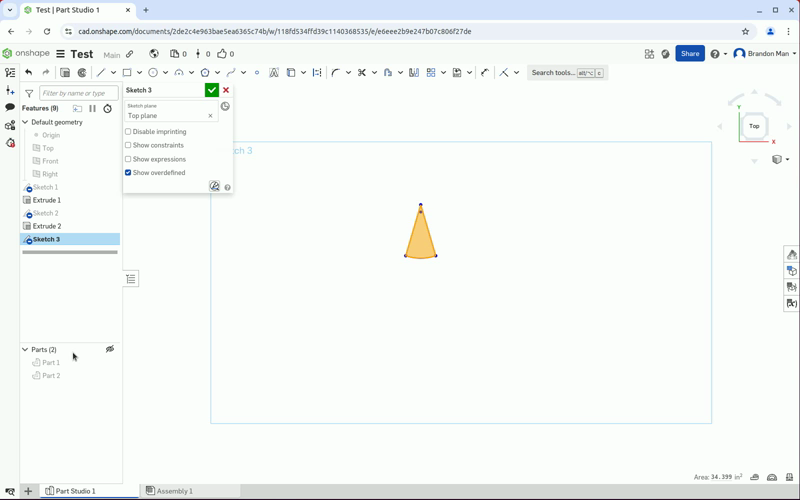
key(shift+e)
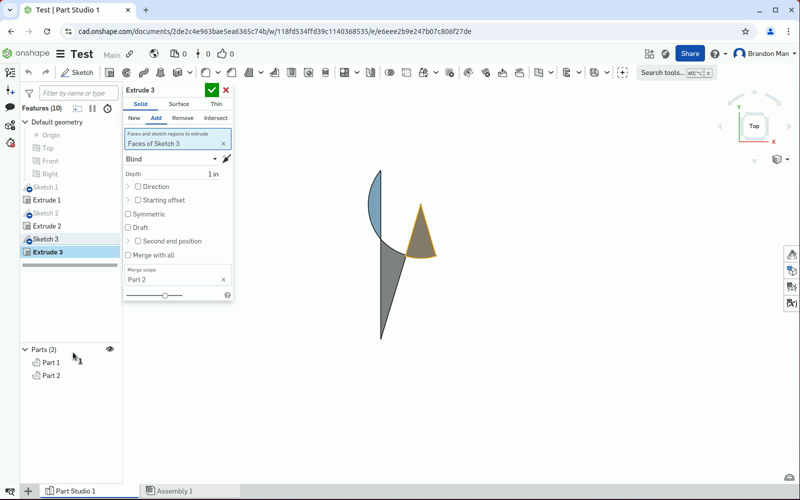
mouse_move(143, 106)
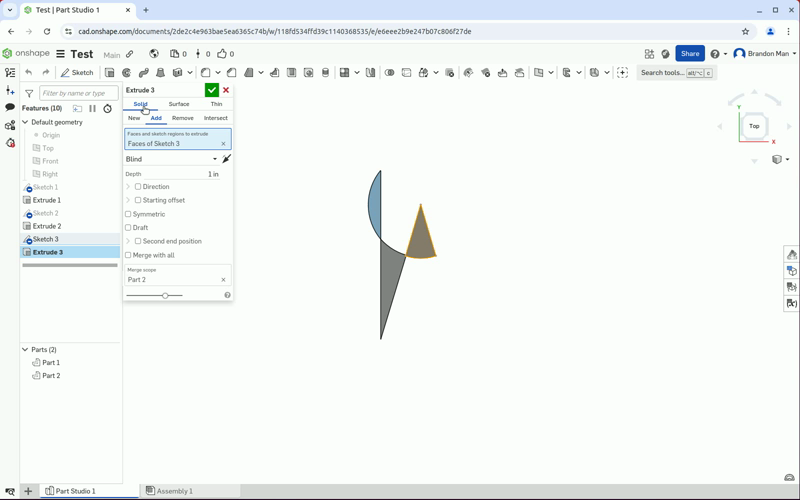
click(143, 106)
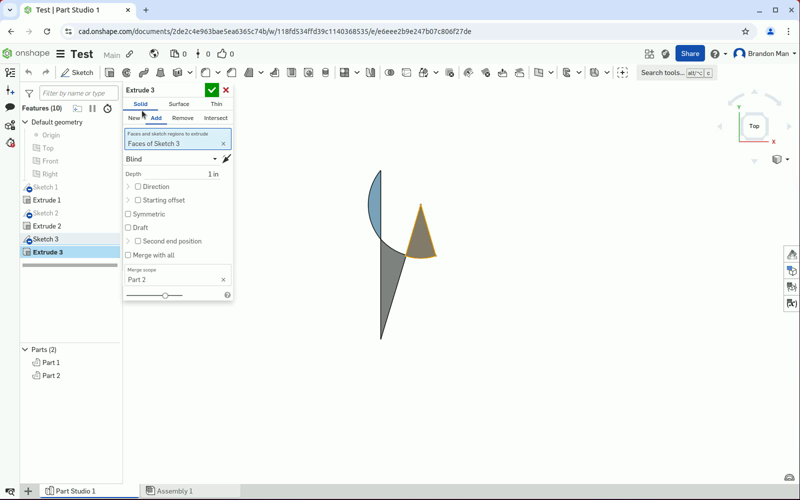
mouse_move(137, 120)
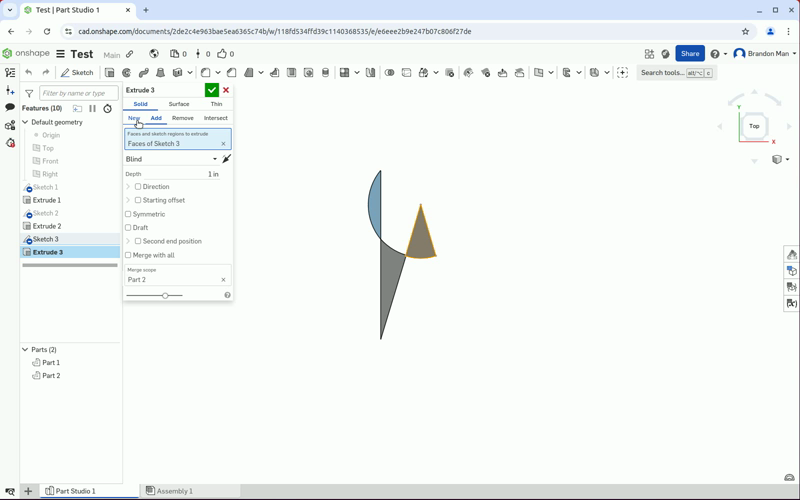
click(137, 120)
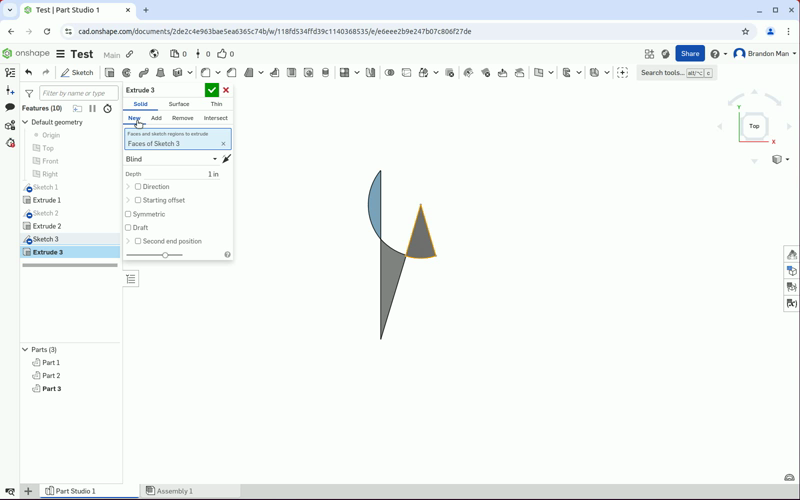
key(tab, 4)
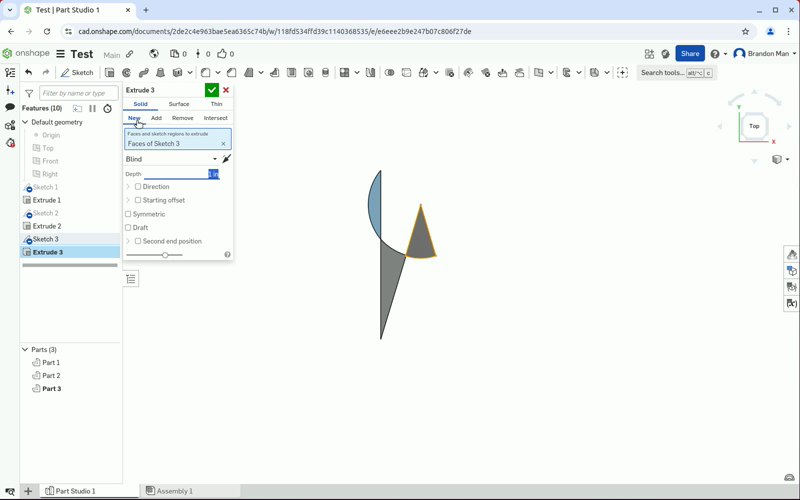
text(46.216)
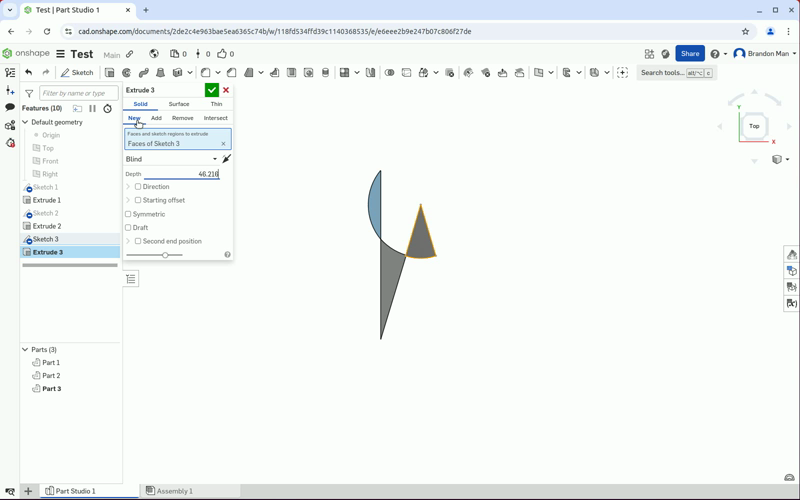
key(tab, 3)
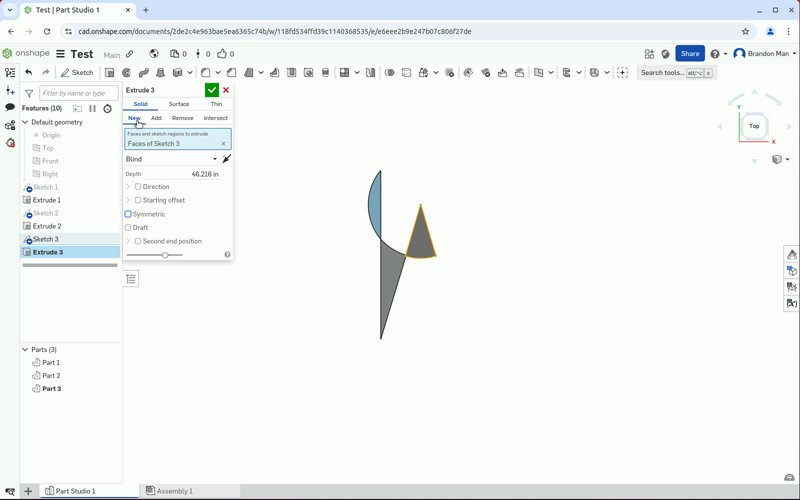
key(space)
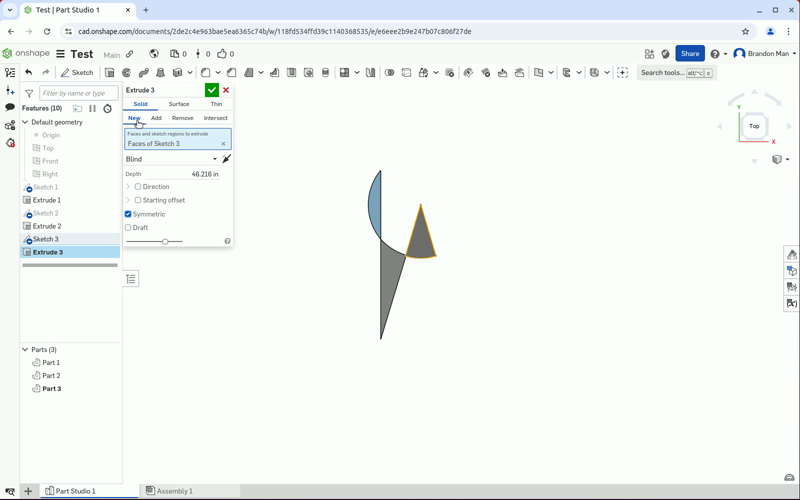
key(enter)
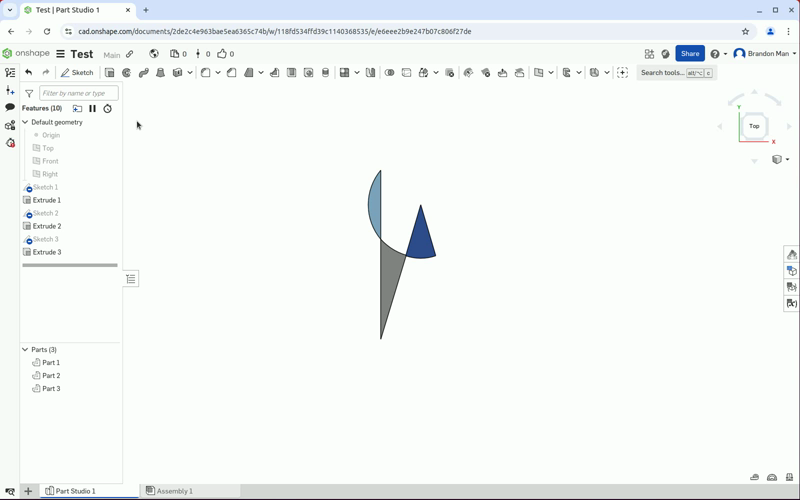
key(shift+h)
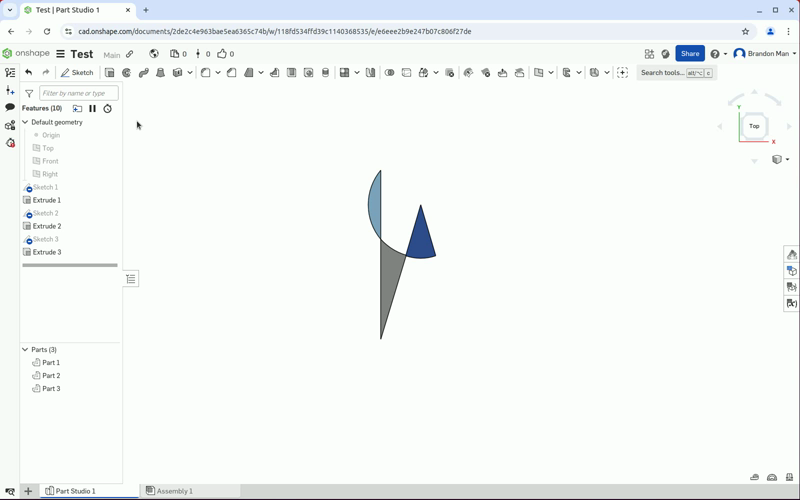
key(shift+h)
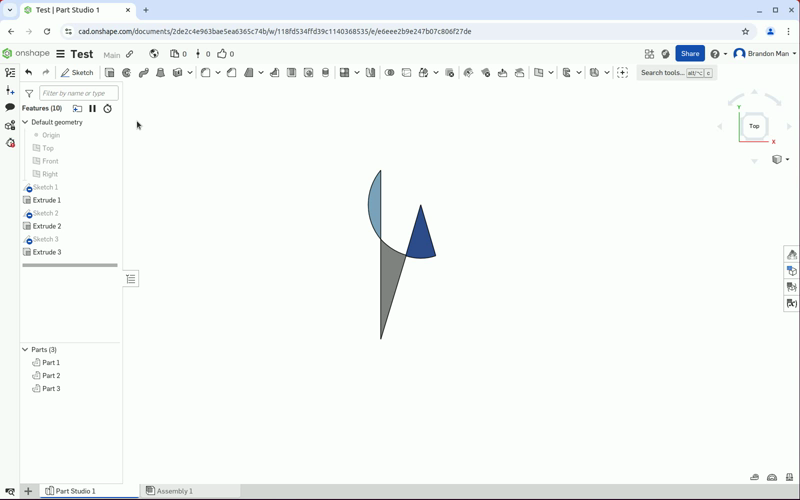
mouse_move(73, 189)
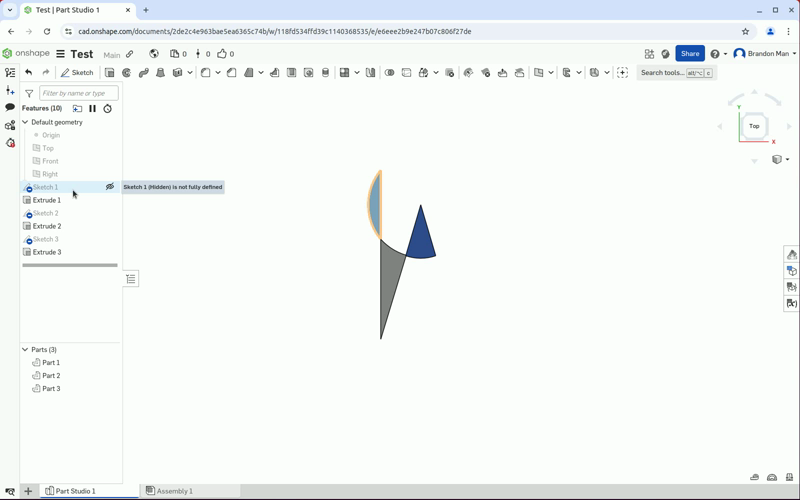
click(73, 189)
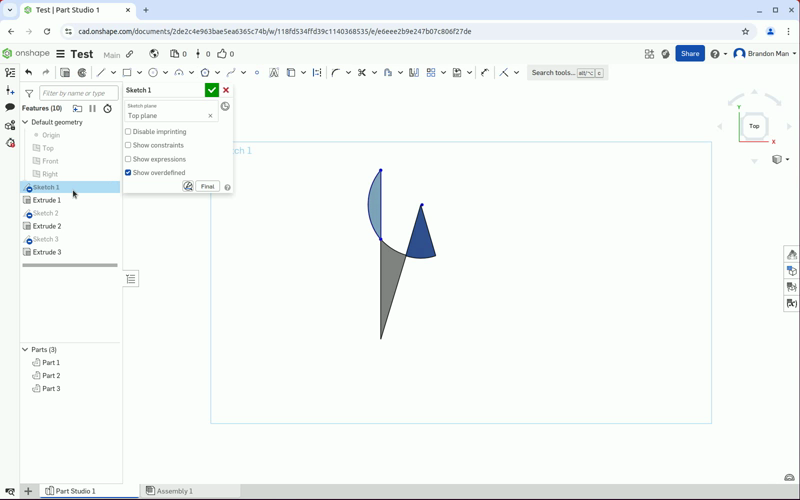
mouse_move(229, 92)
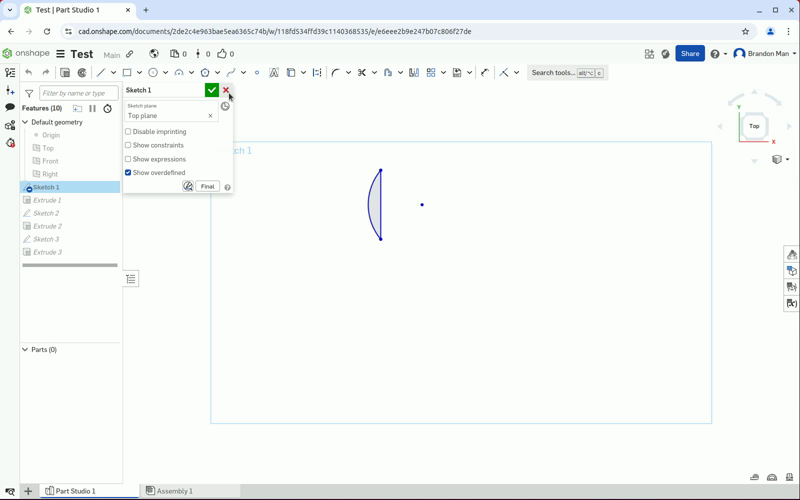
click(229, 92)
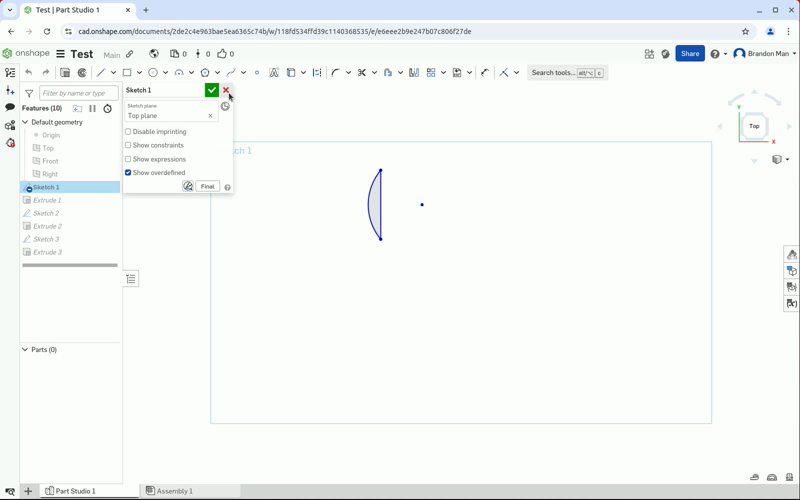
key(shift+s)
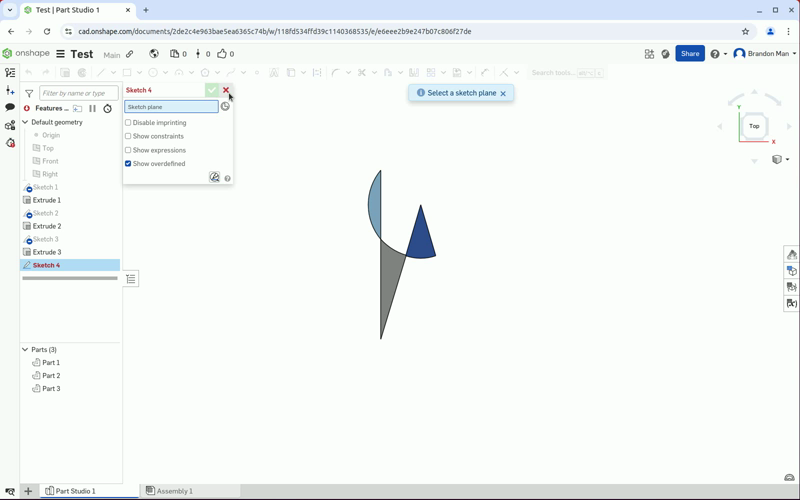
mouse_move(73, 150)
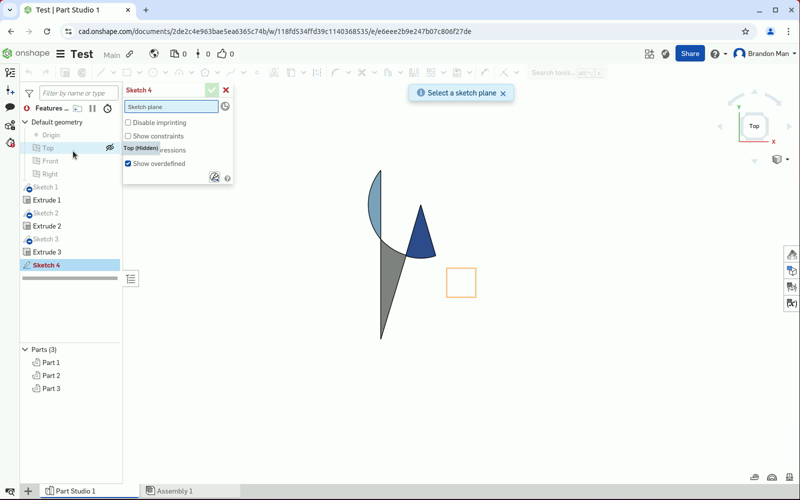
click(73, 150)
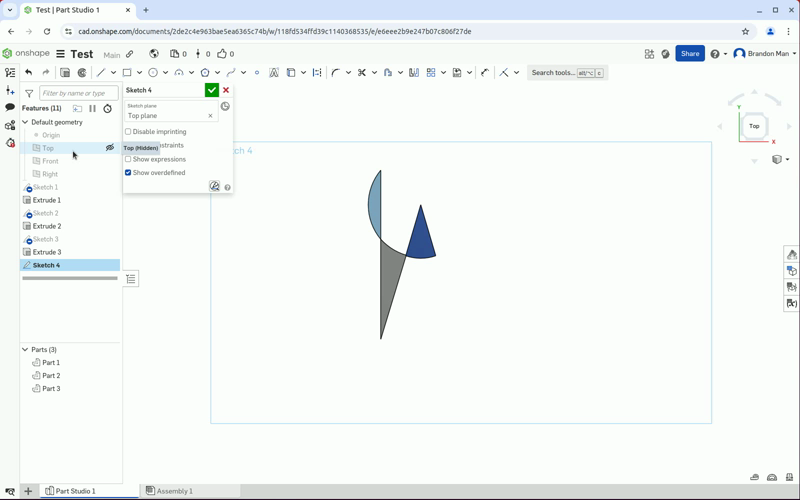
mouse_move(73, 352)
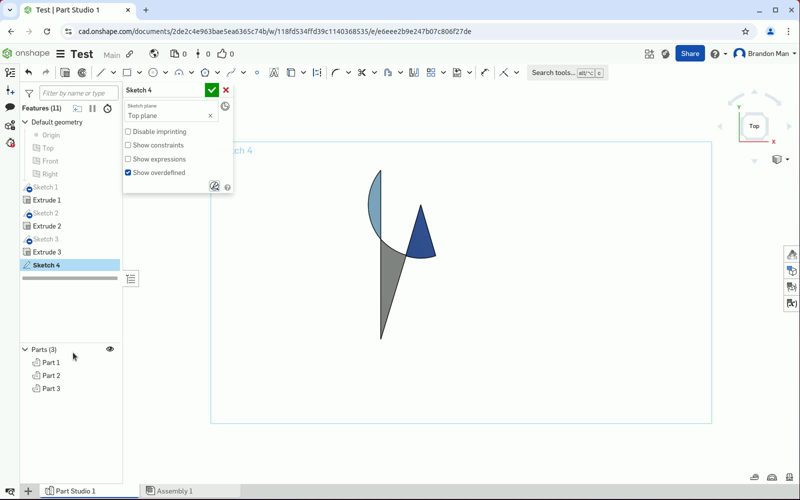
key(y)
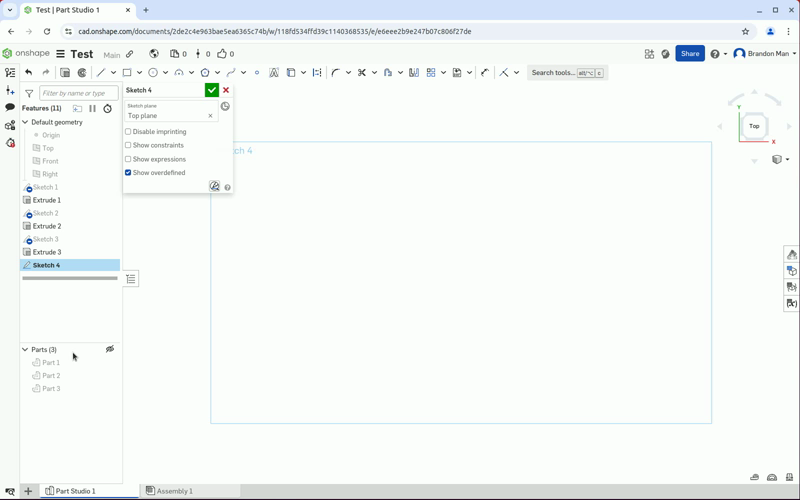
key(l)
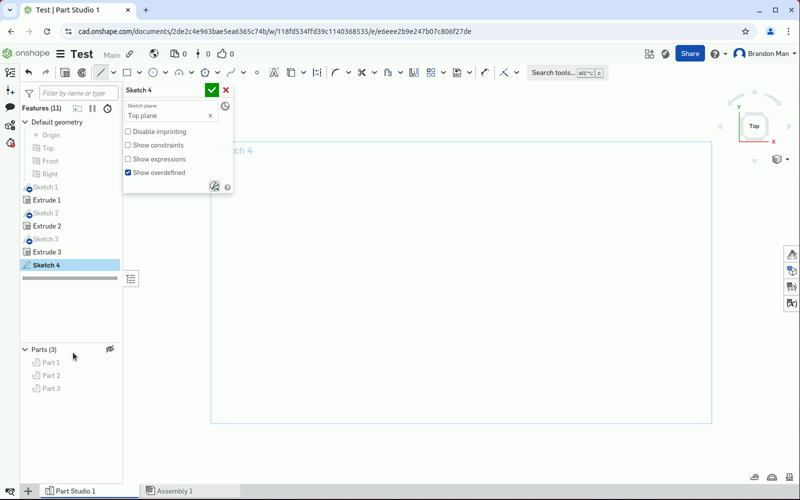
key_down(shift)
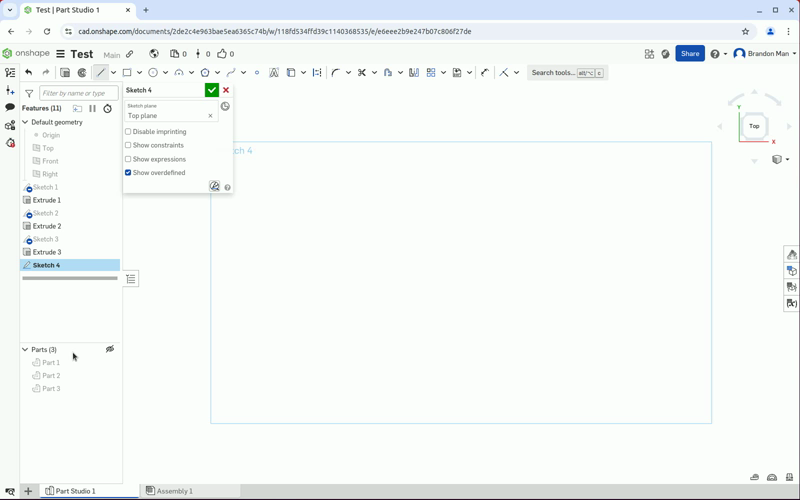
mouse_move(434, 255)
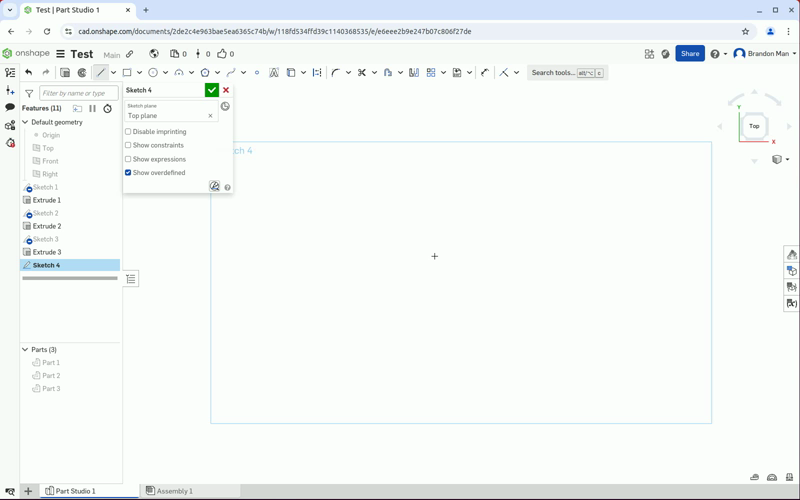
click(434, 255)
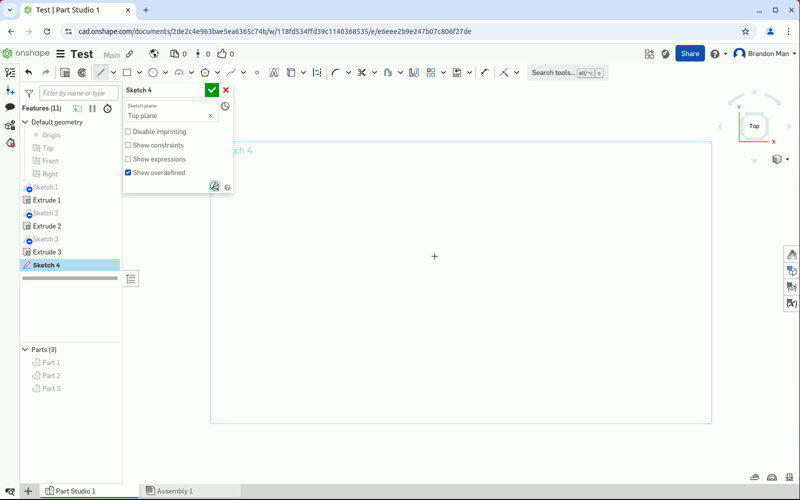
key_up(shift)
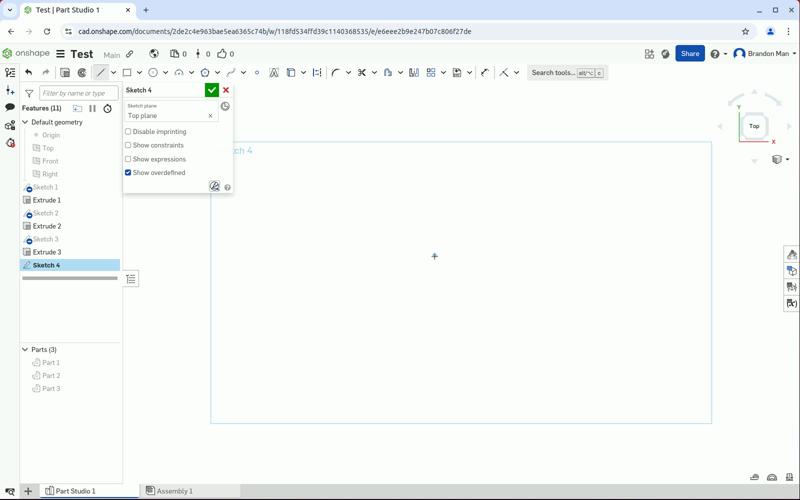
key_down(shift)
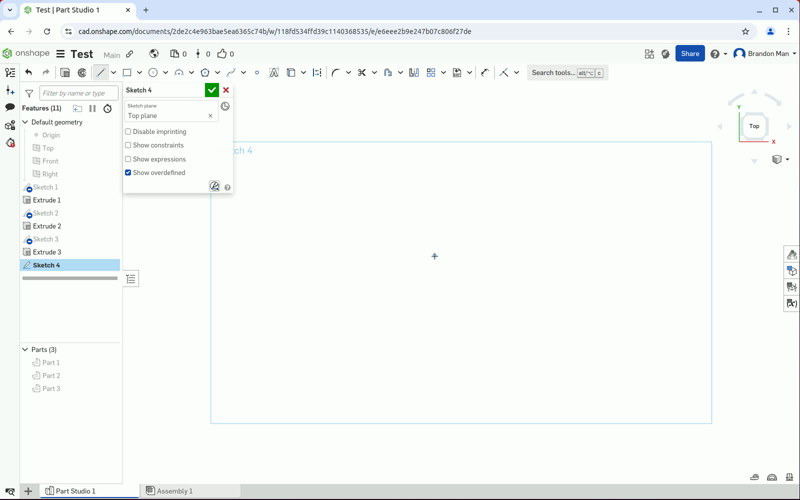
mouse_move(459, 344)
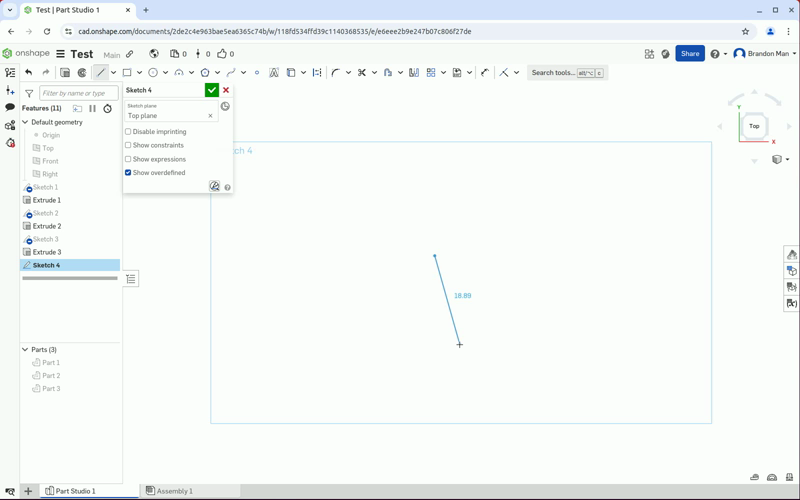
click(459, 344)
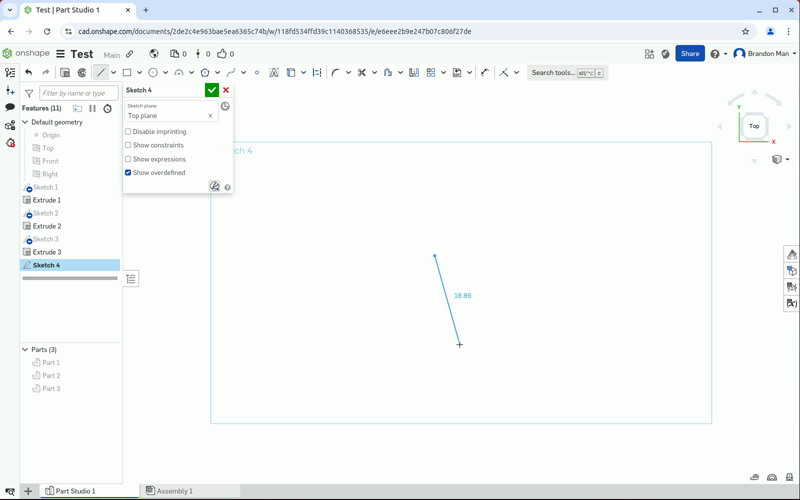
key_up(shift)
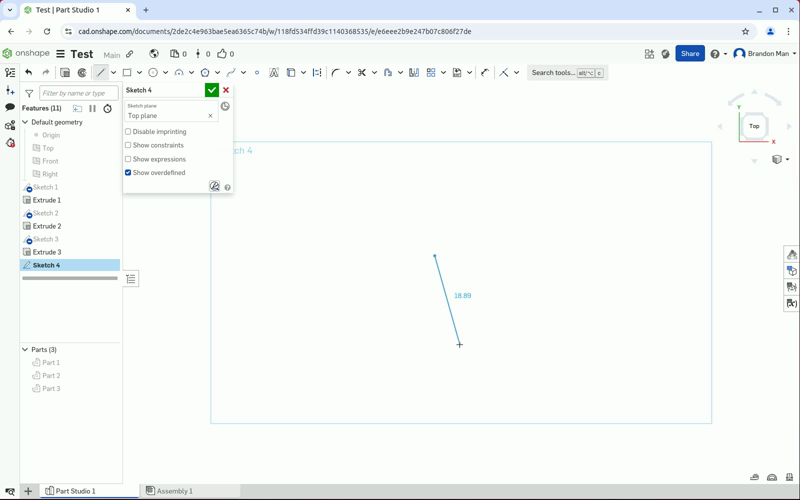
key_down(shift)
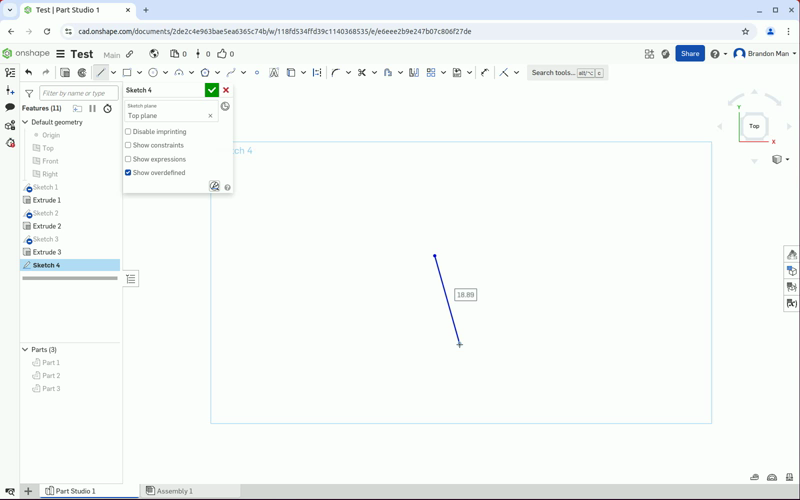
mouse_move(459, 240)
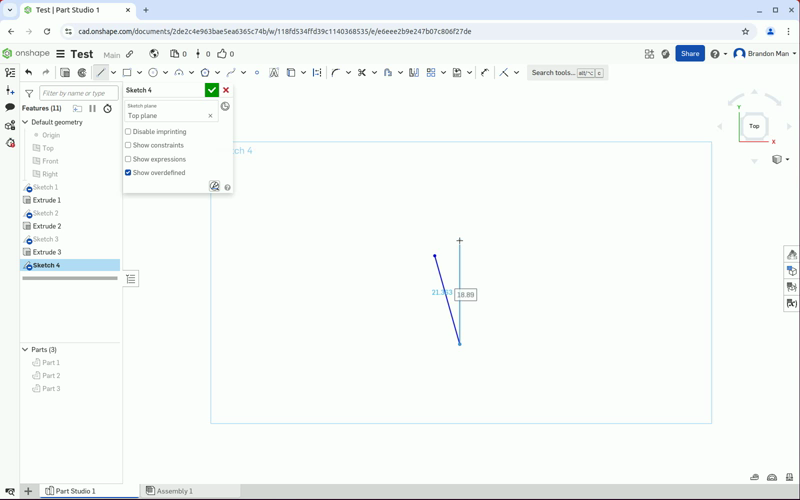
click(459, 240)
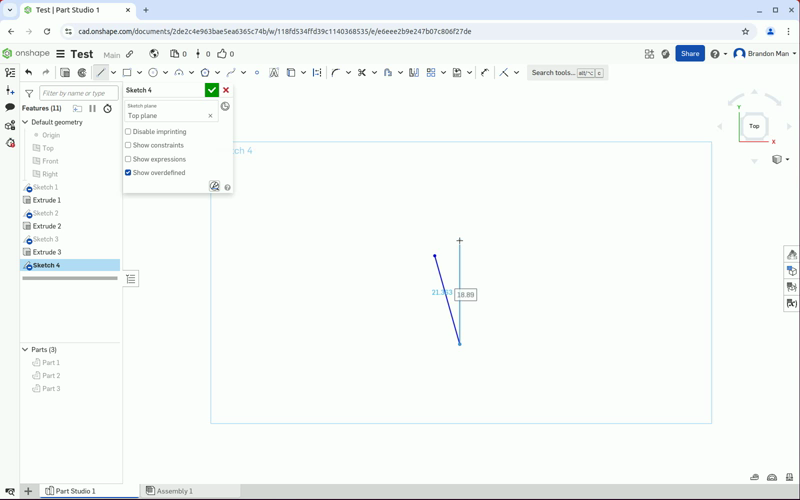
key_up(shift)
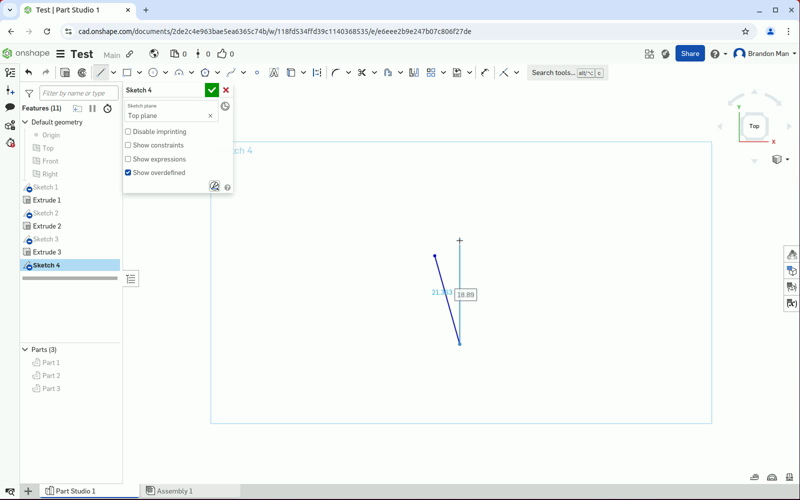
key(esc)
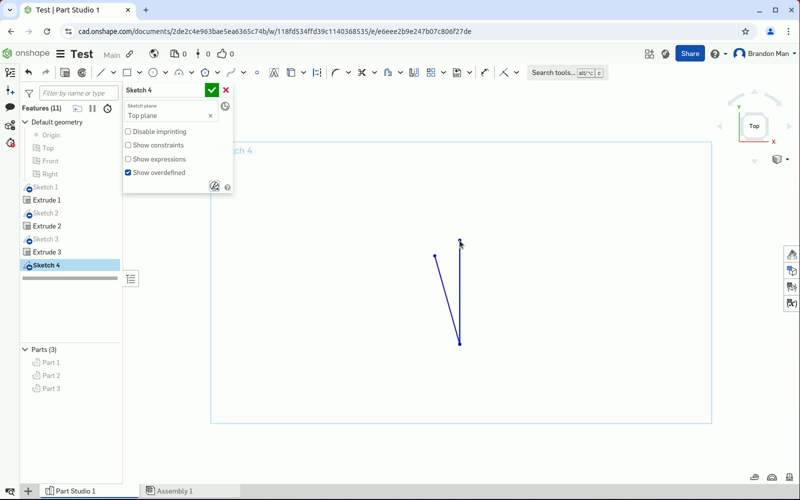
key(a)
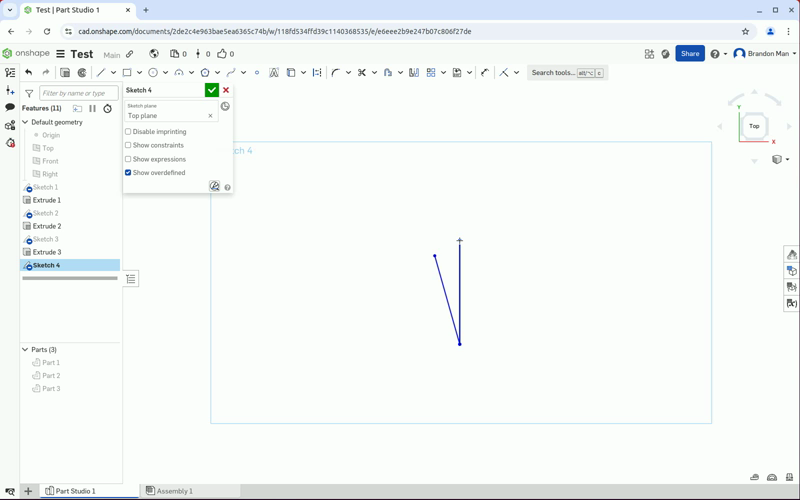
mouse_move(459, 240)
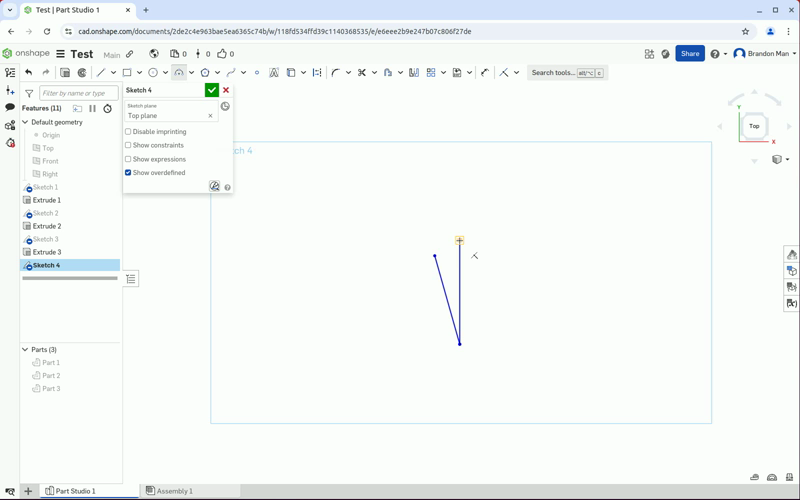
click(459, 240)
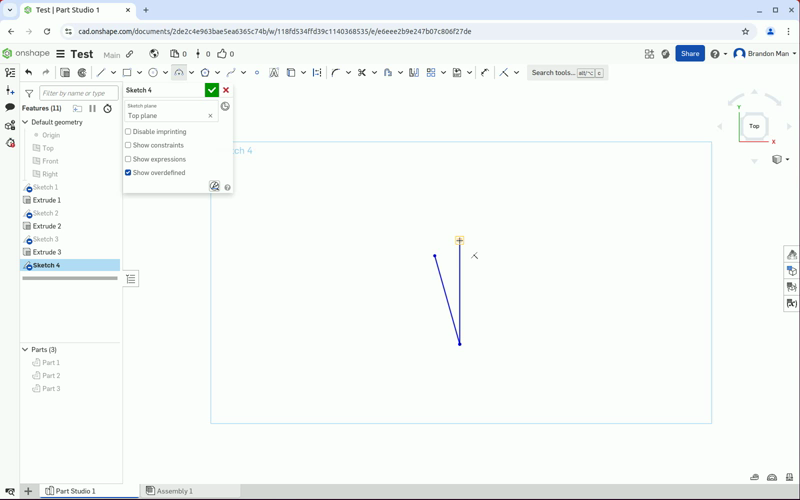
mouse_move(434, 255)
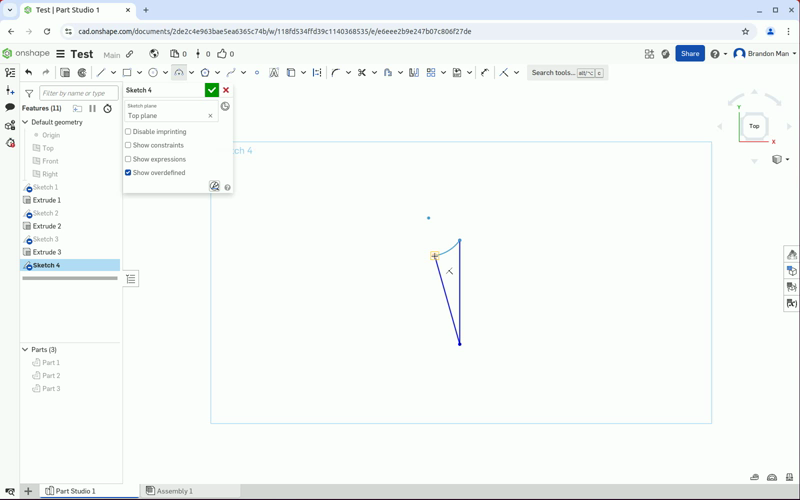
click(434, 255)
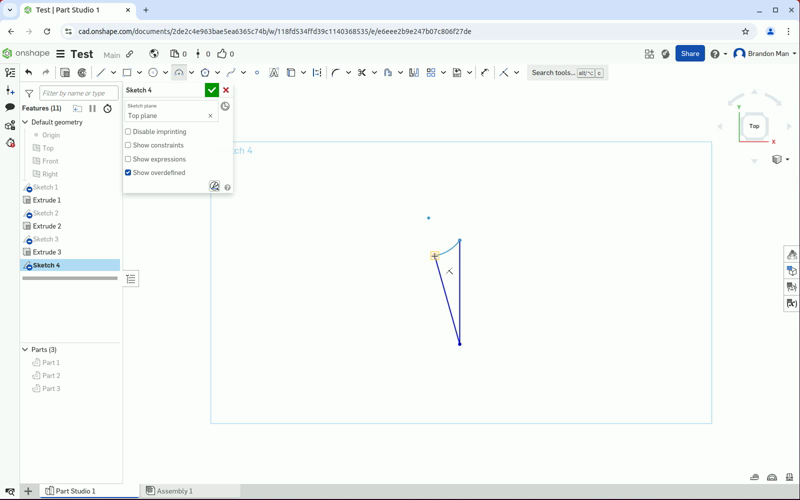
key_down(shift)
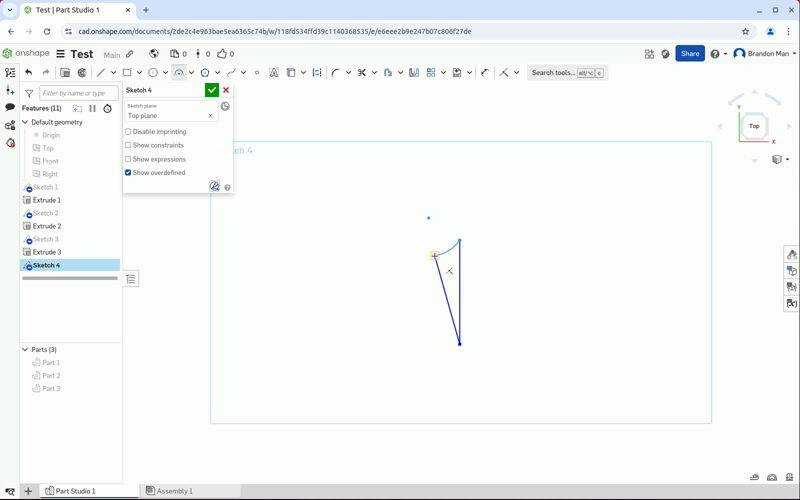
mouse_move(448, 249)
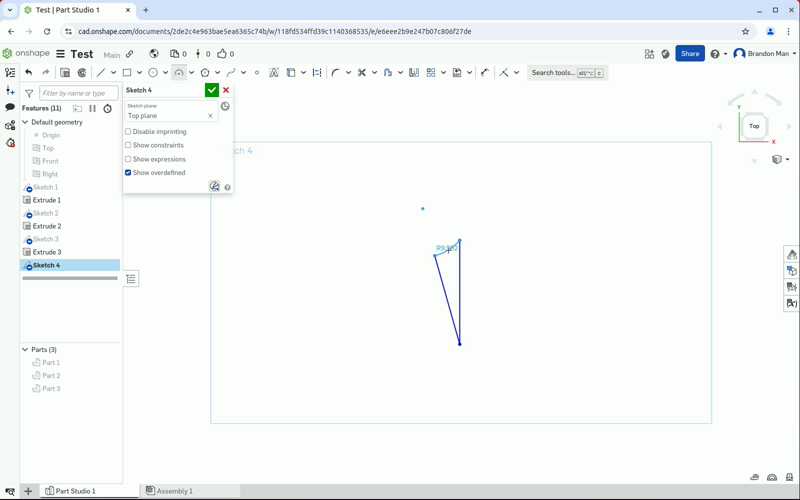
click(448, 249)
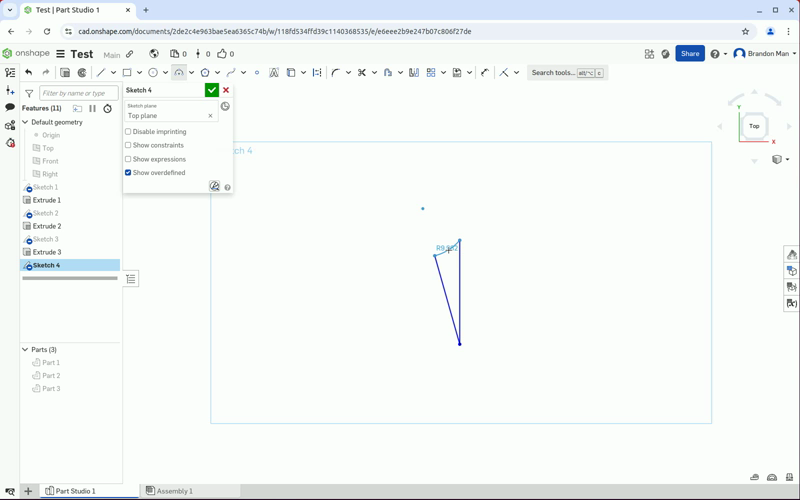
key_up(shift)
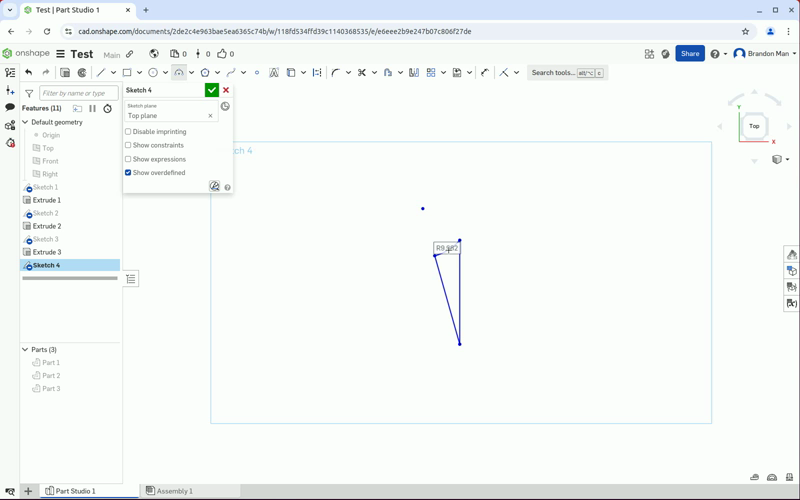
key(esc)
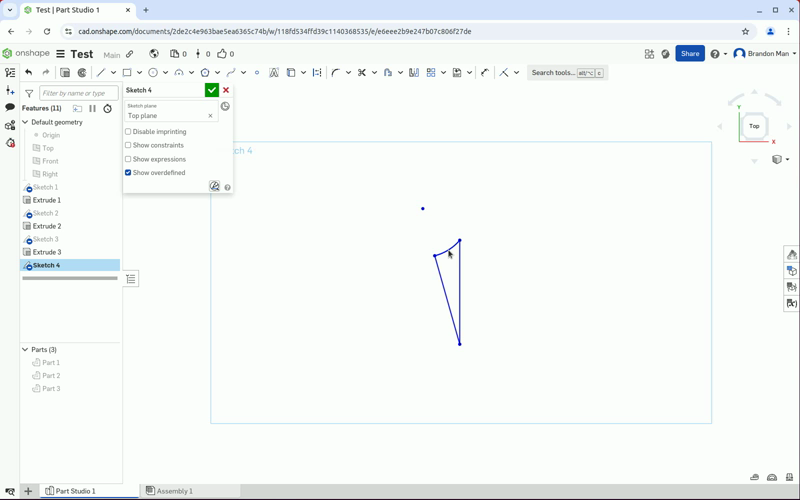
mouse_move(456, 315)
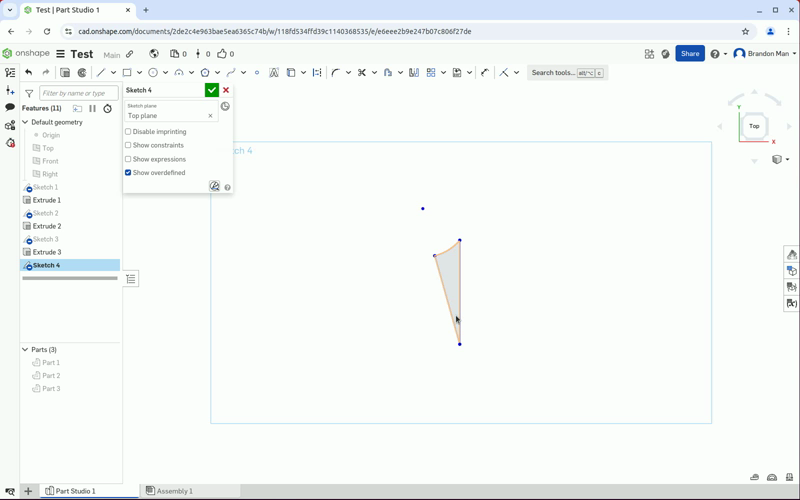
scroll(6)
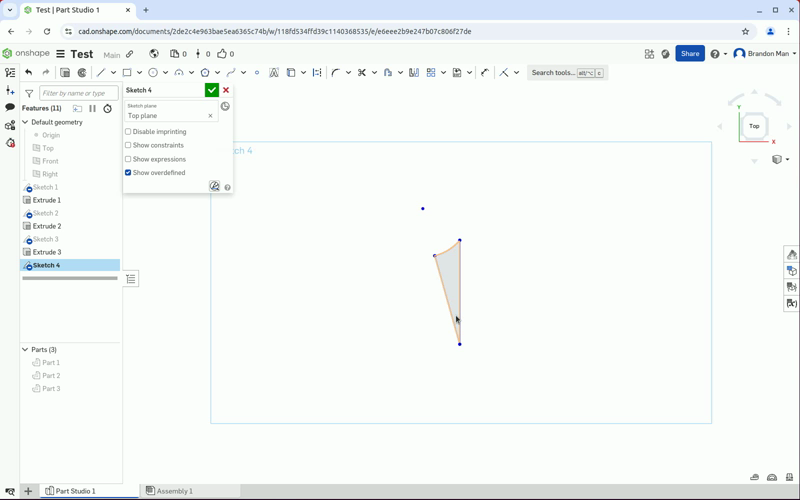
scroll(6)
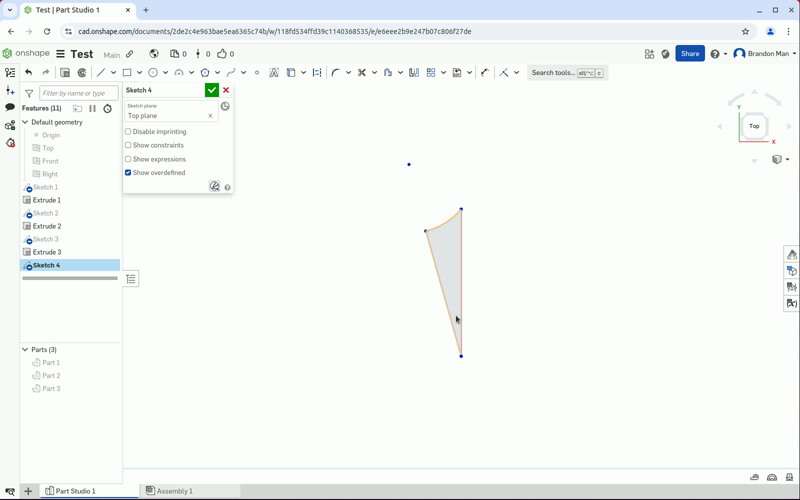
scroll(6)
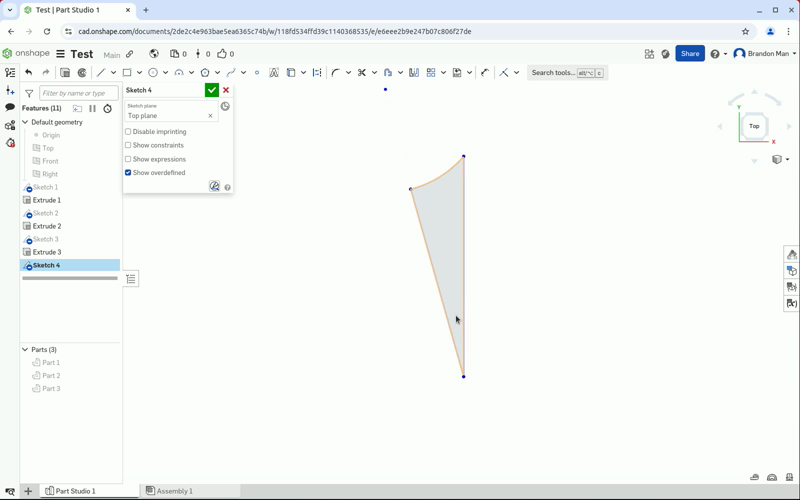
scroll(6)
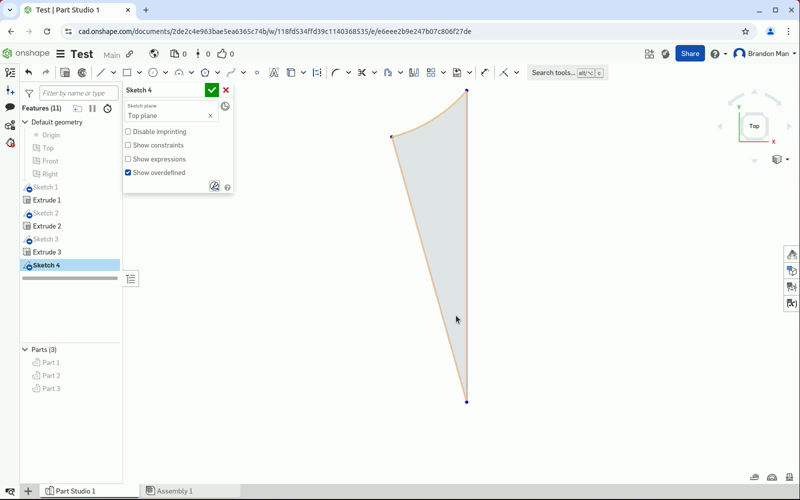
scroll(6)
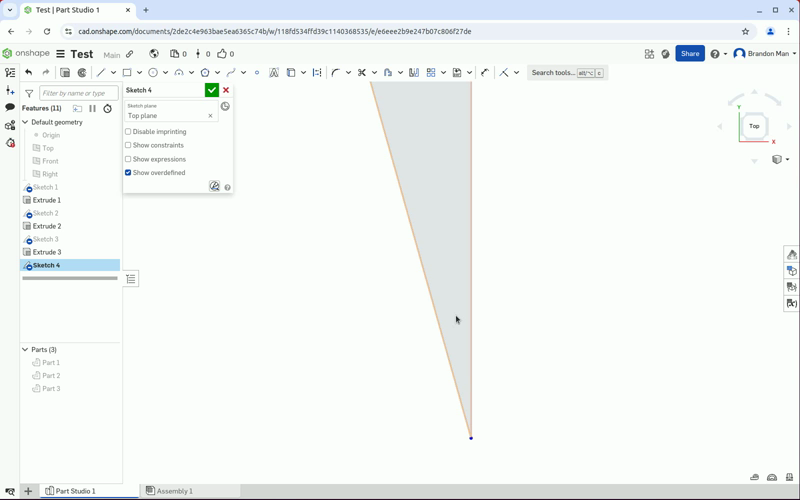
scroll(6)
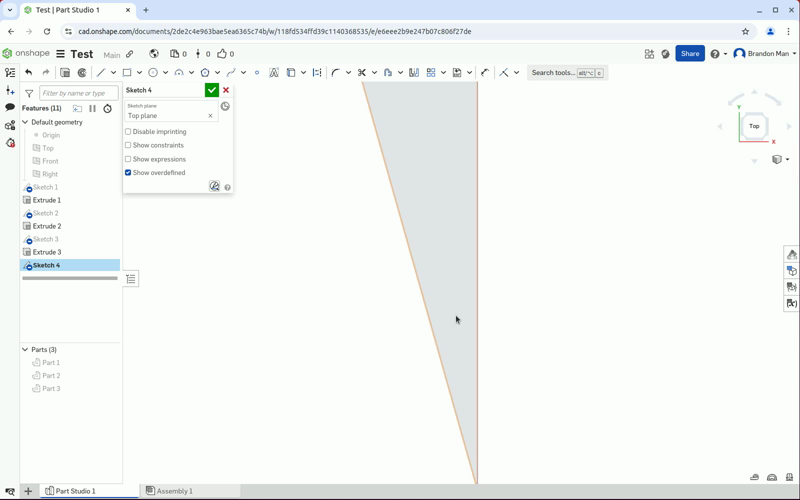
scroll(6)
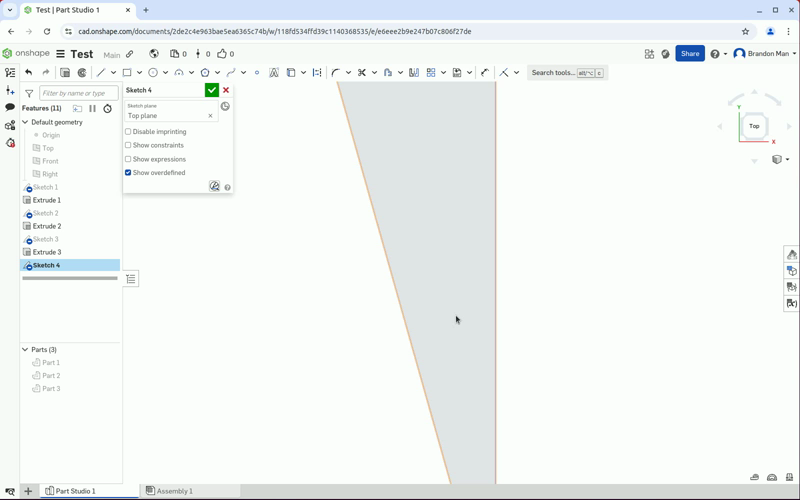
click(456, 315)
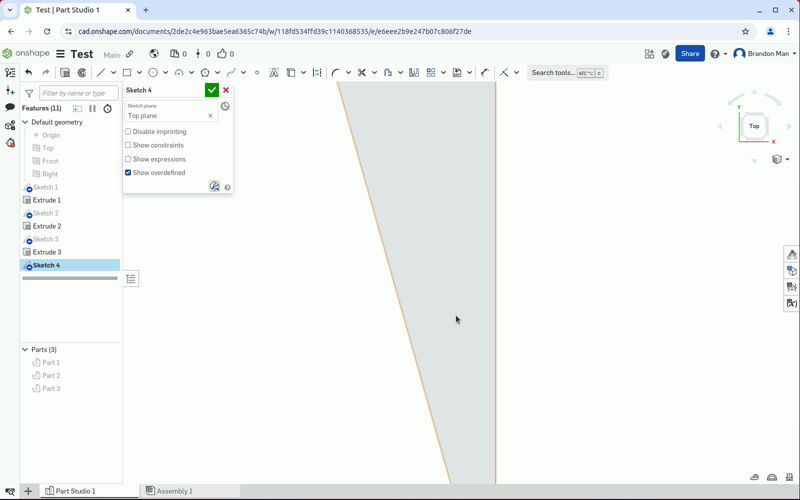
scroll(-6)
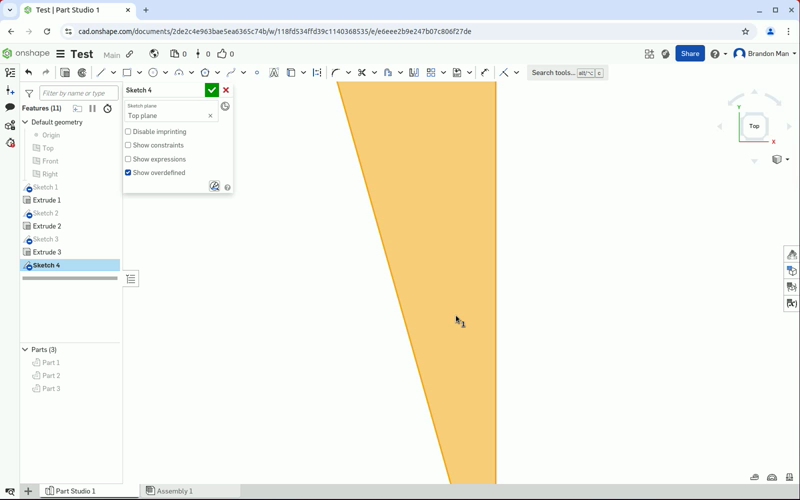
scroll(-6)
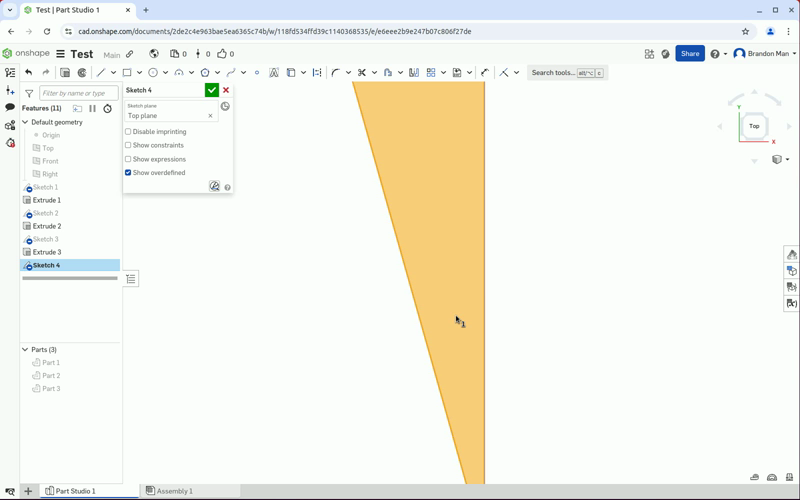
scroll(-6)
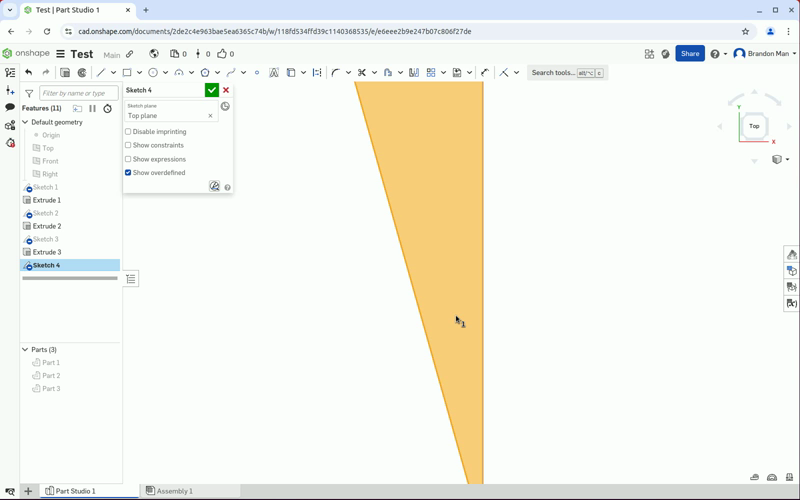
scroll(-6)
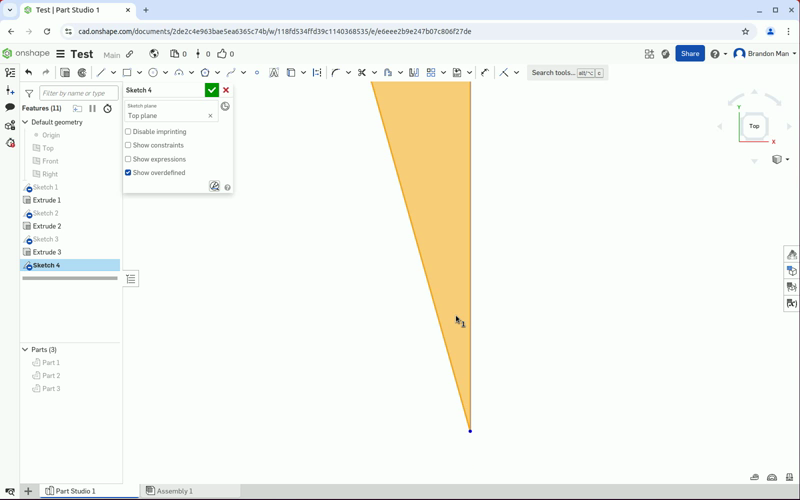
scroll(-6)
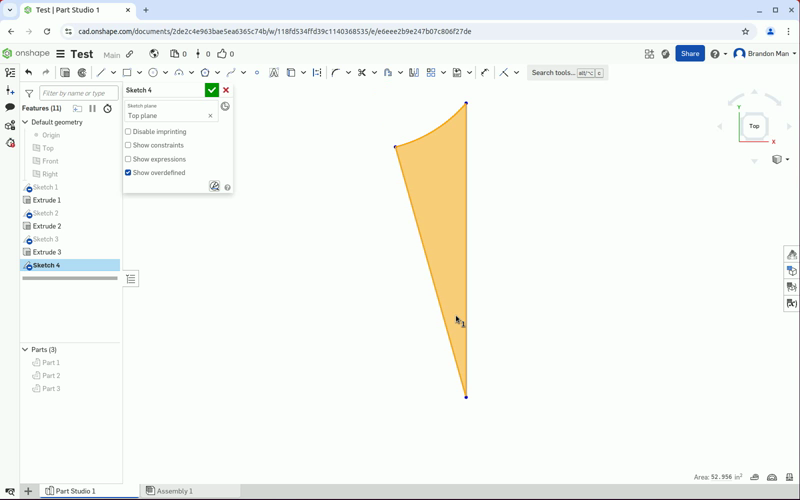
scroll(-6)
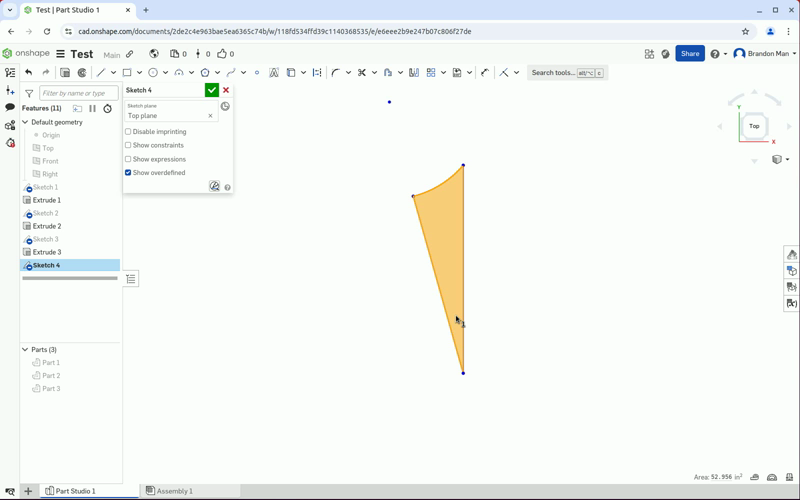
scroll(-6)
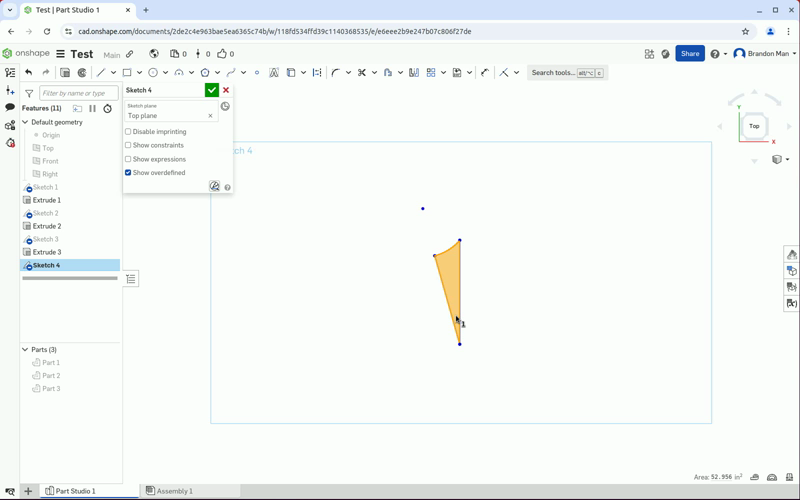
mouse_move(73, 352)
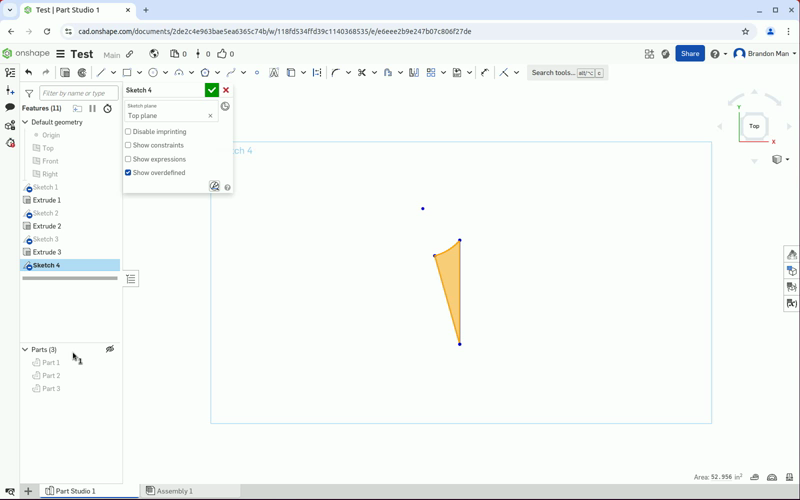
key(shift+y)
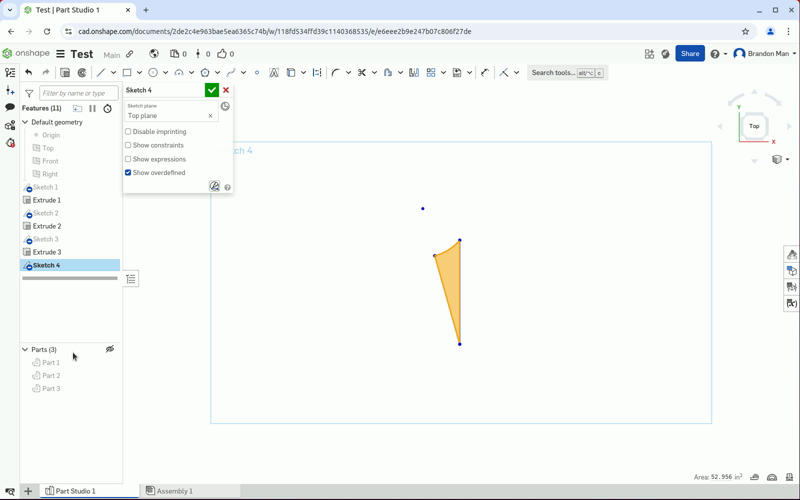
key(shift+e)
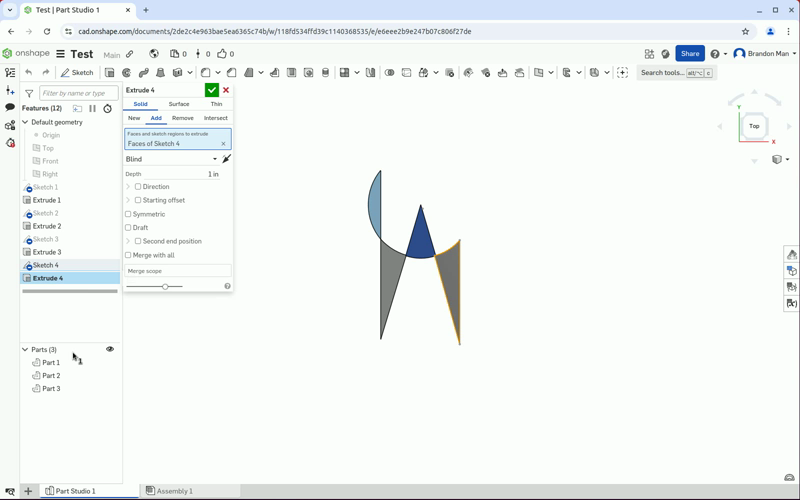
mouse_move(143, 106)
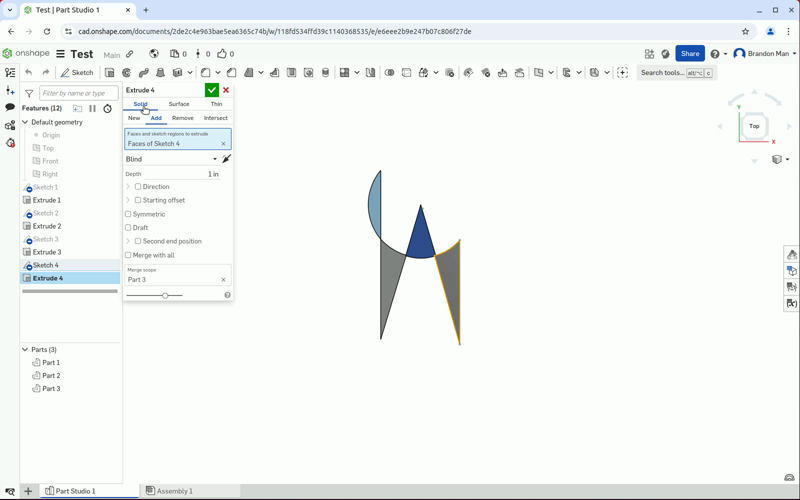
click(143, 106)
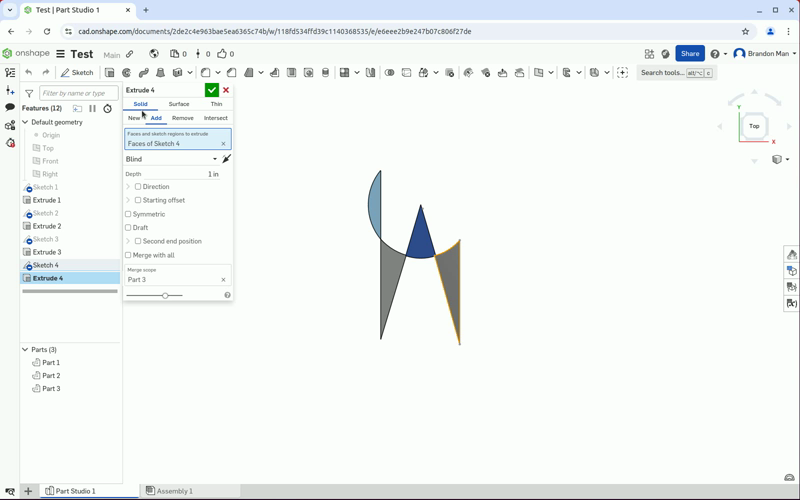
mouse_move(137, 120)
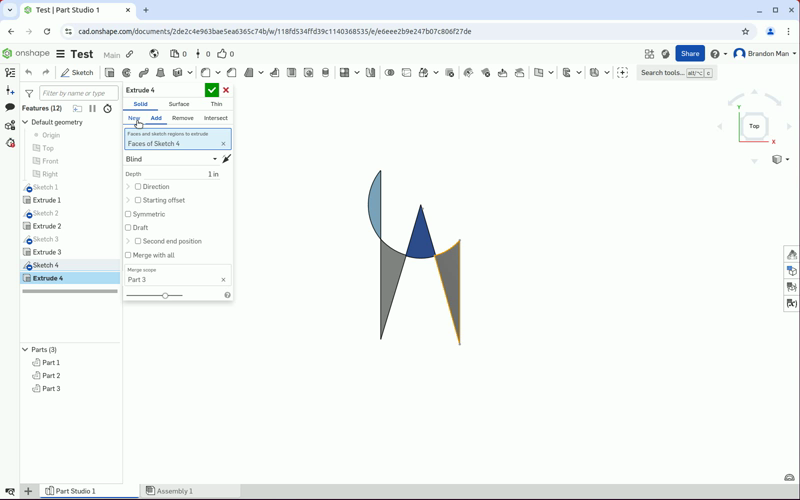
click(137, 120)
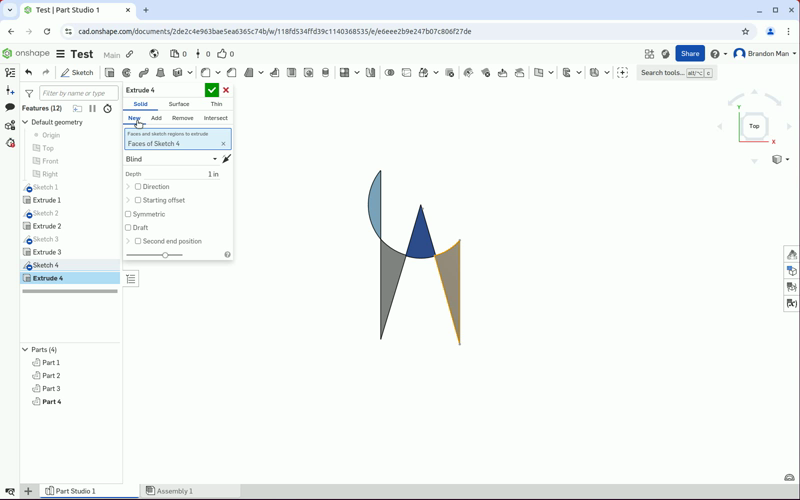
key(tab, 4)
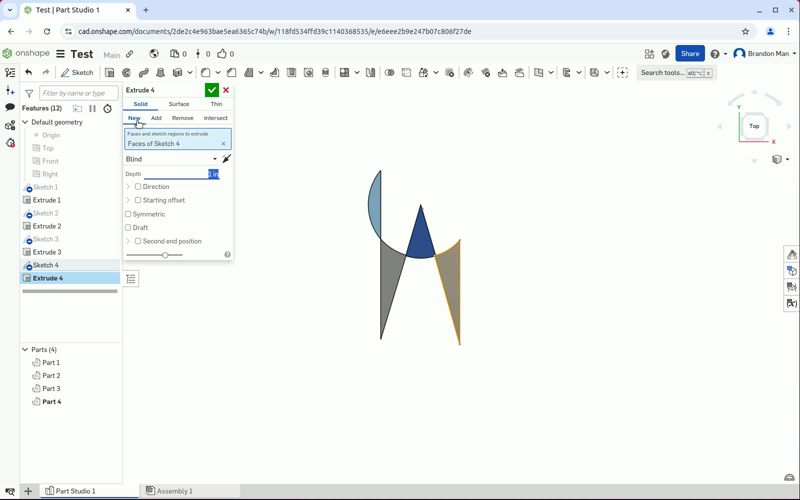
text(46.216)
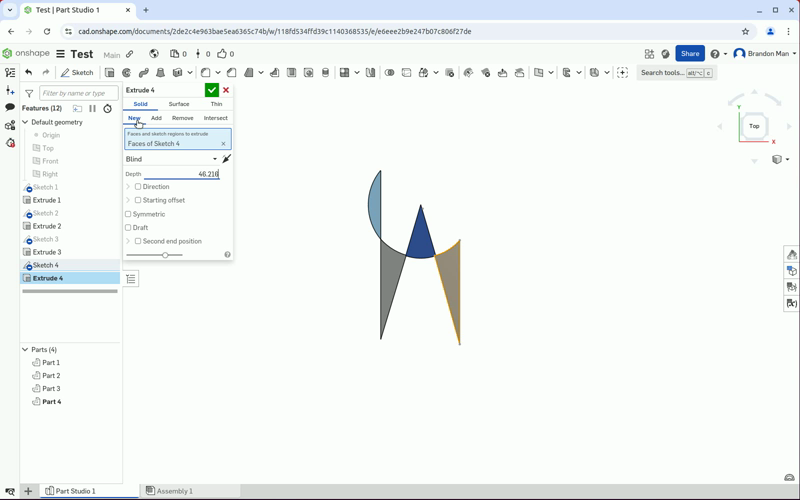
key(tab, 3)
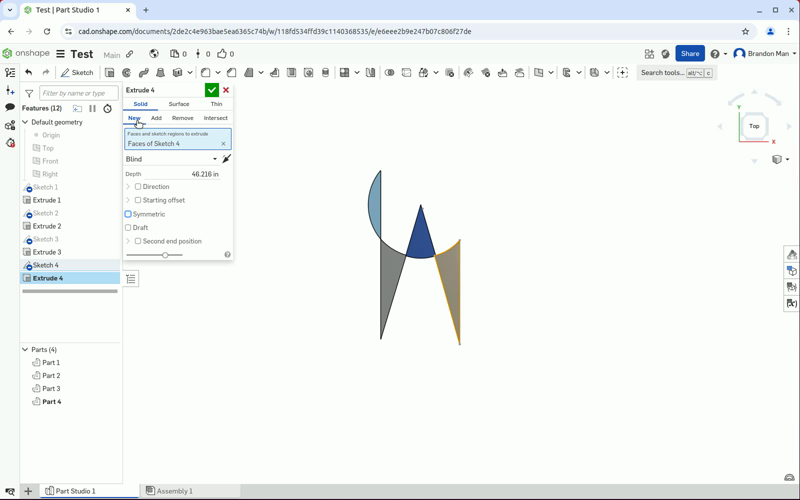
key(space)
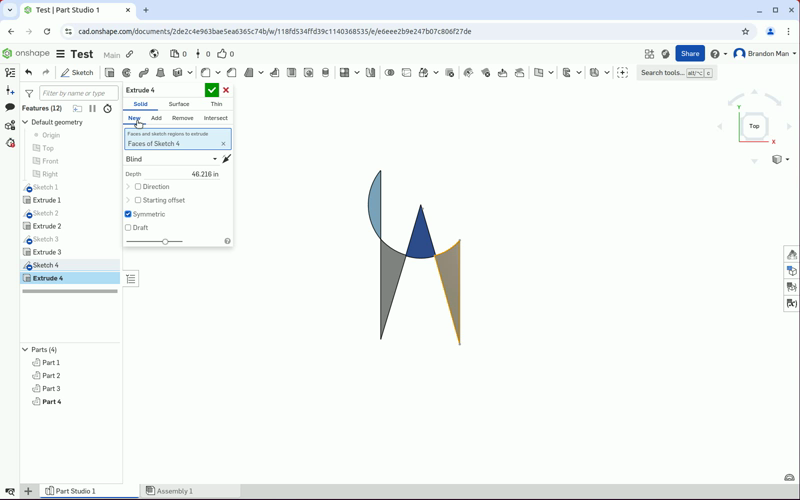
key(enter)
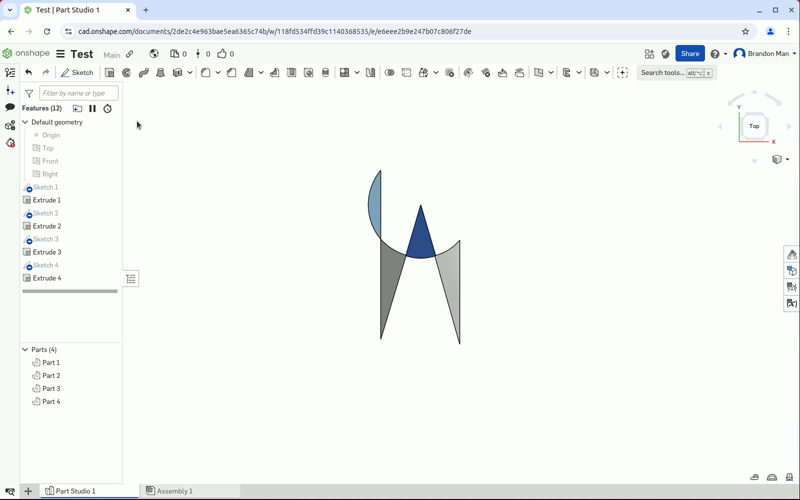
key(shift+h)
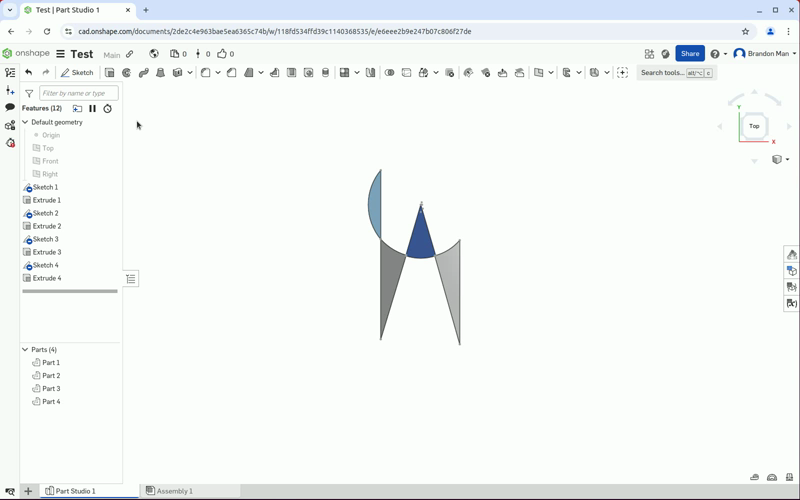
key(shift+h)
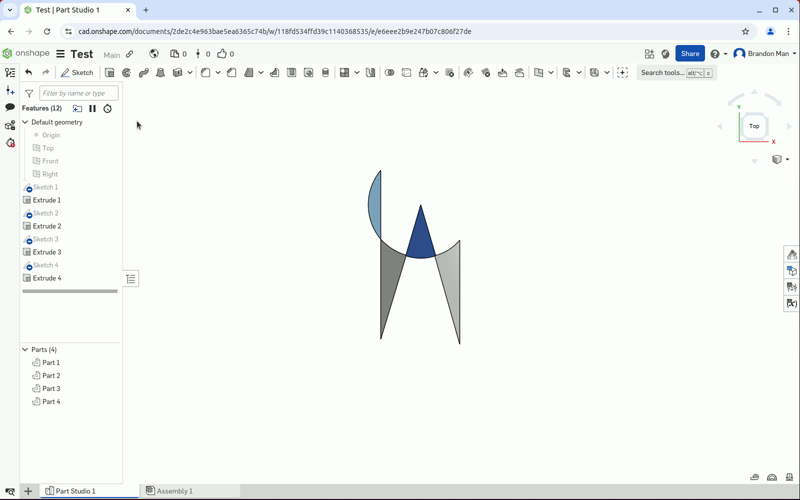
mouse_move(73, 189)
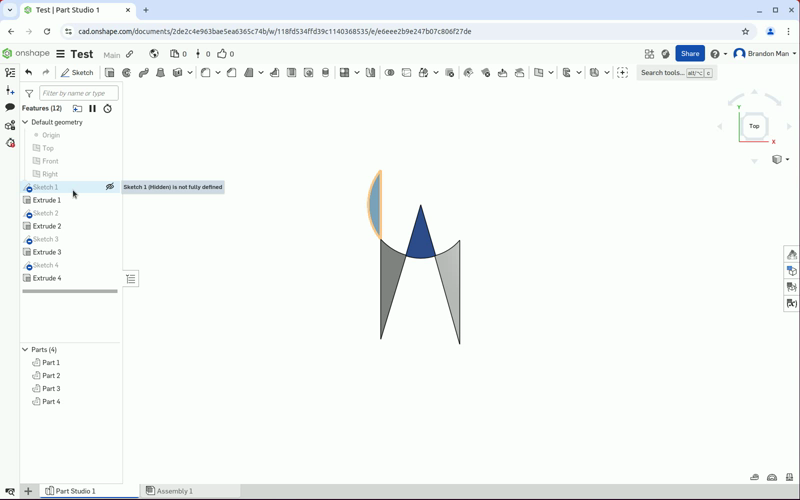
click(73, 189)
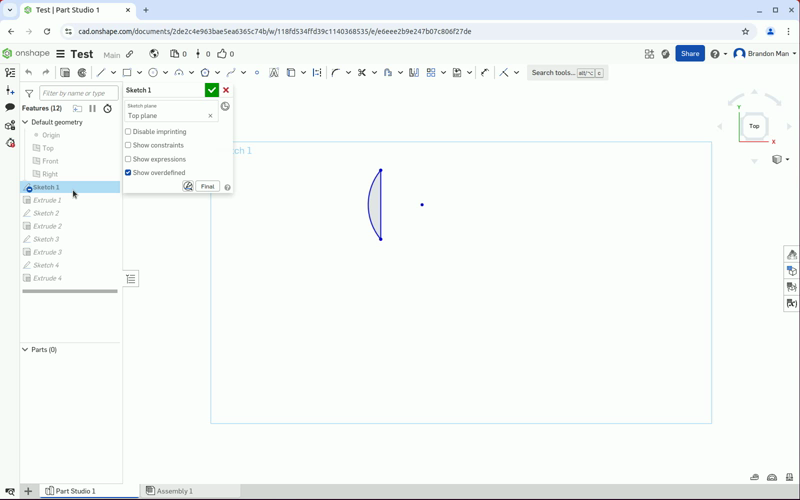
mouse_move(229, 92)
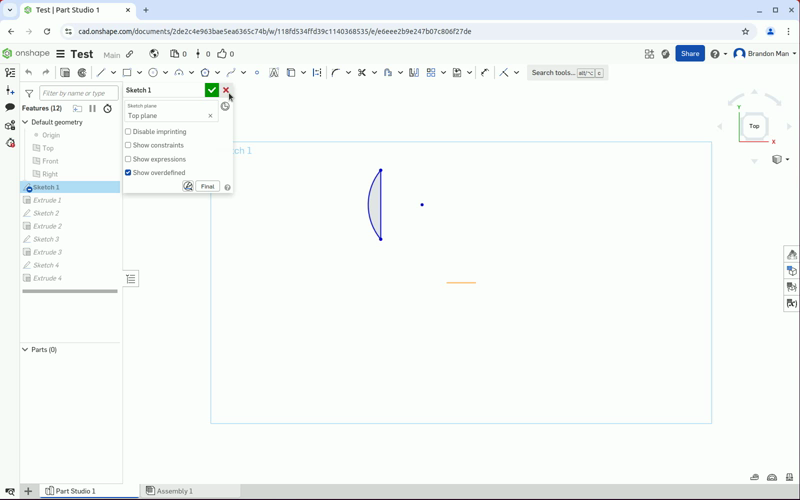
click(229, 92)
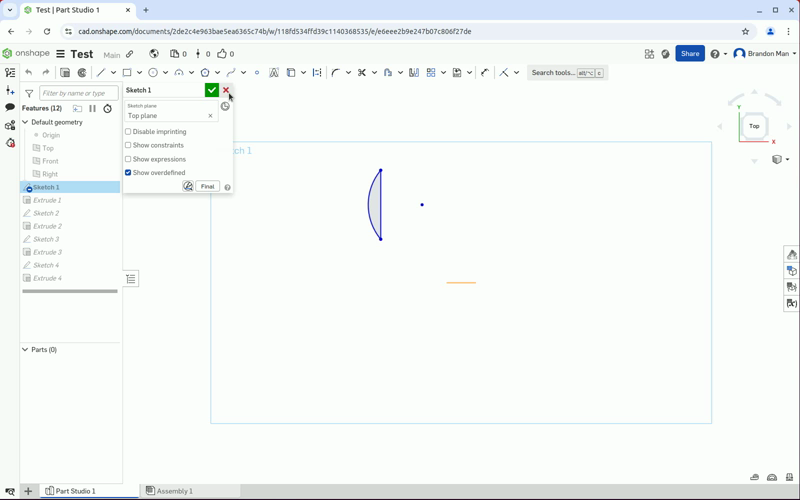
key(shift+s)
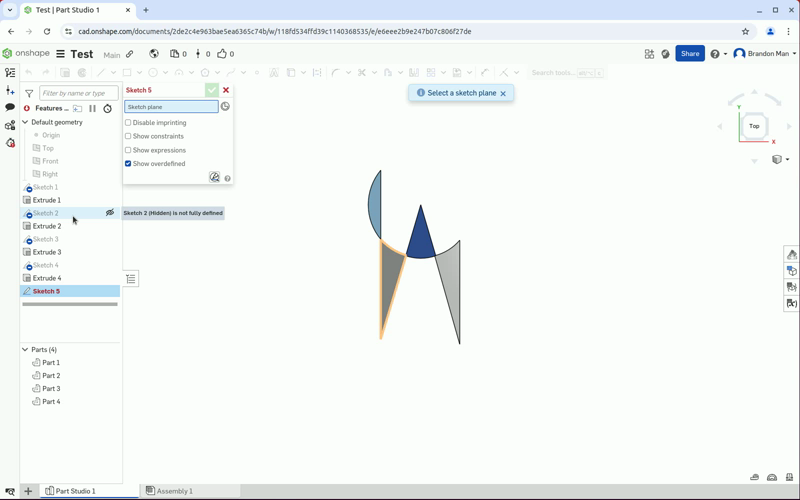
scroll(3)
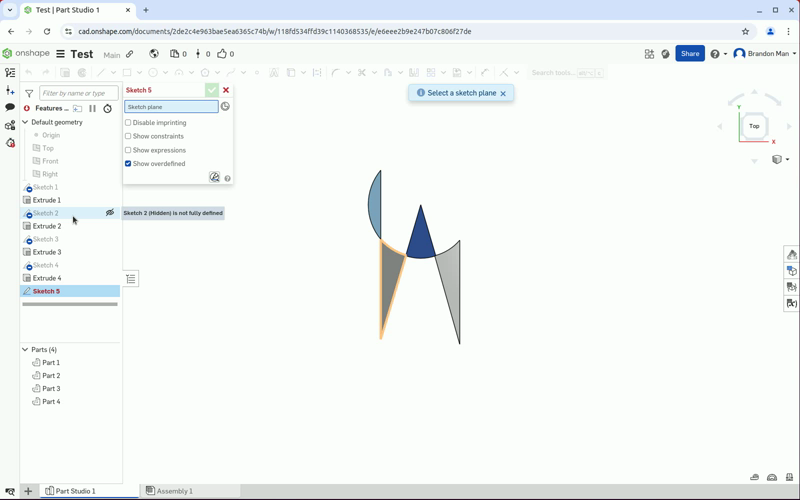
mouse_move(73, 150)
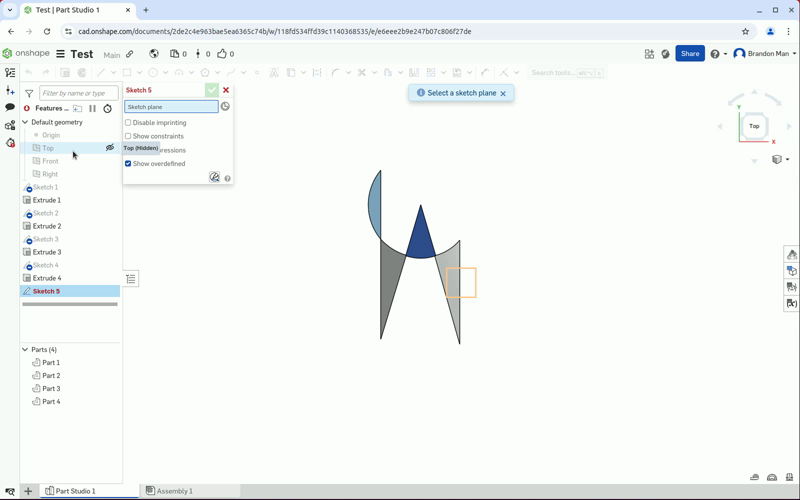
click(73, 150)
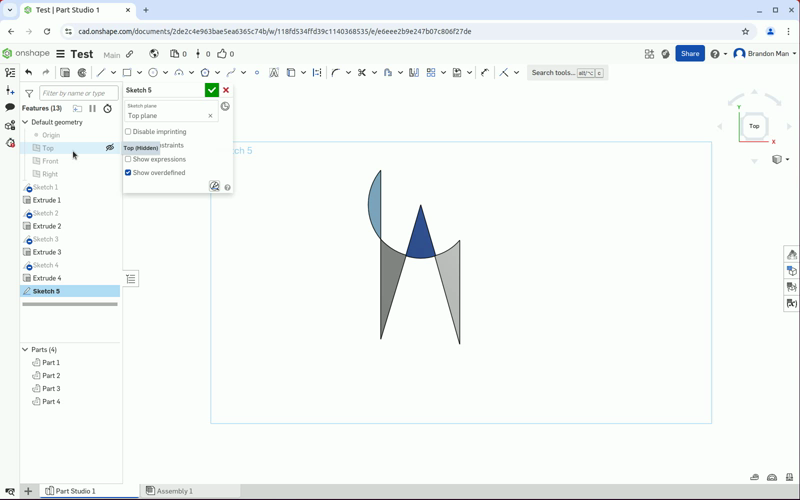
mouse_move(73, 352)
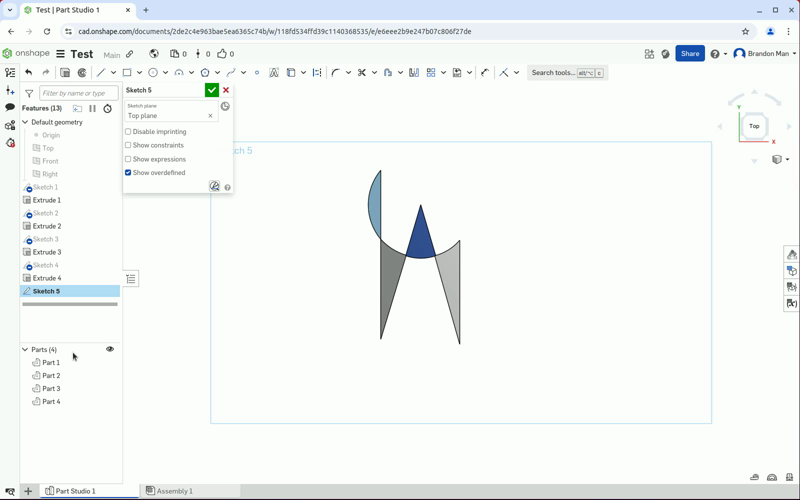
key(y)
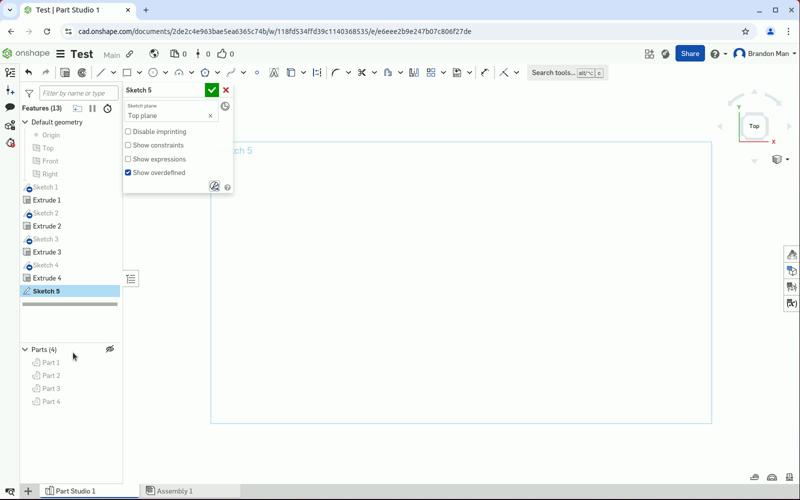
key(a)
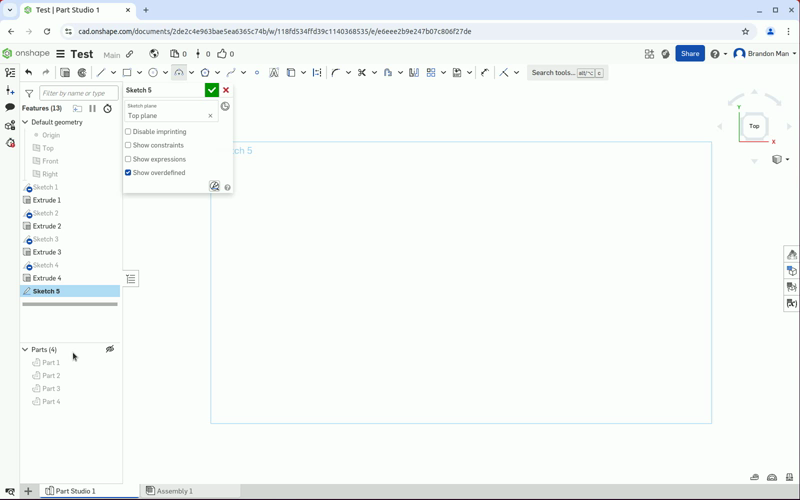
key_down(shift)
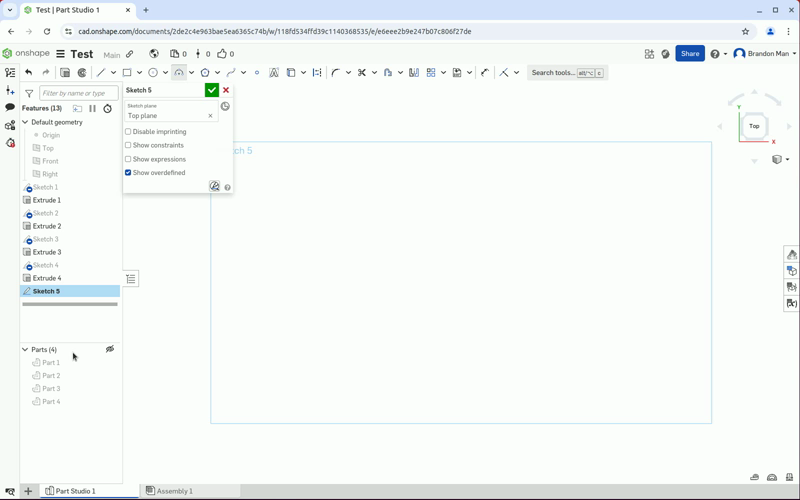
mouse_move(460, 239)
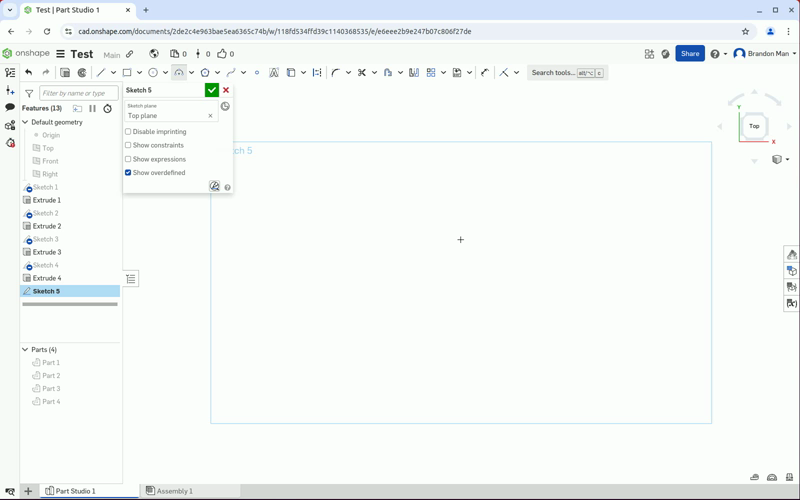
click(460, 239)
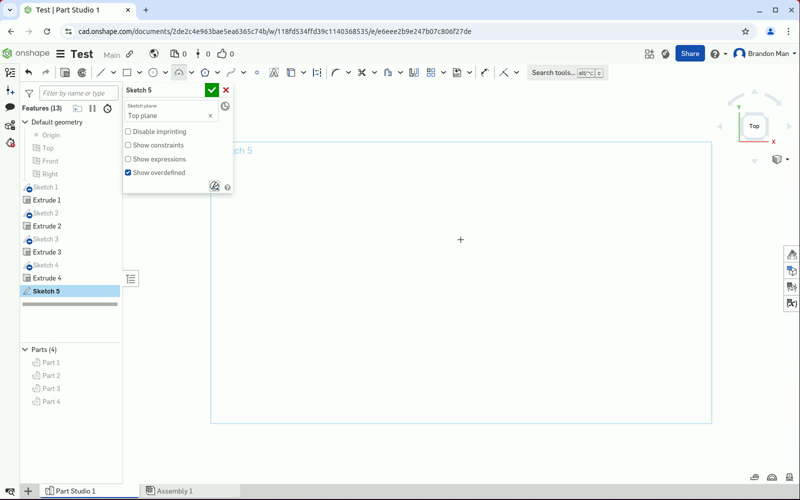
key_up(shift)
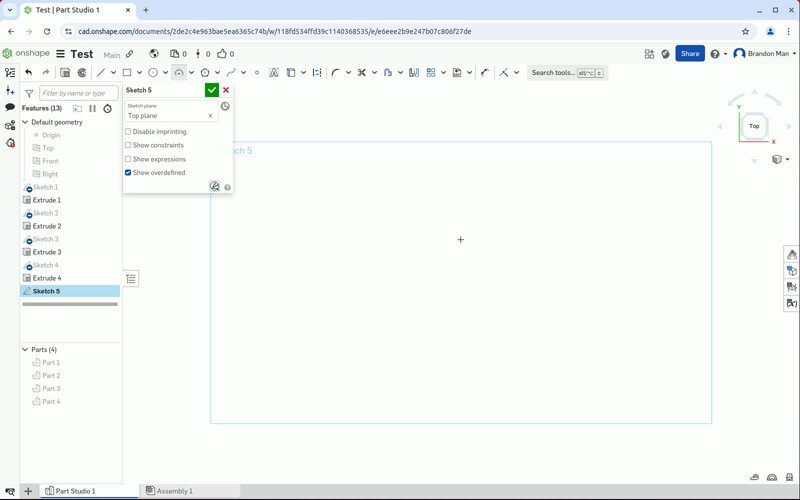
key_down(shift)
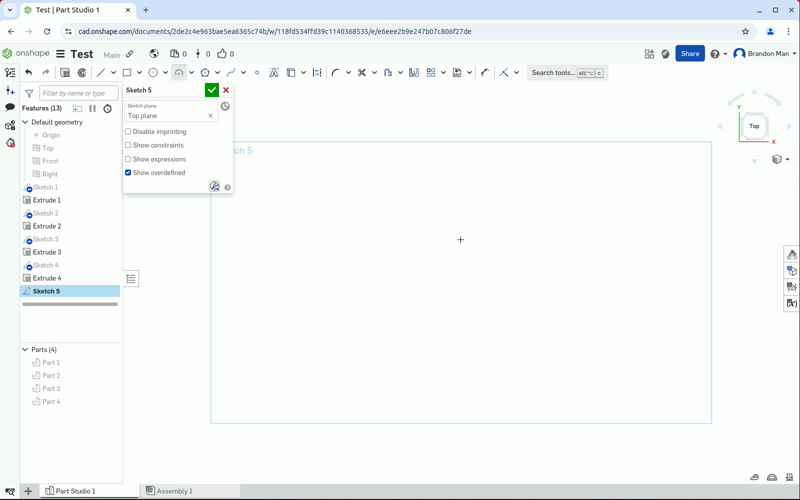
mouse_move(460, 170)
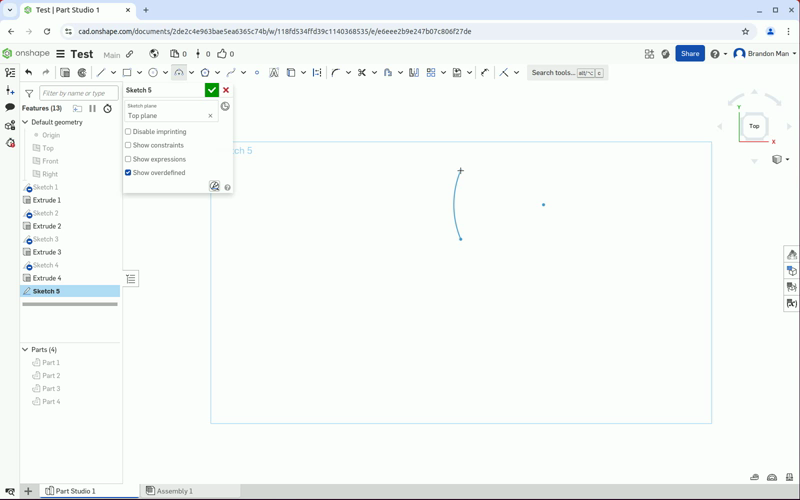
click(460, 170)
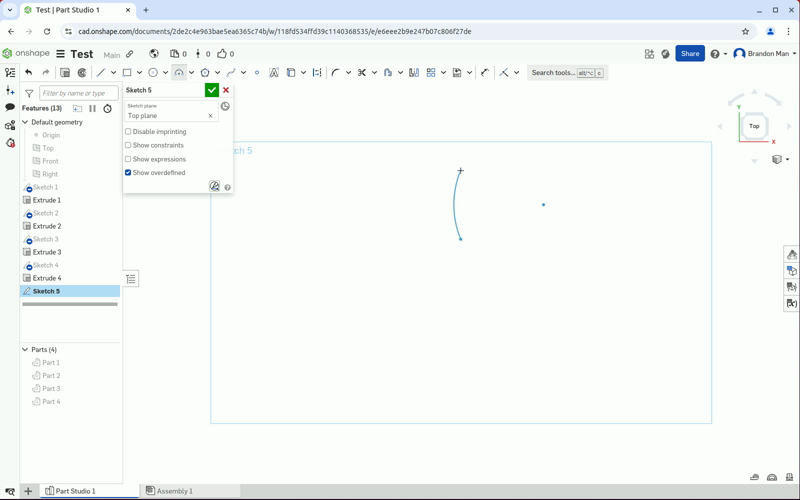
mouse_move(473, 204)
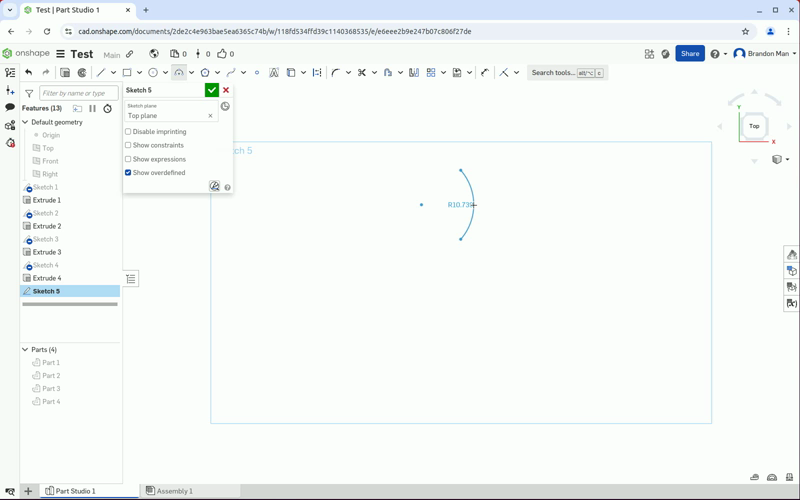
click(473, 204)
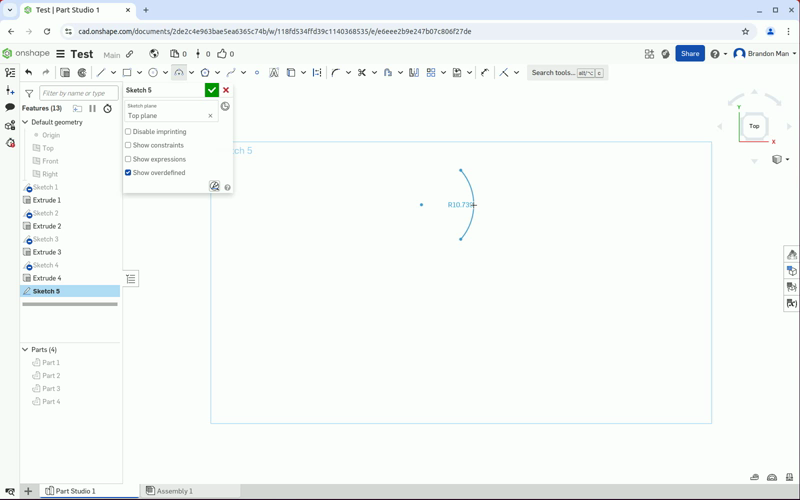
key_up(shift)
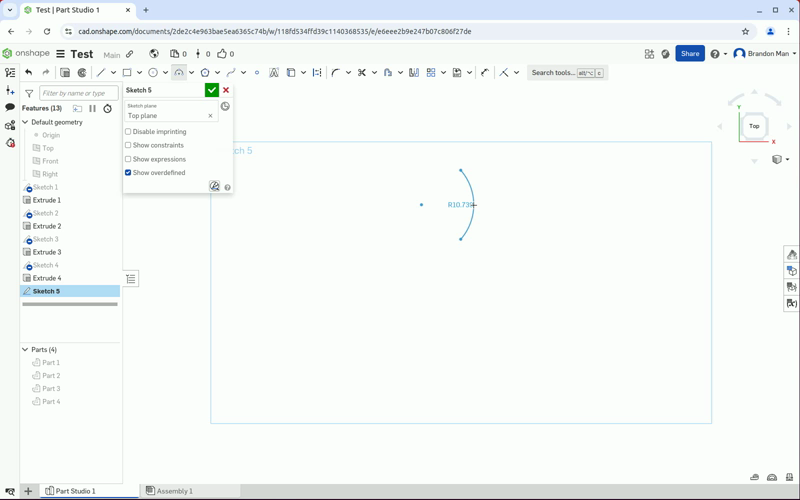
key(esc)
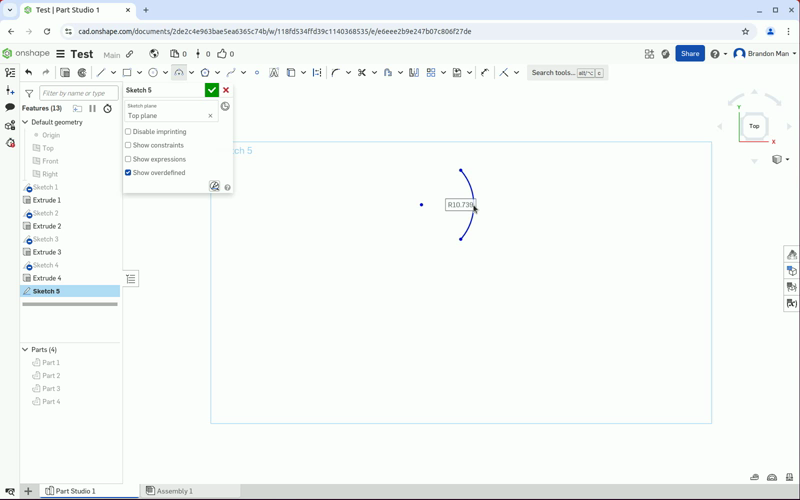
key(l)
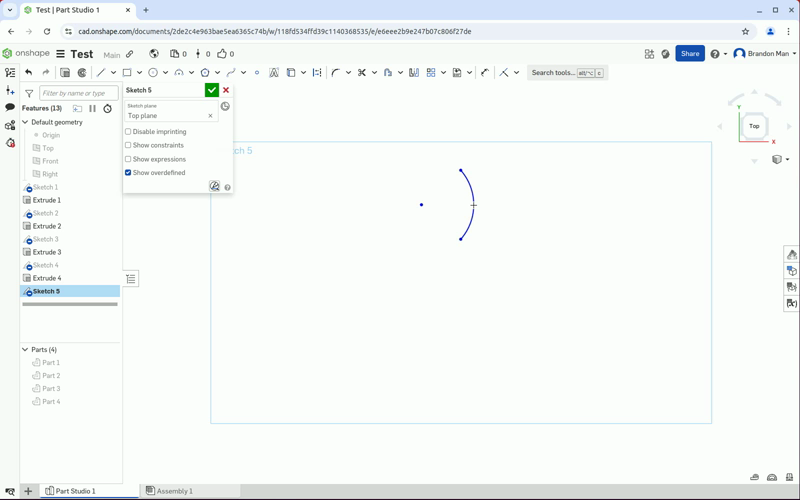
mouse_move(460, 170)
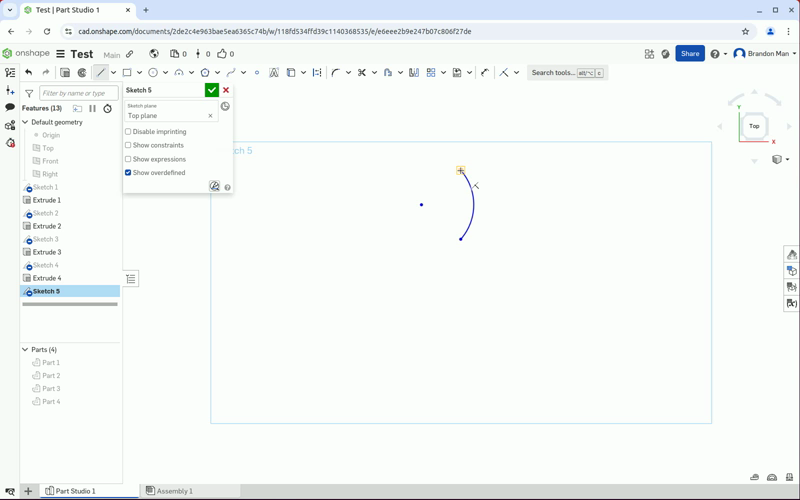
click(460, 170)
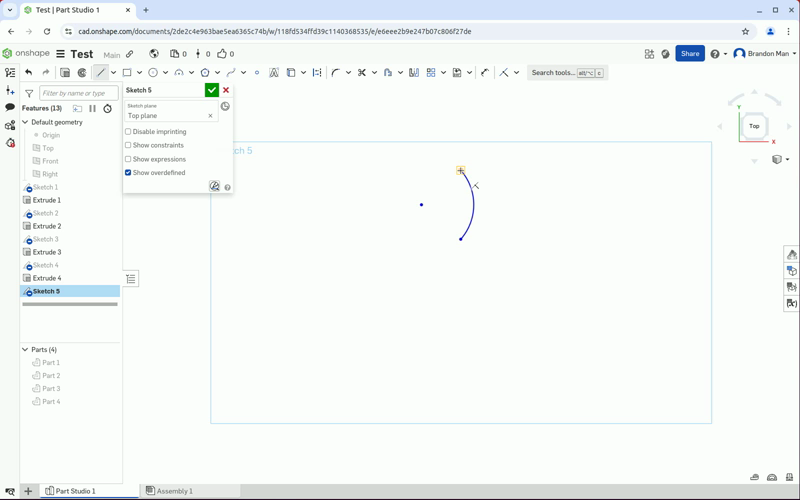
key_down(shift)
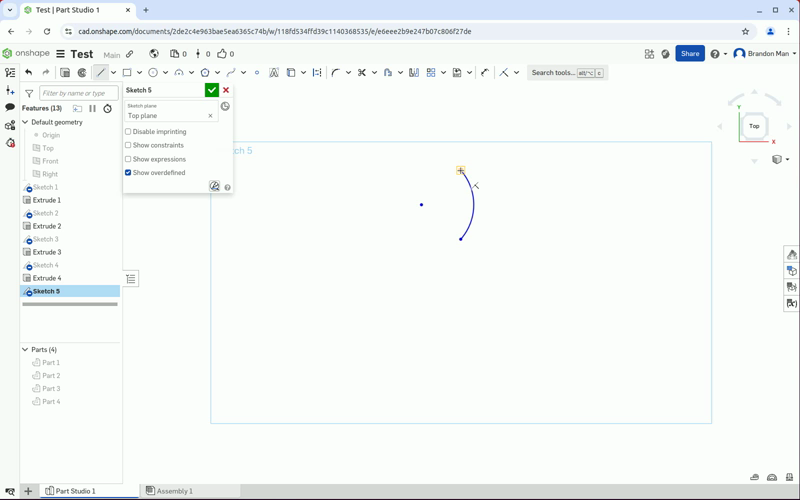
mouse_move(460, 239)
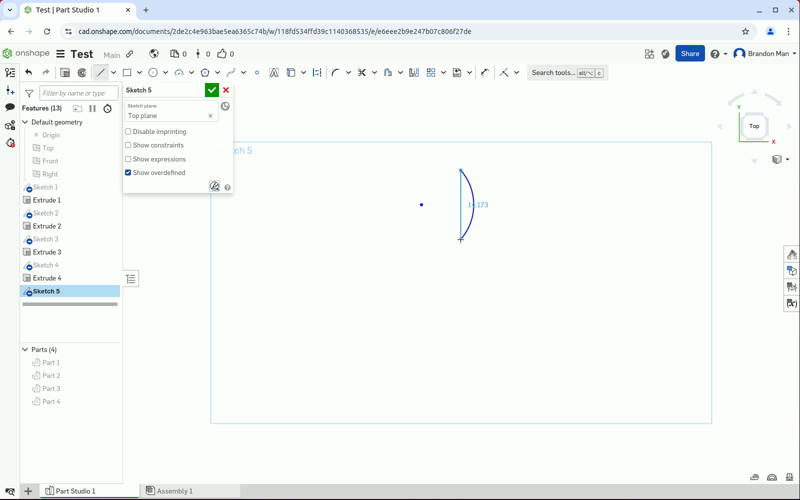
key_up(shift)
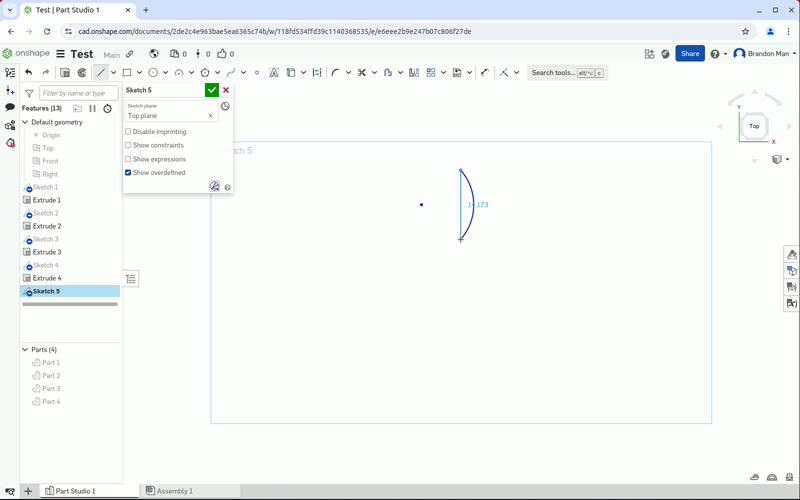
click(460, 239)
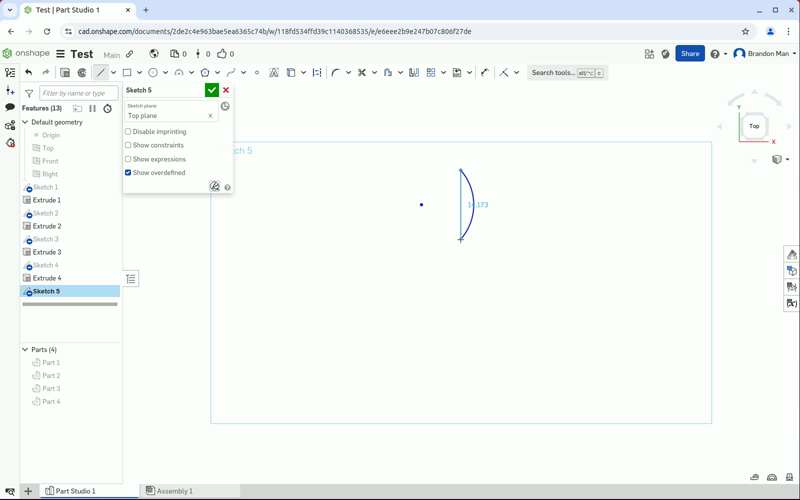
key(esc)
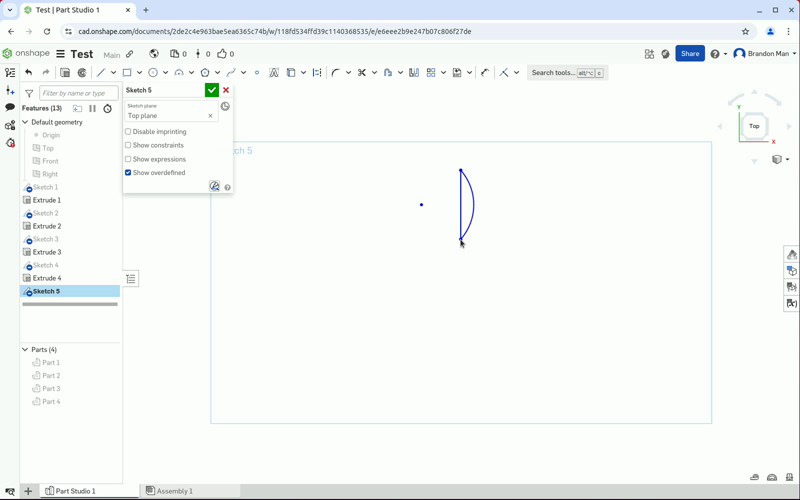
mouse_move(461, 200)
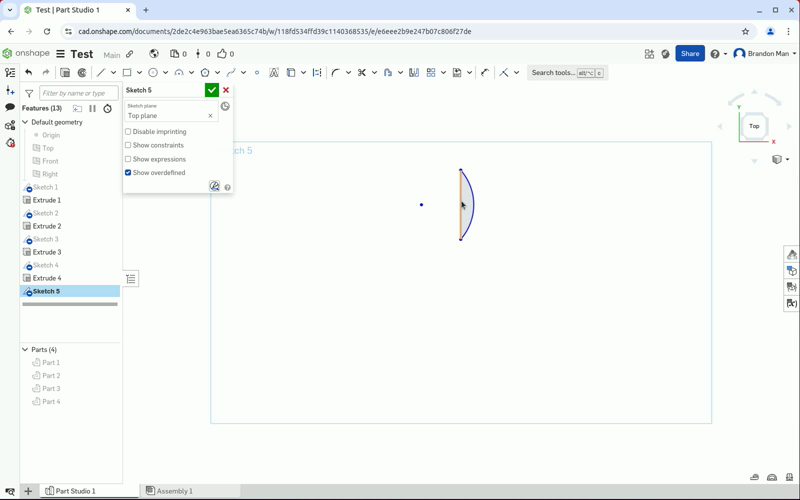
scroll(6)
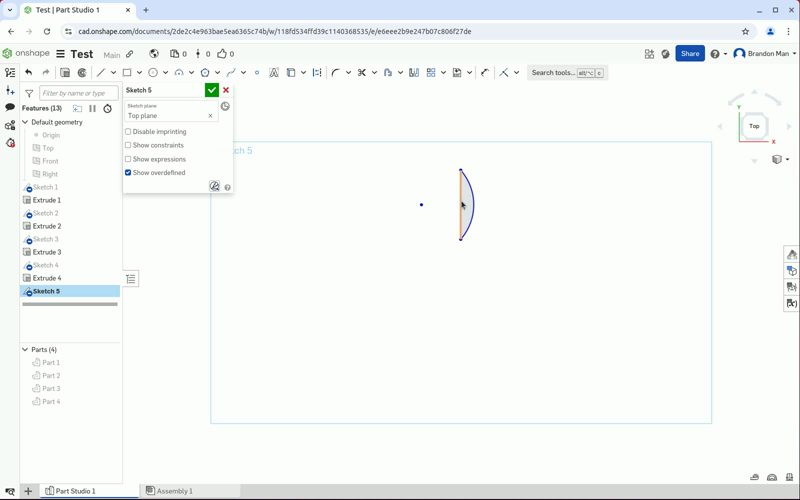
scroll(6)
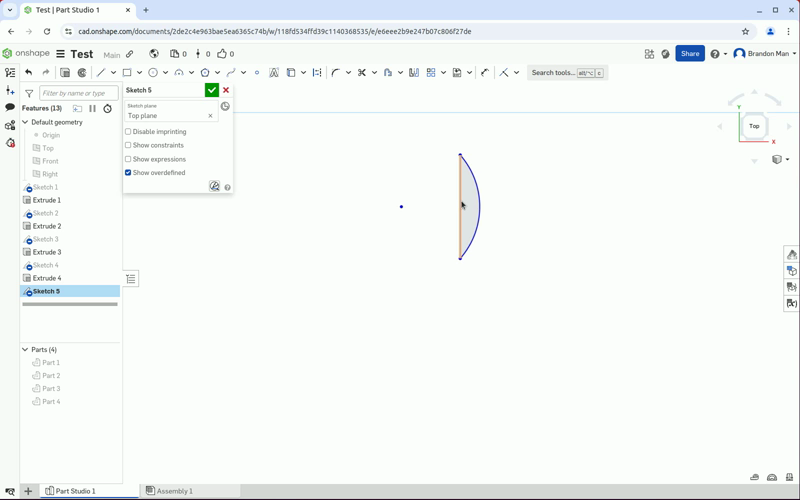
scroll(6)
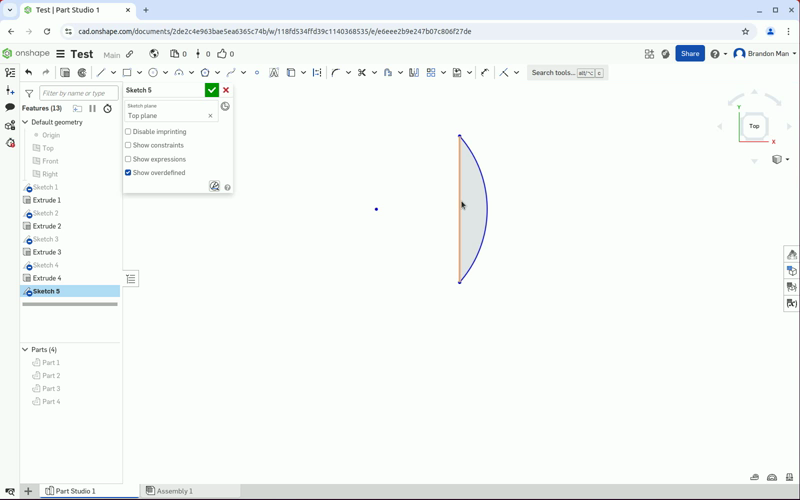
scroll(6)
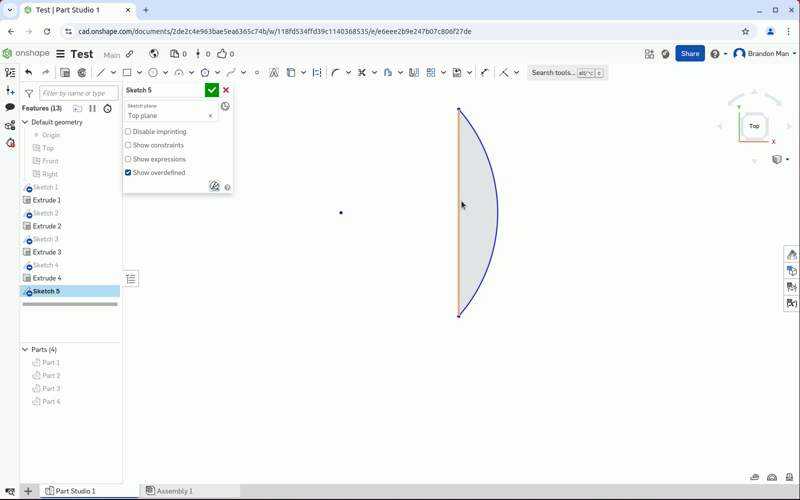
scroll(6)
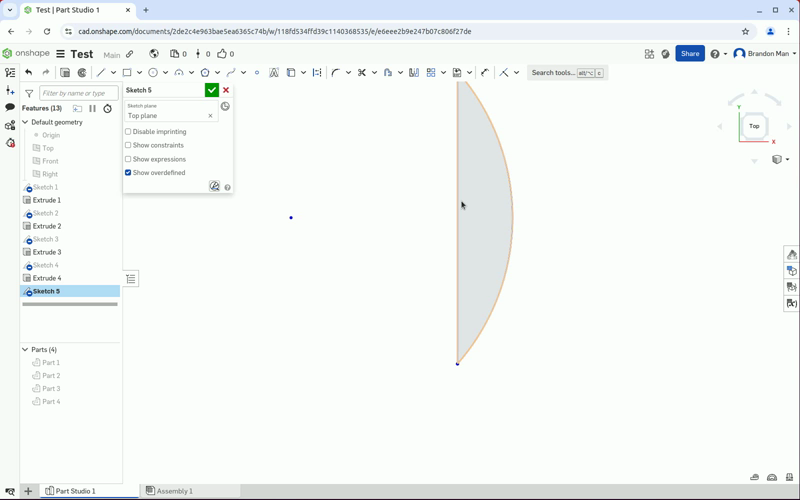
scroll(6)
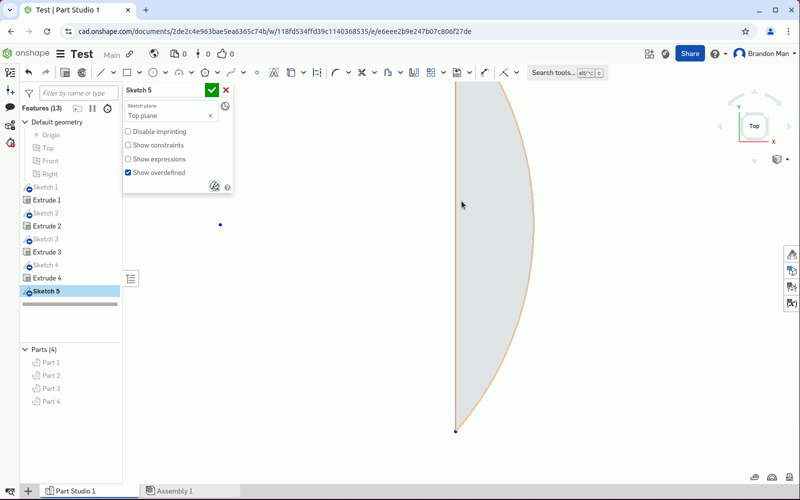
scroll(6)
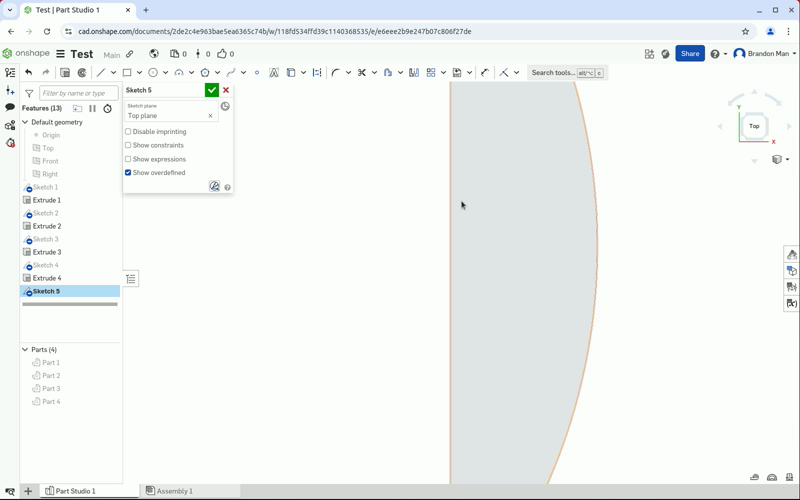
click(461, 200)
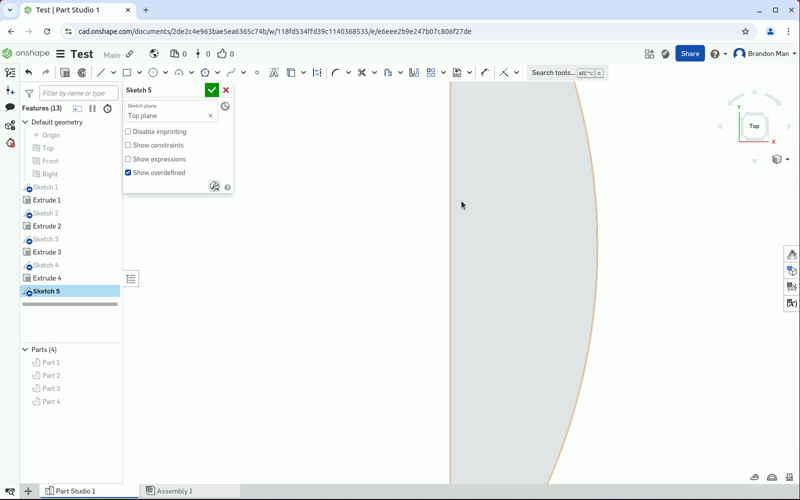
scroll(-6)
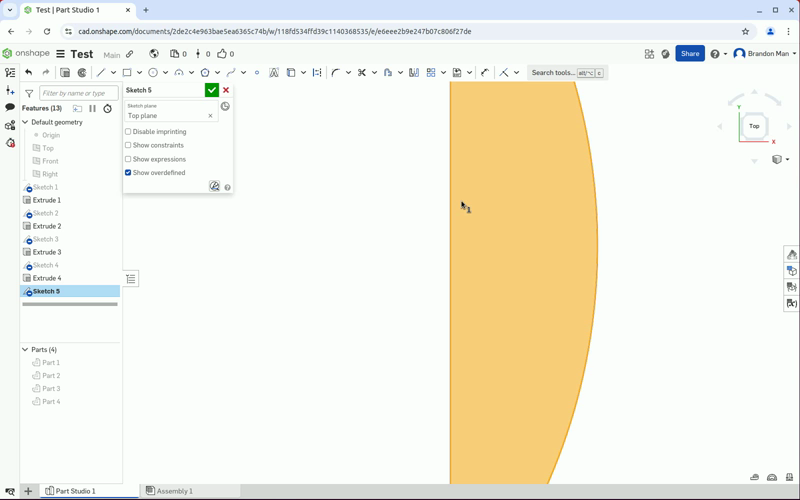
scroll(-6)
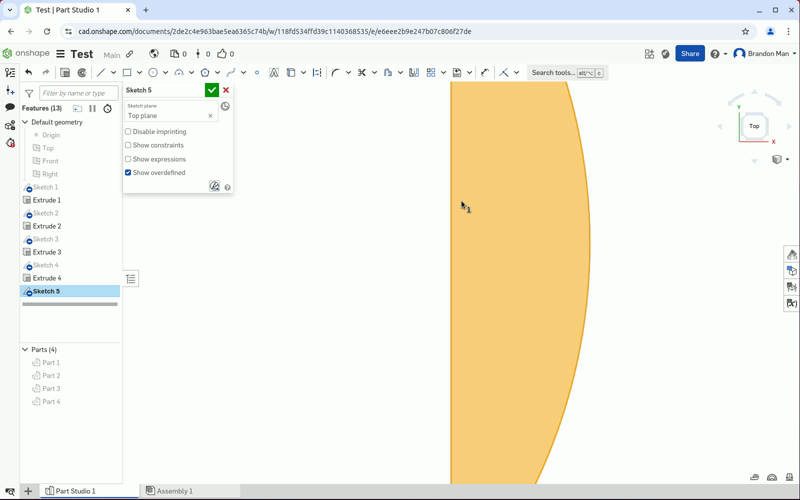
scroll(-6)
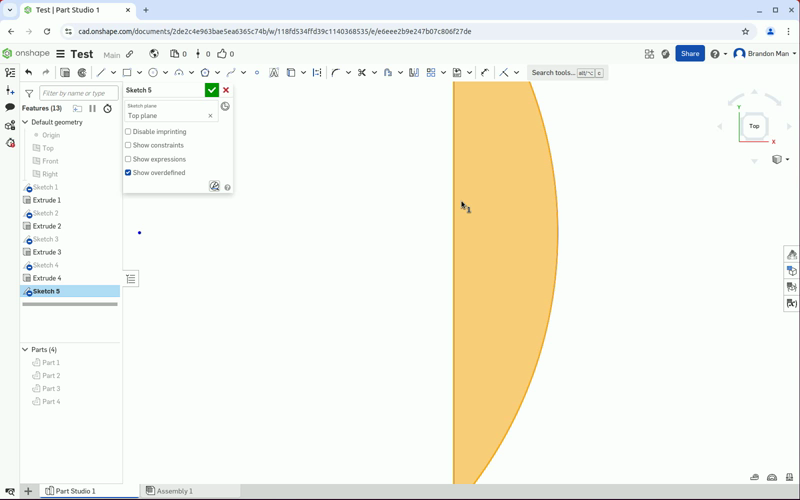
scroll(-6)
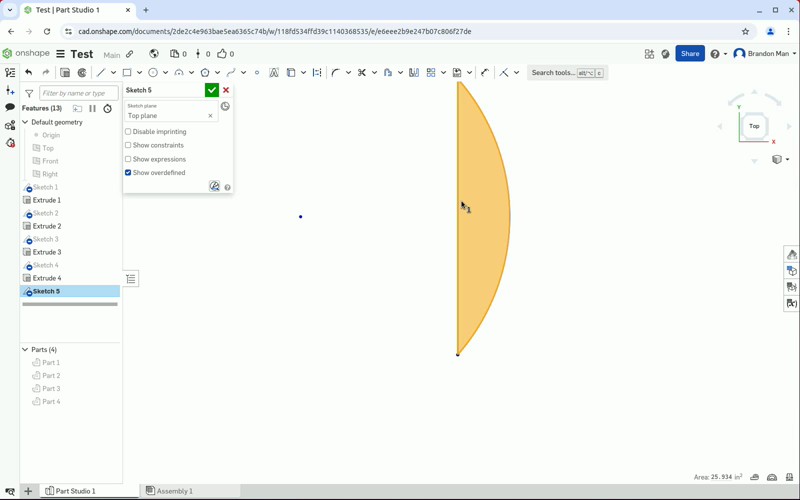
scroll(-6)
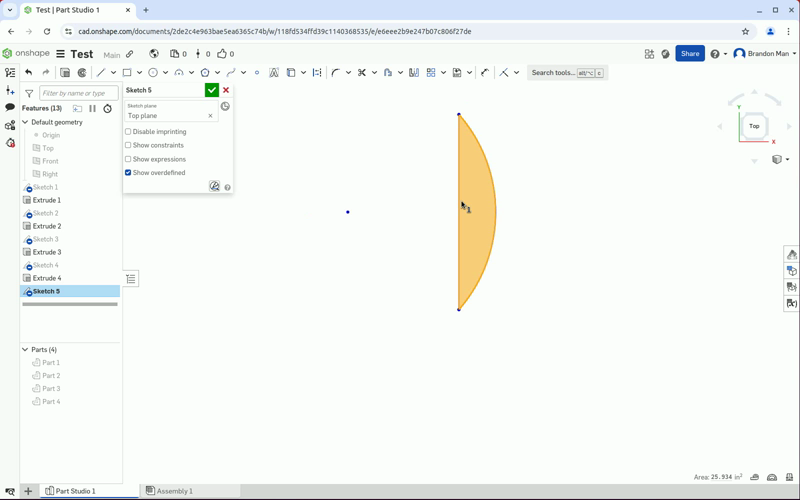
scroll(-6)
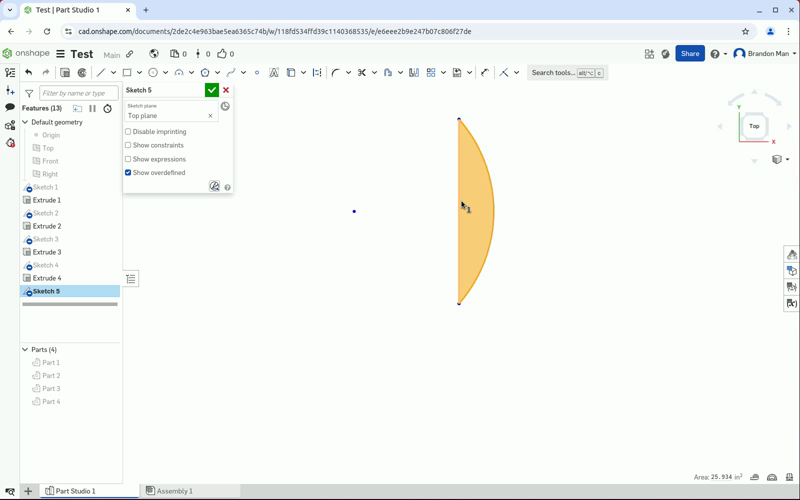
scroll(-6)
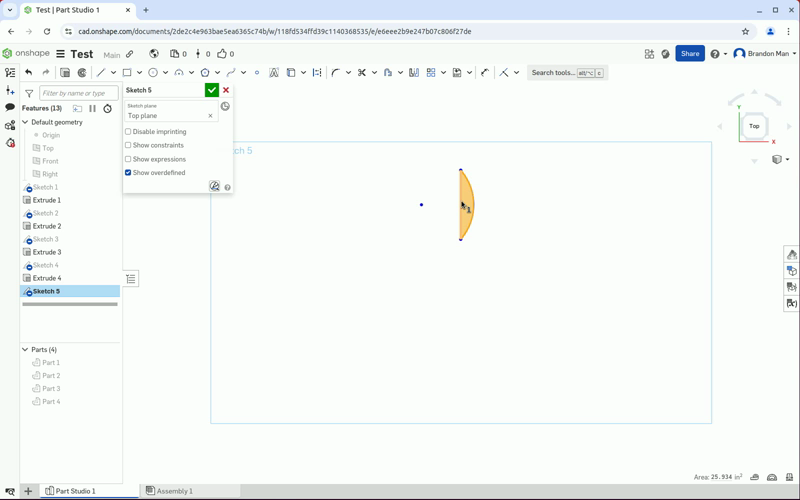
mouse_move(73, 352)
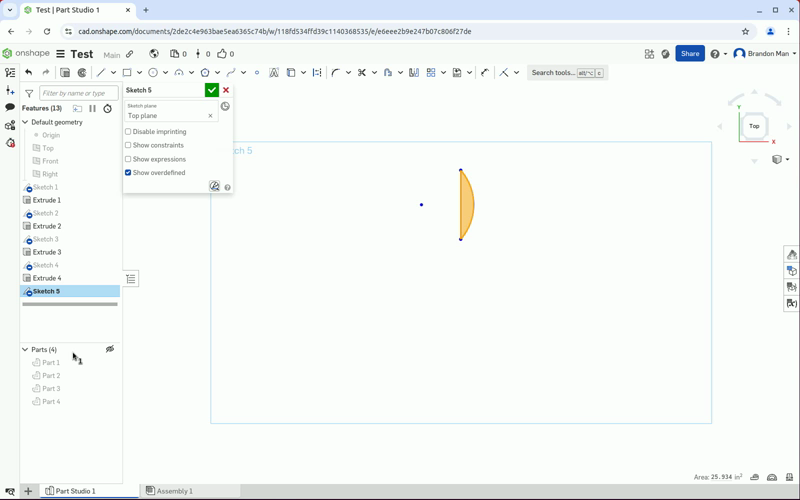
key(shift+y)
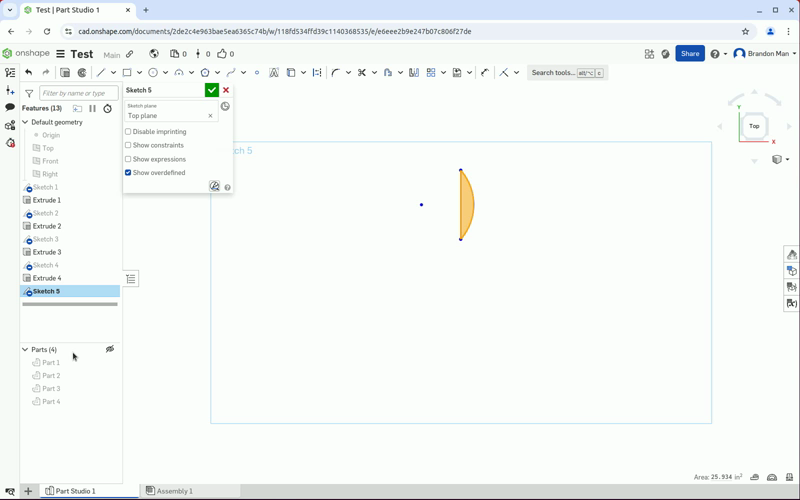
key(shift+e)
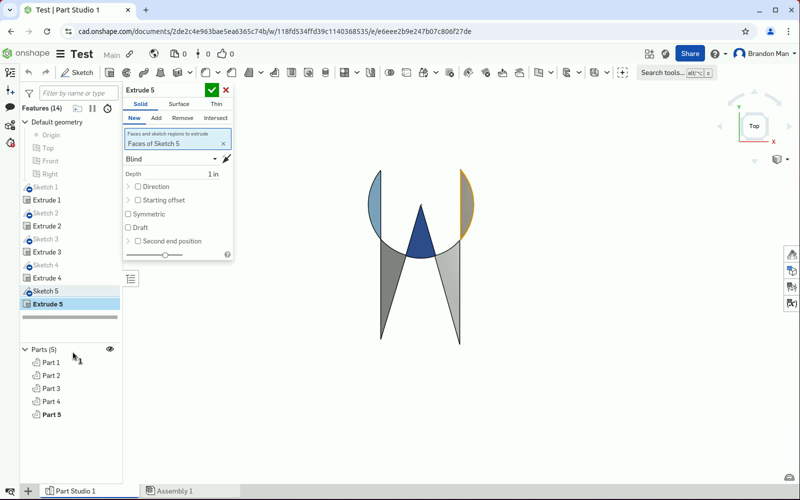
mouse_move(143, 106)
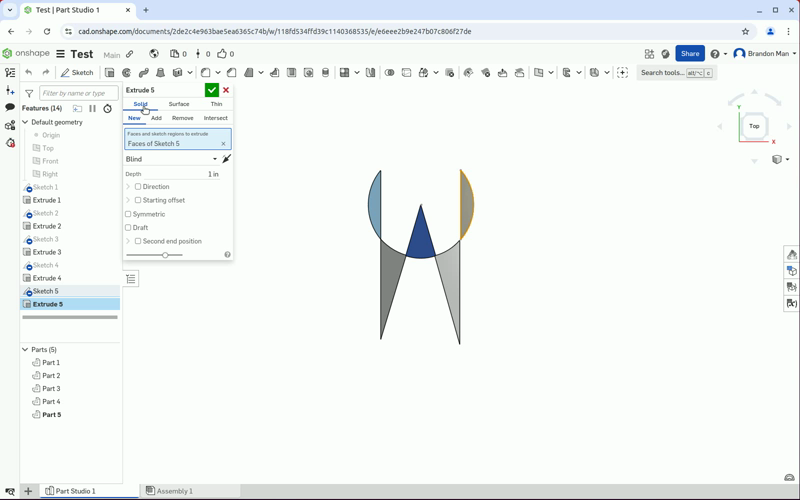
click(143, 106)
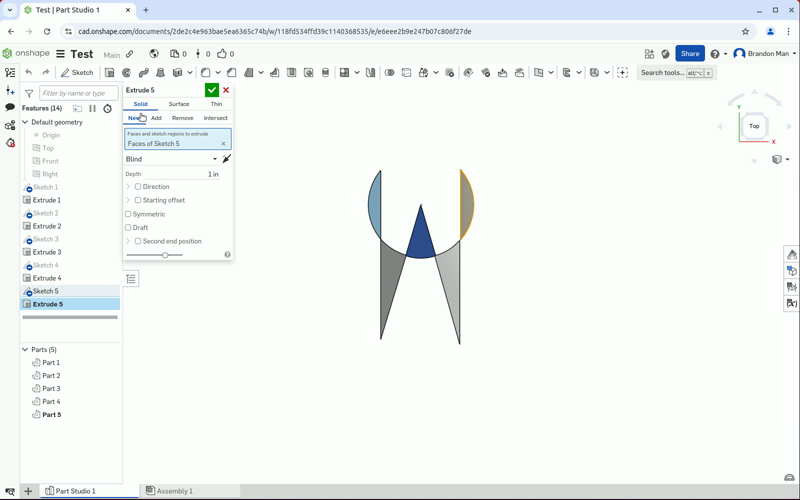
mouse_move(137, 120)
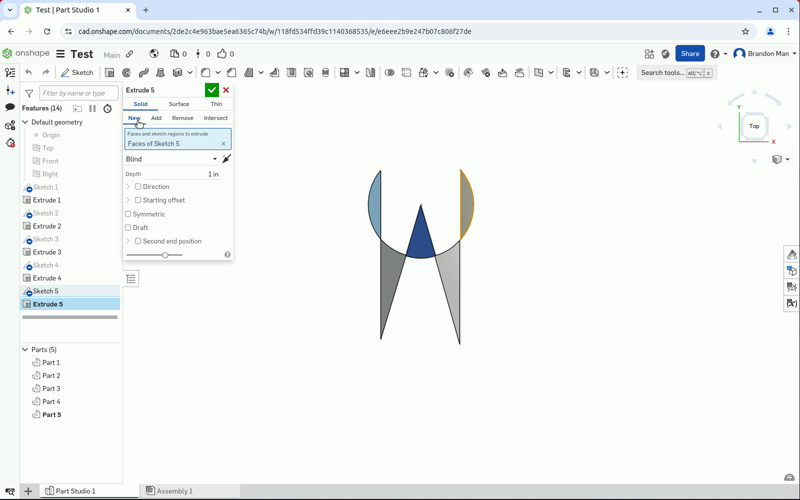
click(137, 120)
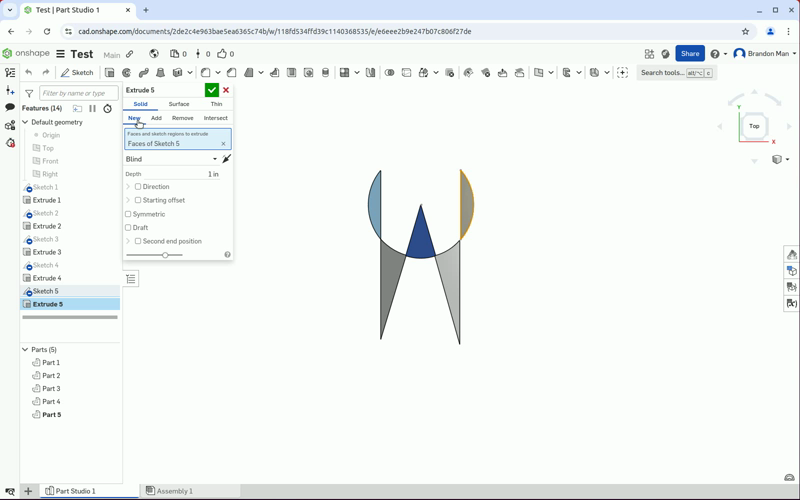
key(tab, 4)
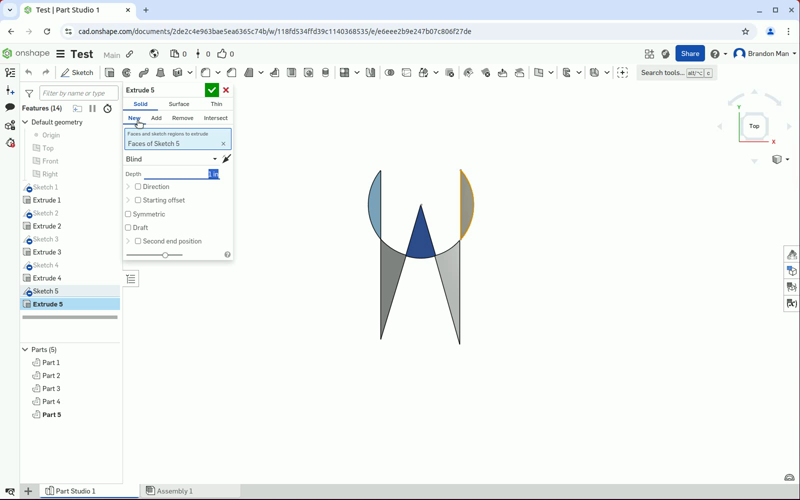
text(46.216)
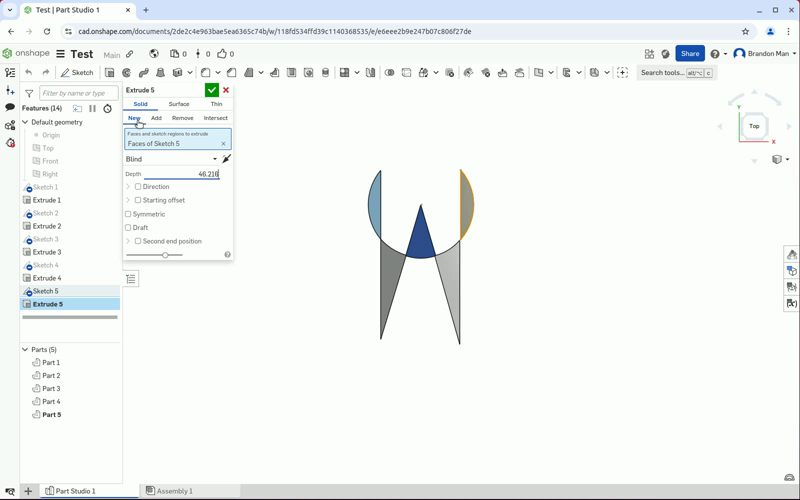
key(tab, 3)
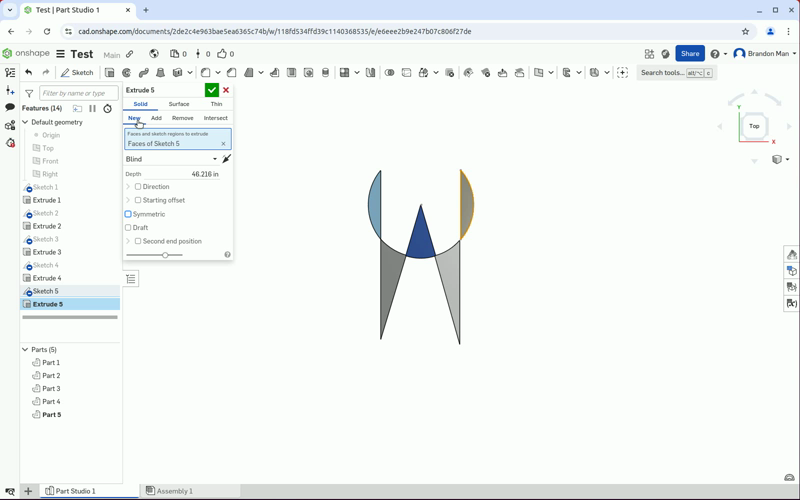
key(space)
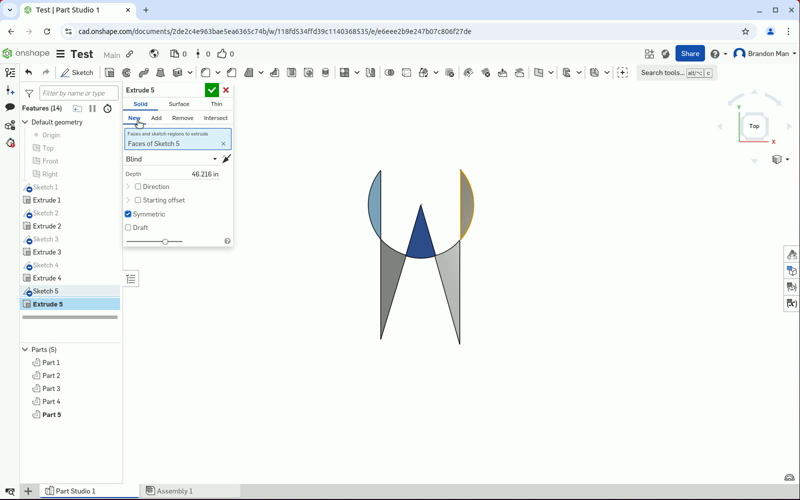
key(enter)
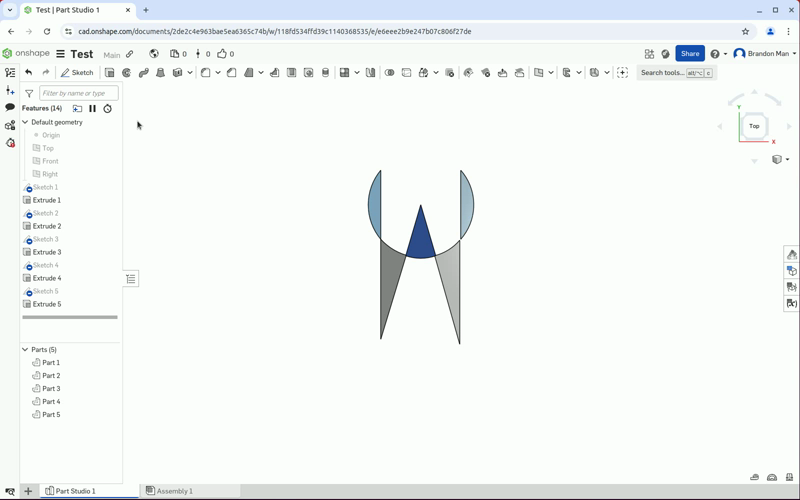
key(shift+h)
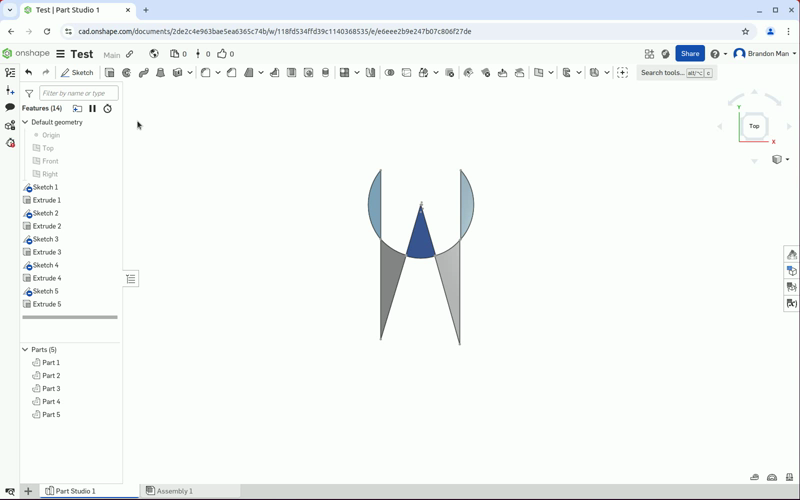
key(shift+h)
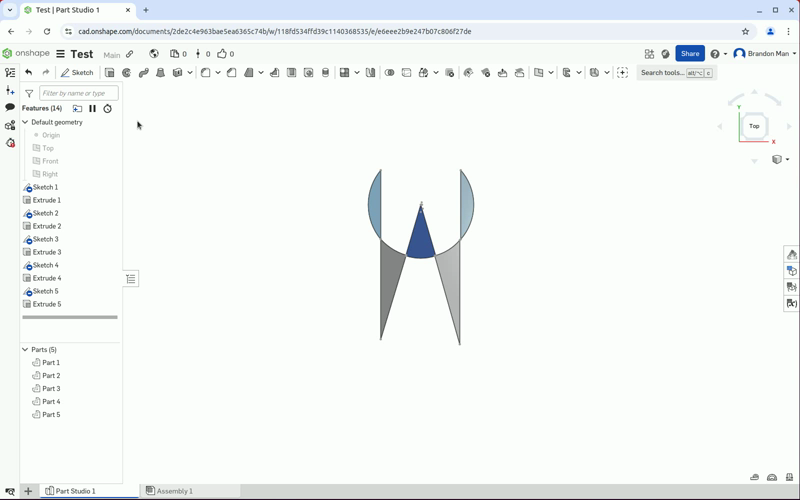
key(shift+7)
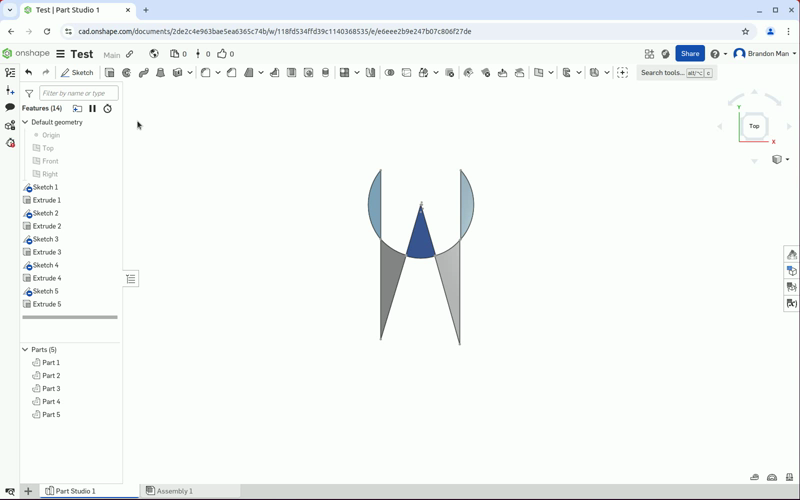
key(up, 3)
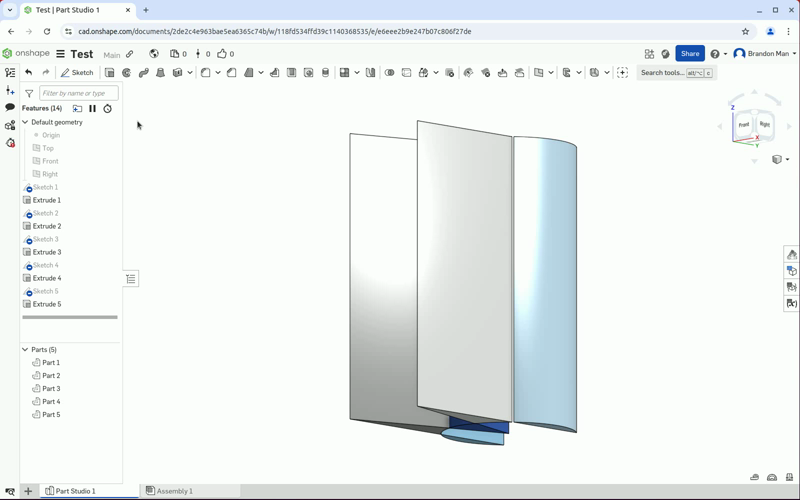
key(left, 3)
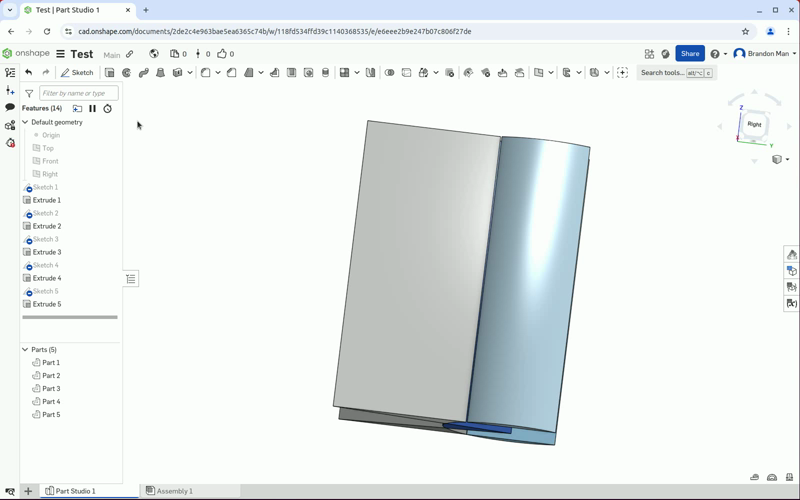
key(right, 3)
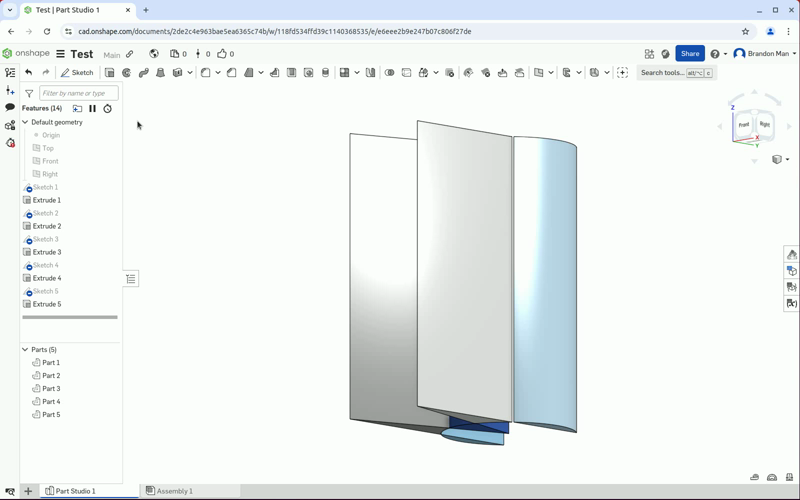
key(down, 3)
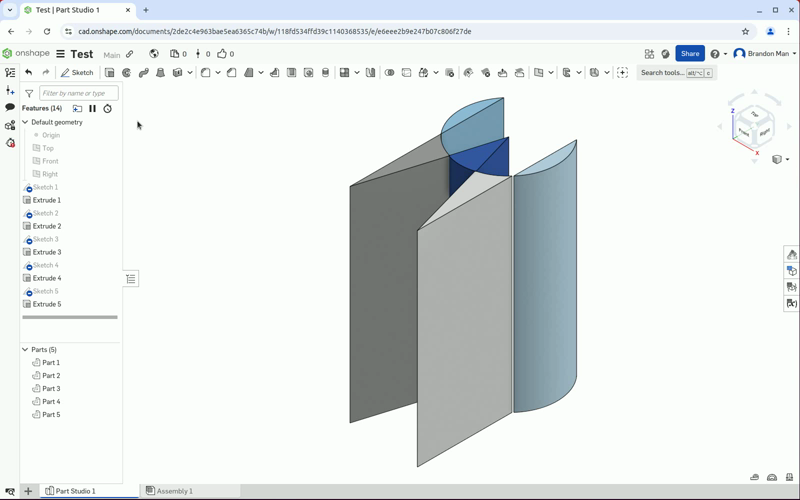
mouse_move(73, 189)
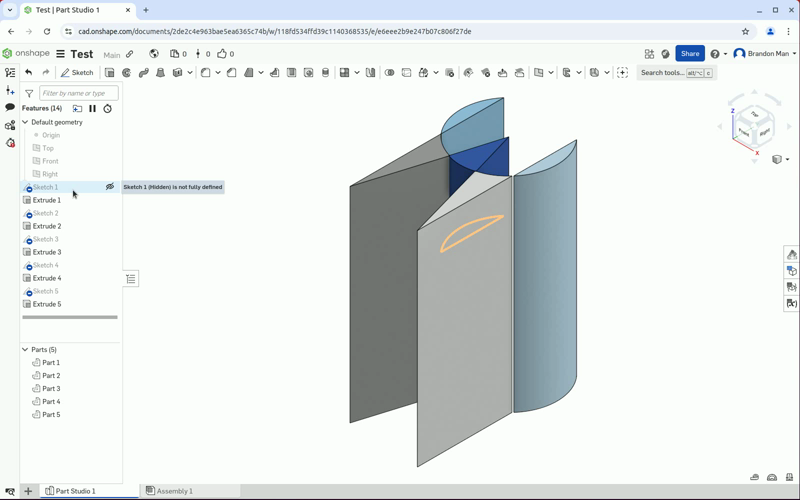
click(73, 189)